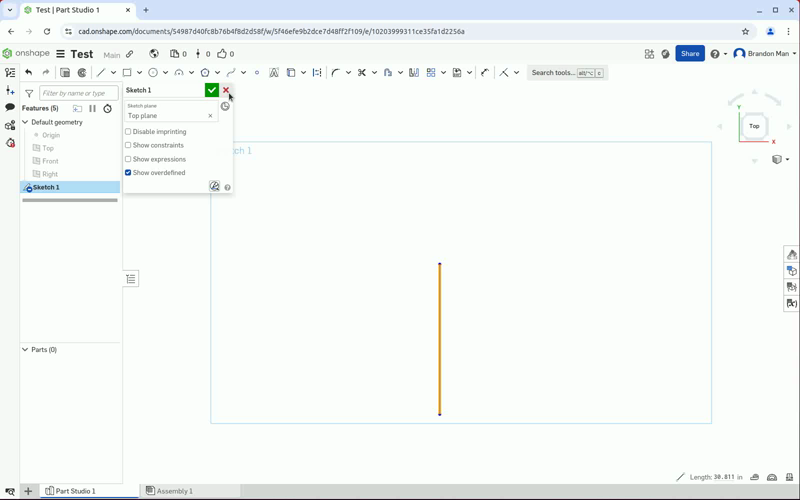
key(shift+h)
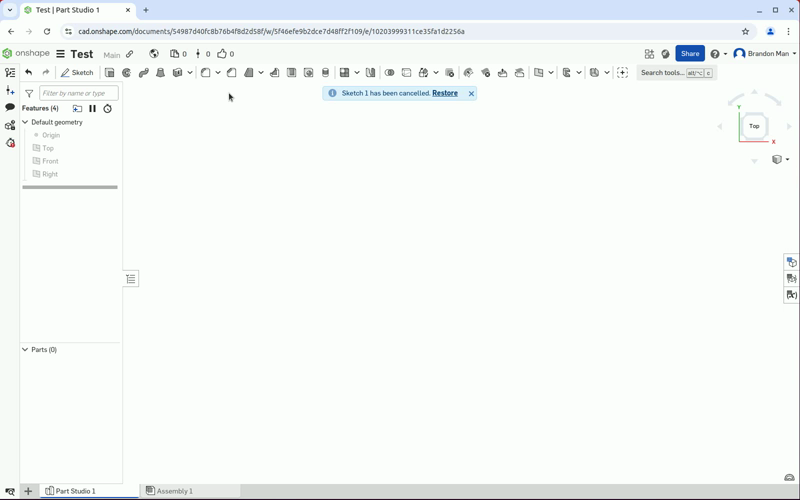
mouse_move(73, 352)
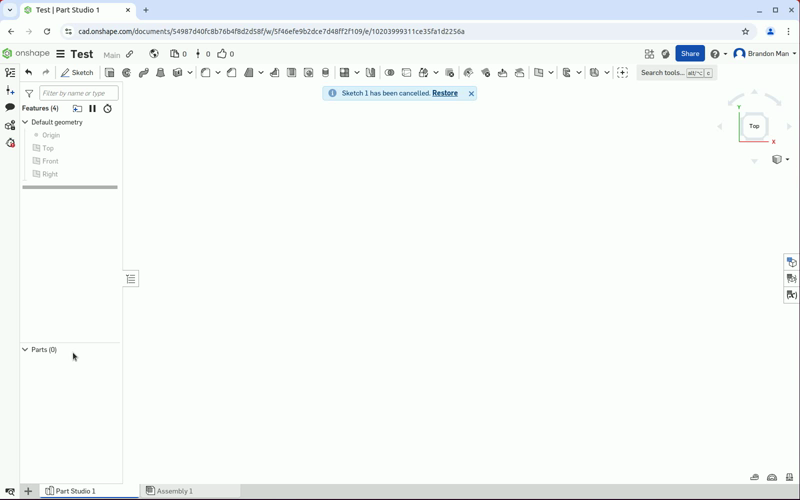
key(y)
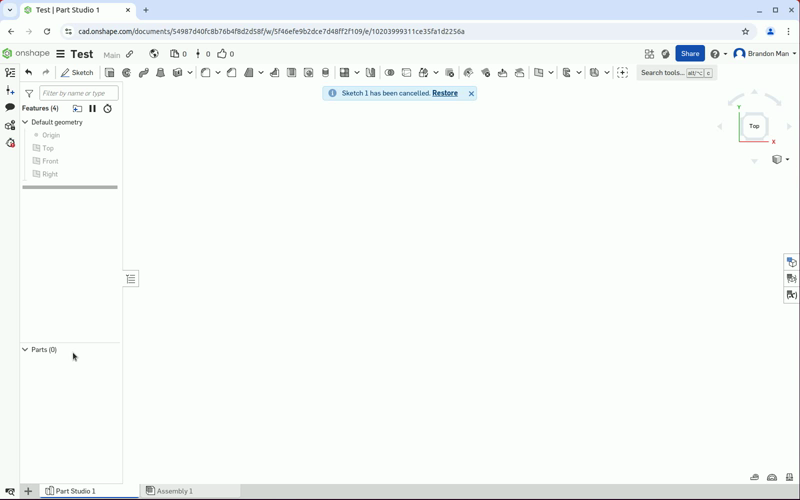
key(shift+p)
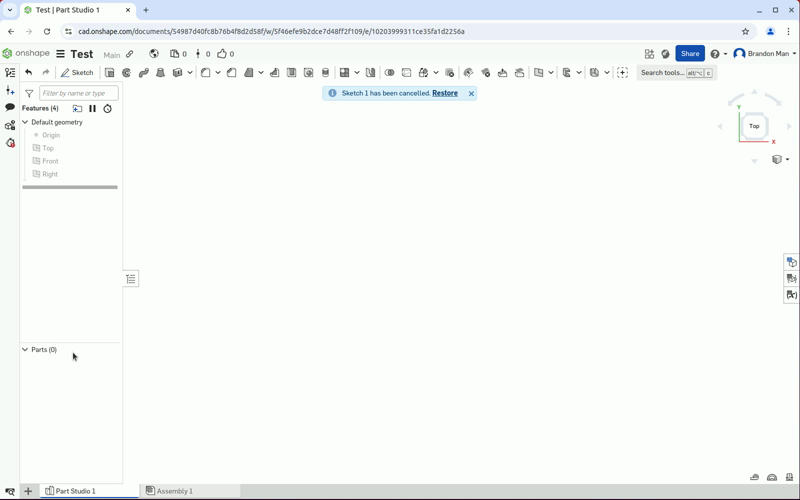
key(space)
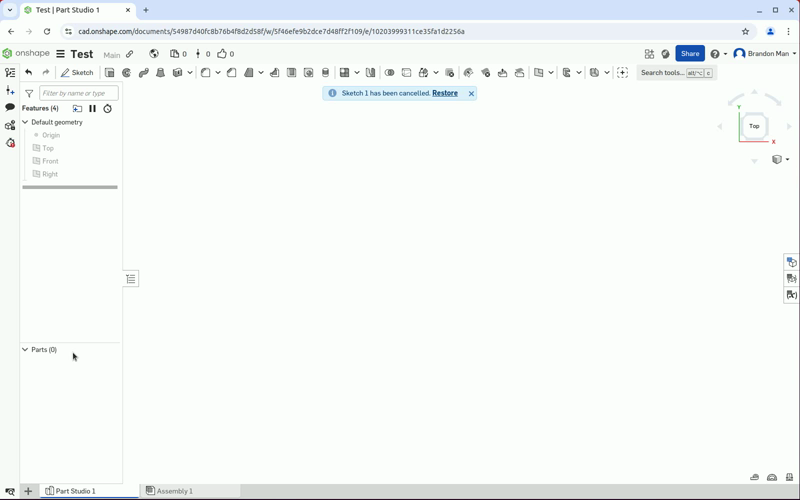
key_down(shift)
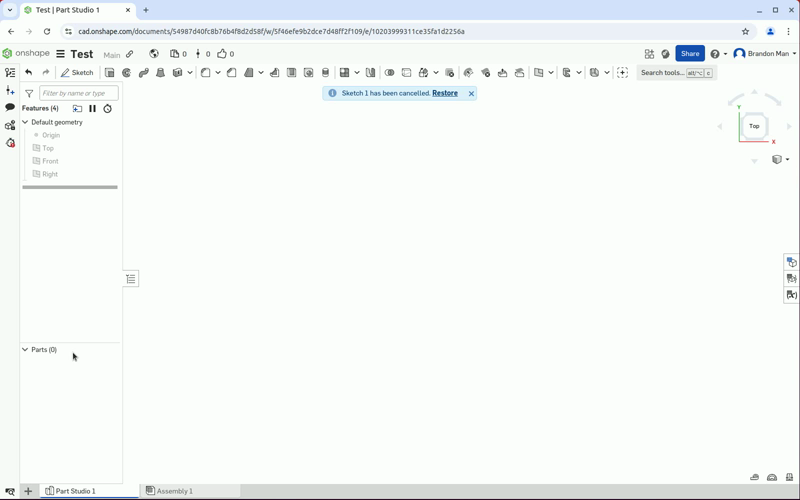
key(up)
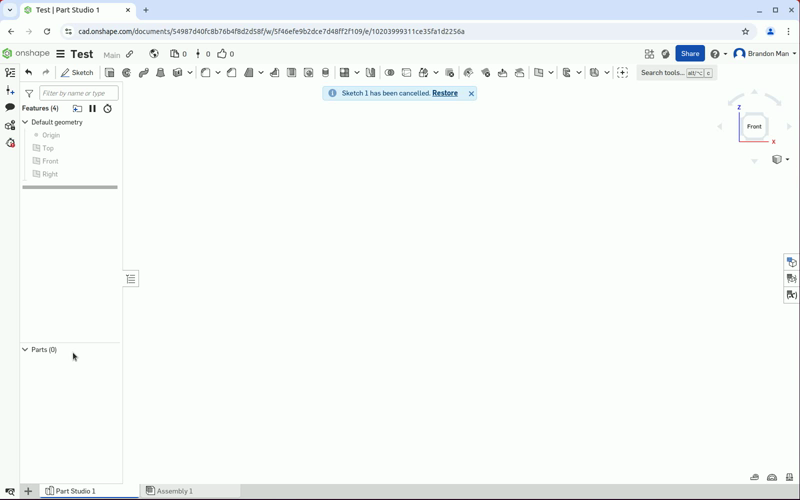
key_up(shift)
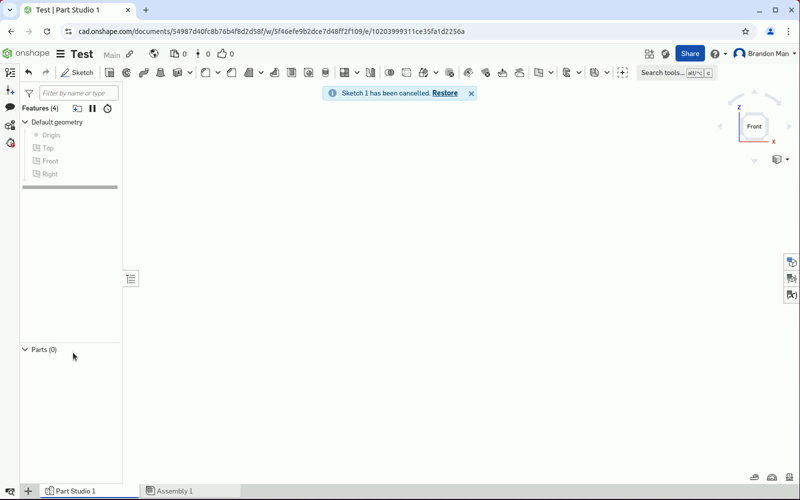
mouse_move(73, 352)
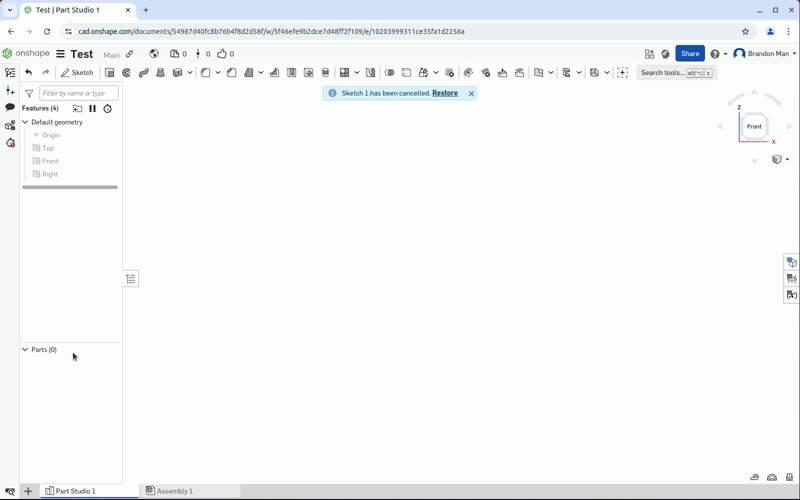
key(shift+y)
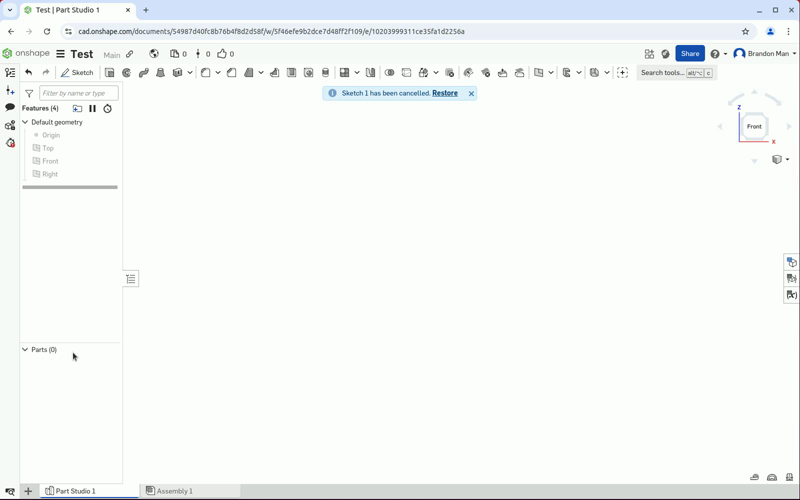
key(shift+s)
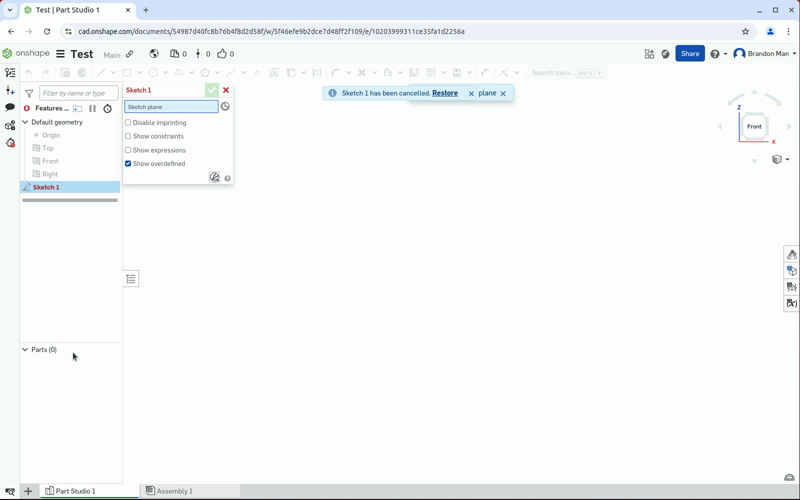
mouse_move(73, 163)
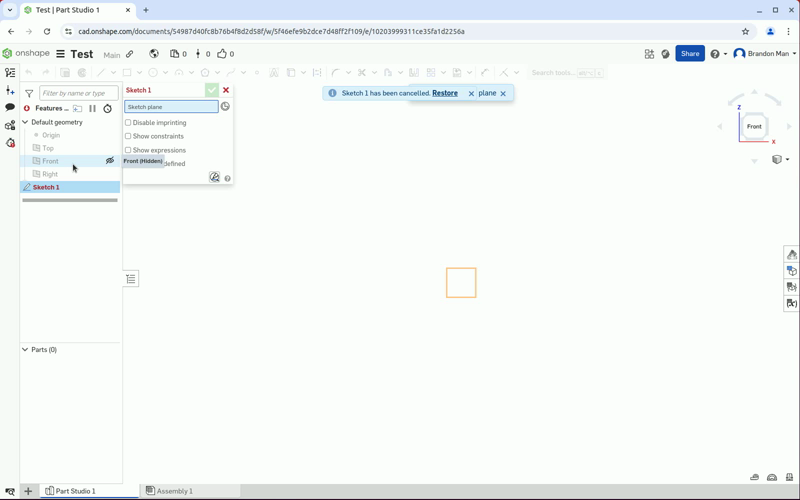
click(73, 163)
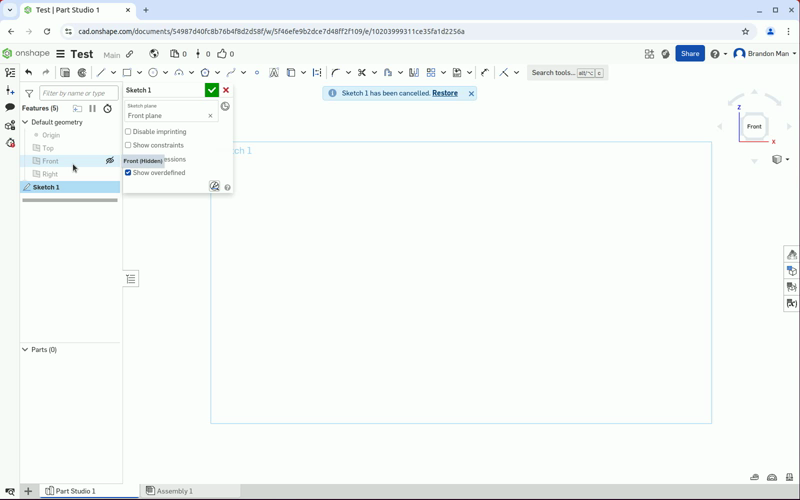
mouse_move(73, 352)
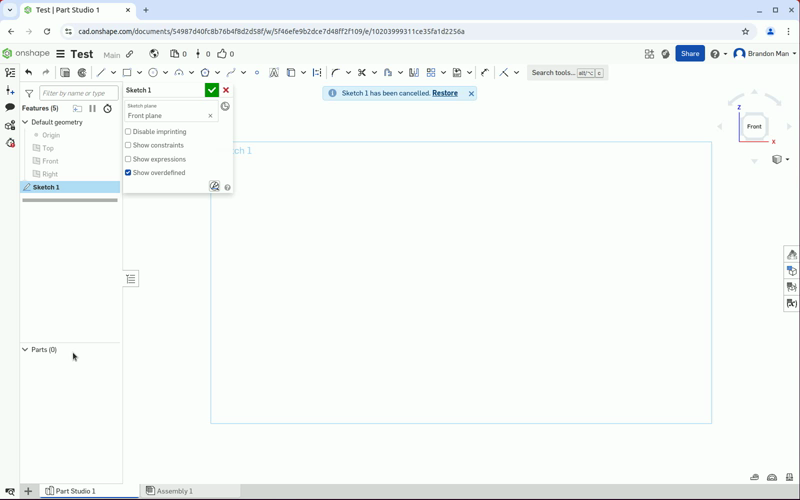
key(y)
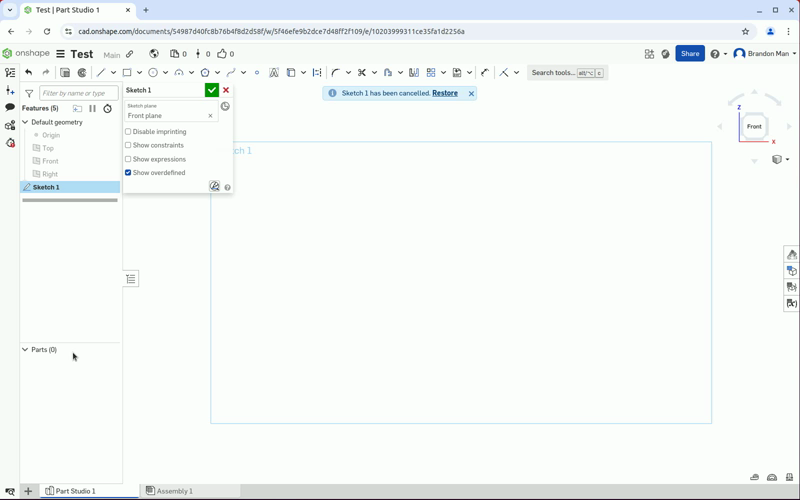
key(c)
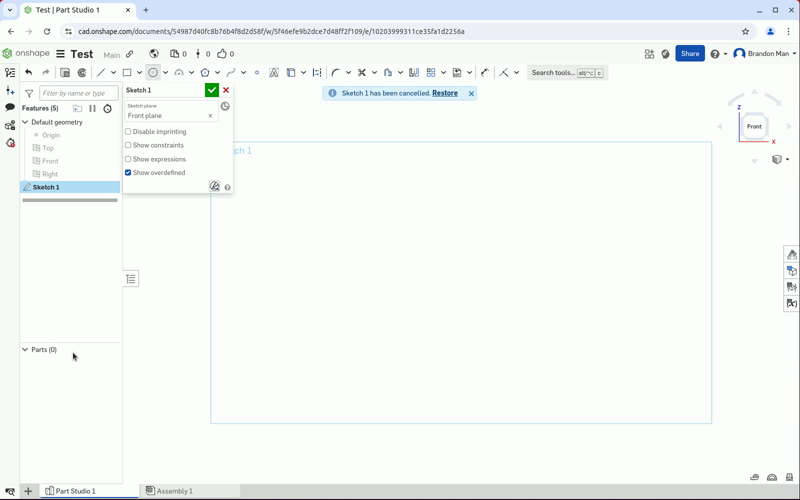
key_down(shift)
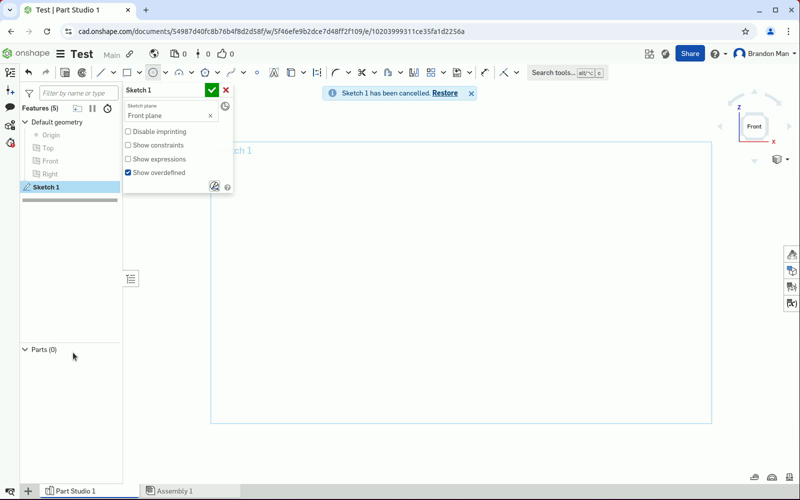
mouse_move(461, 282)
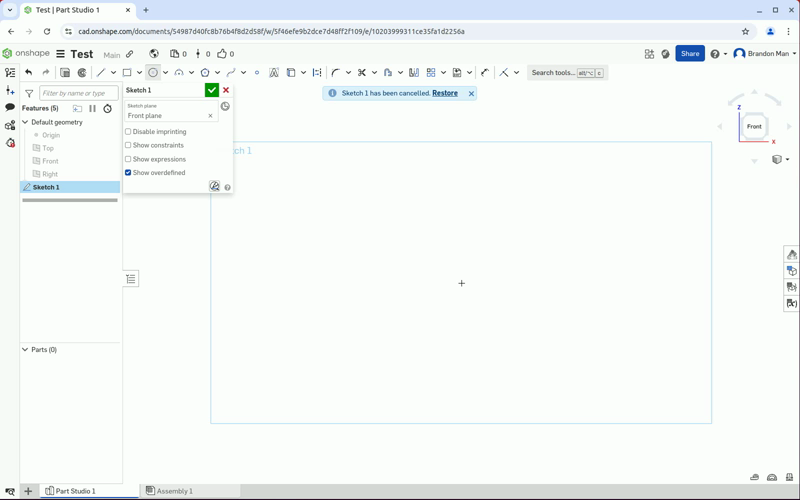
click(461, 282)
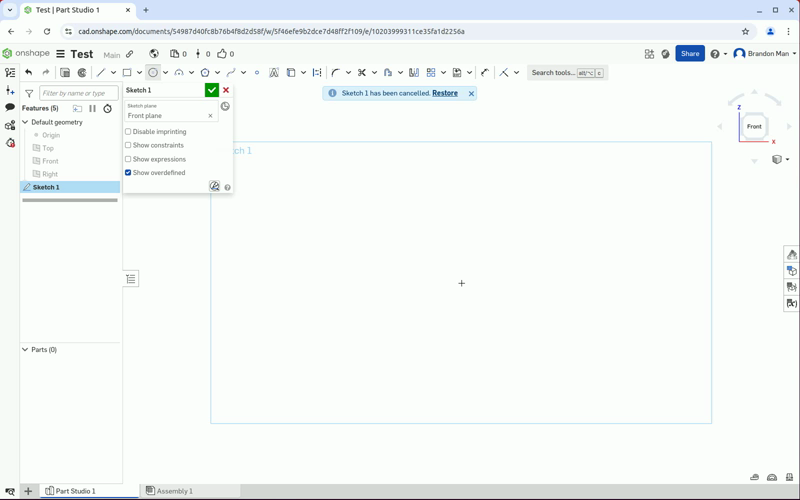
key_up(shift)
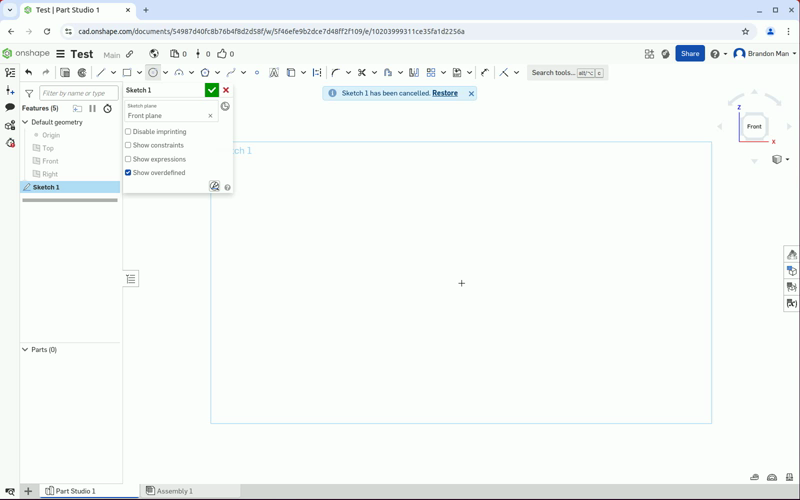
mouse_move(505, 282)
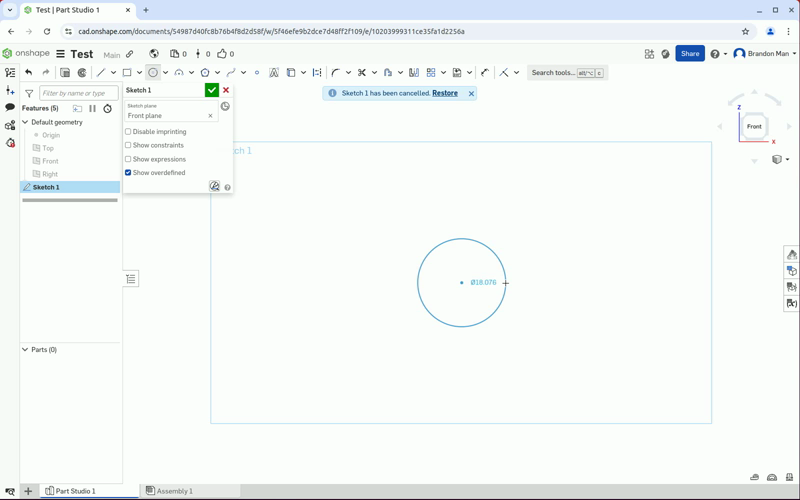
click(505, 282)
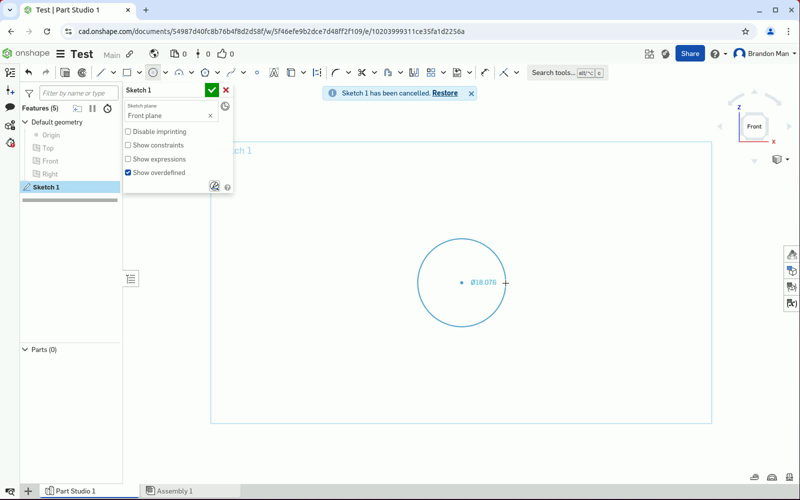
key(esc)
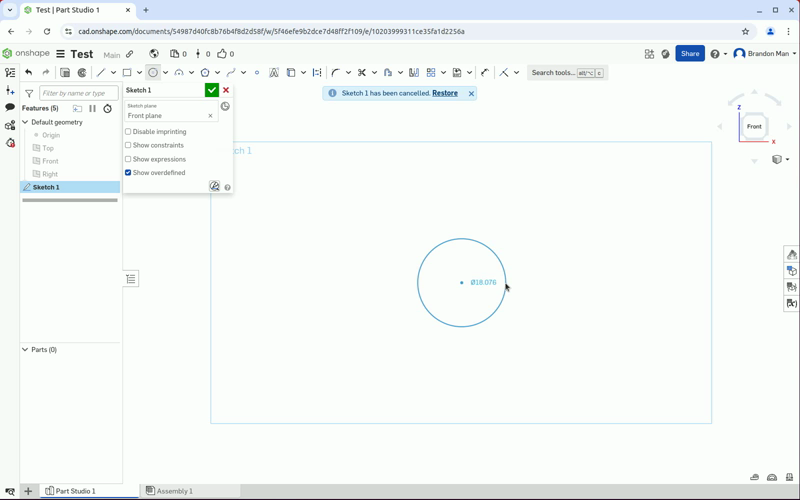
key(c)
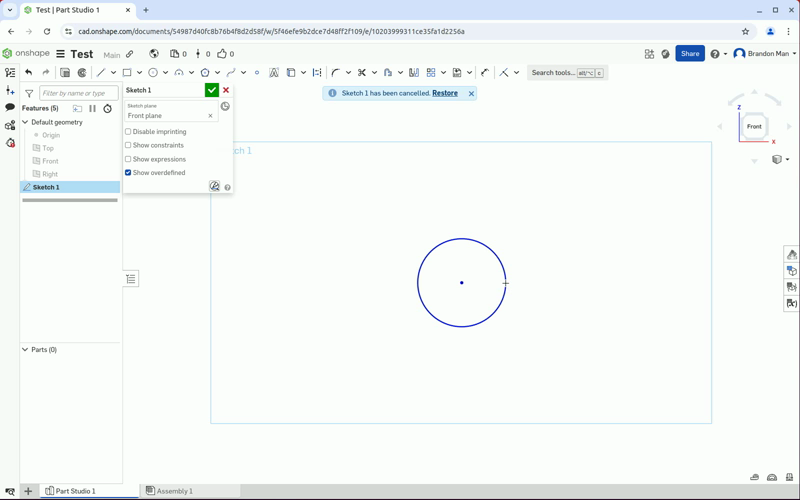
key_down(shift)
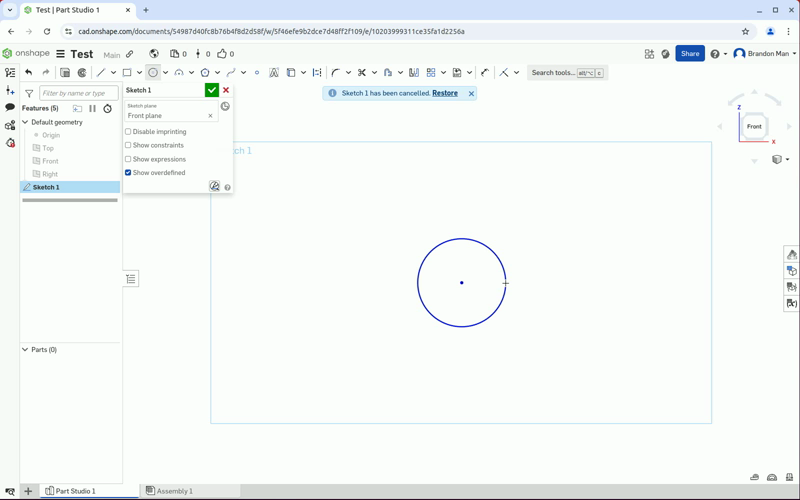
mouse_move(461, 282)
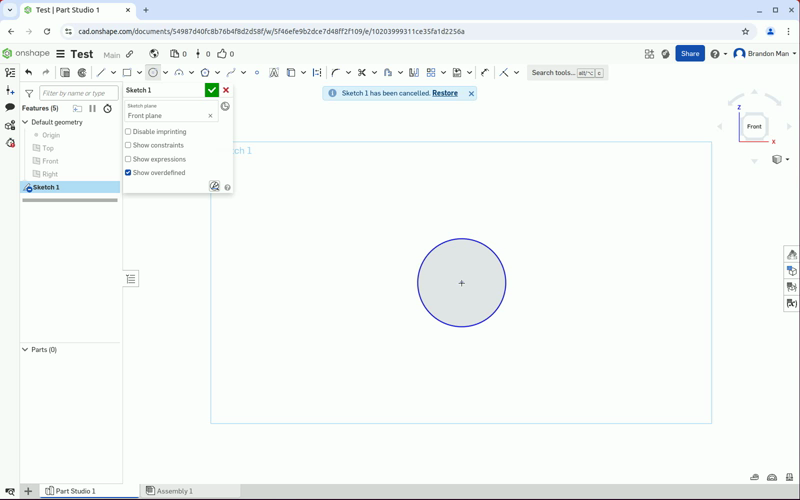
click(461, 282)
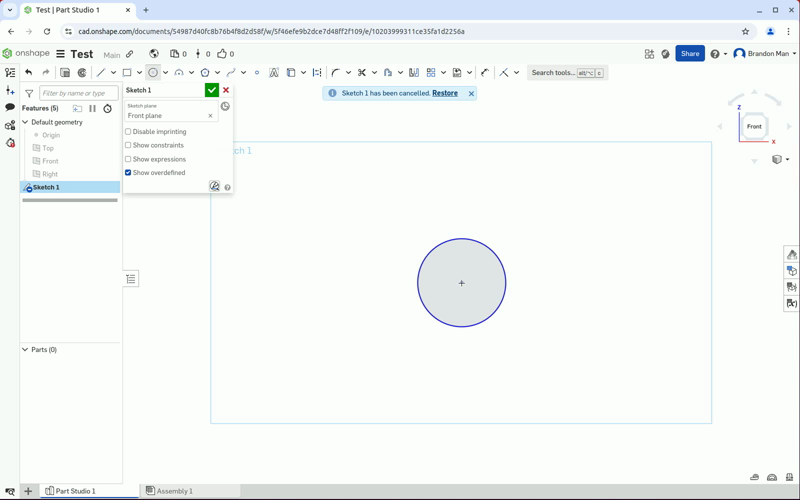
key_up(shift)
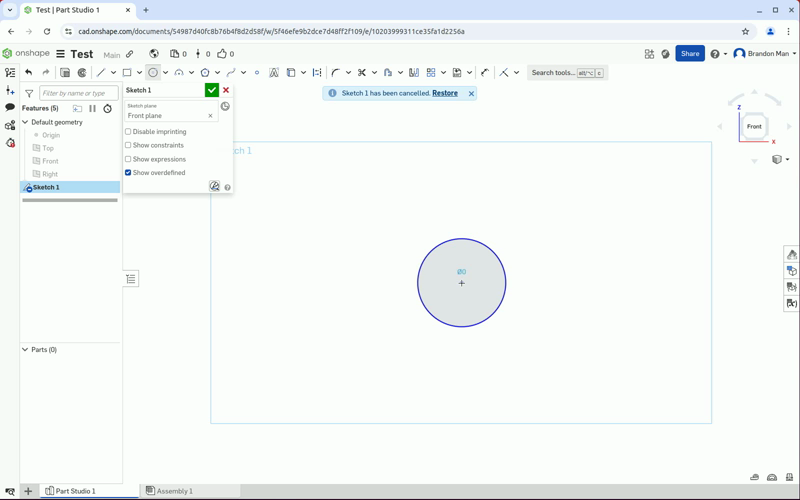
mouse_move(490, 282)
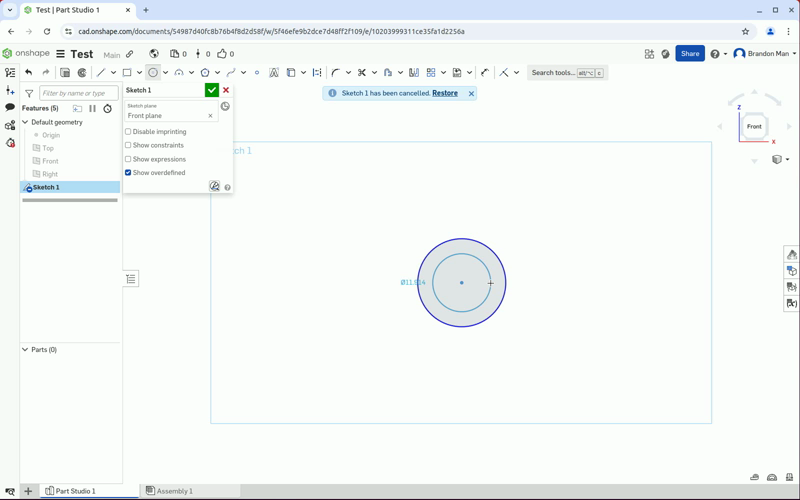
click(490, 282)
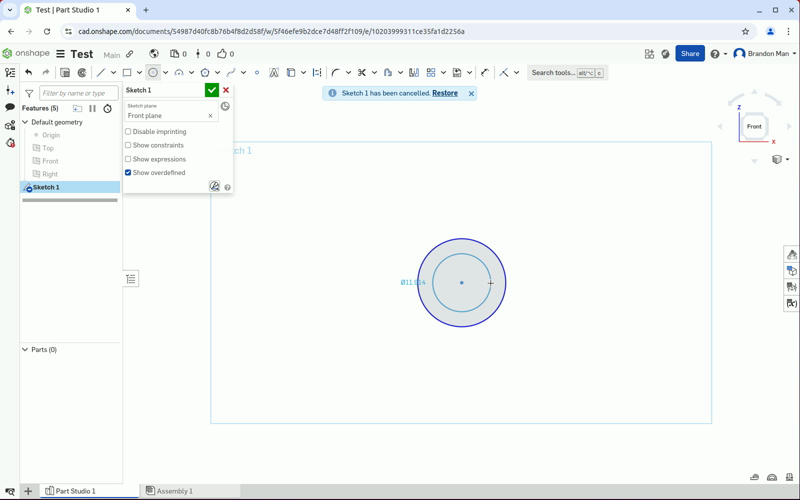
key(esc)
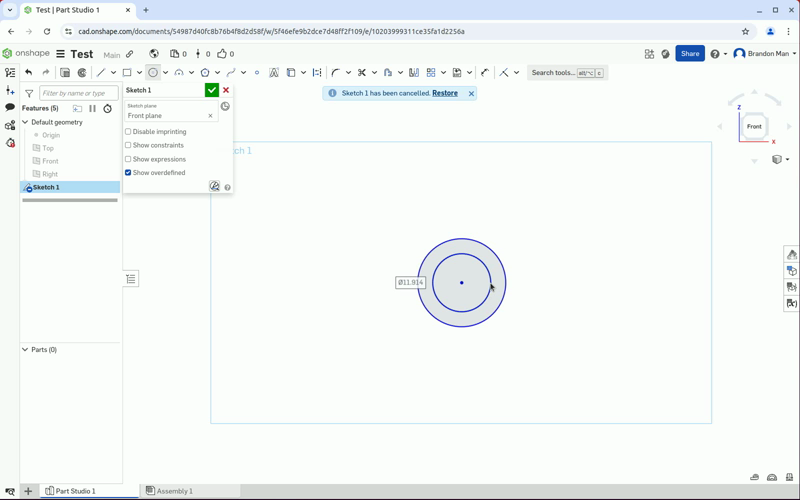
mouse_move(482, 315)
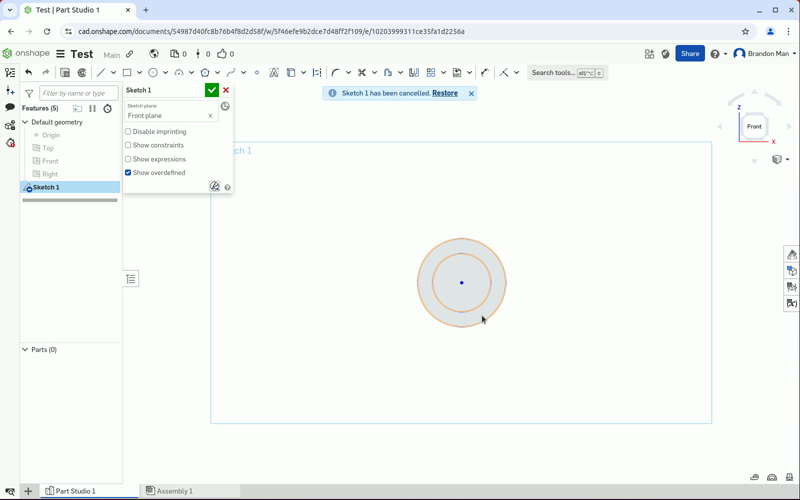
click(482, 315)
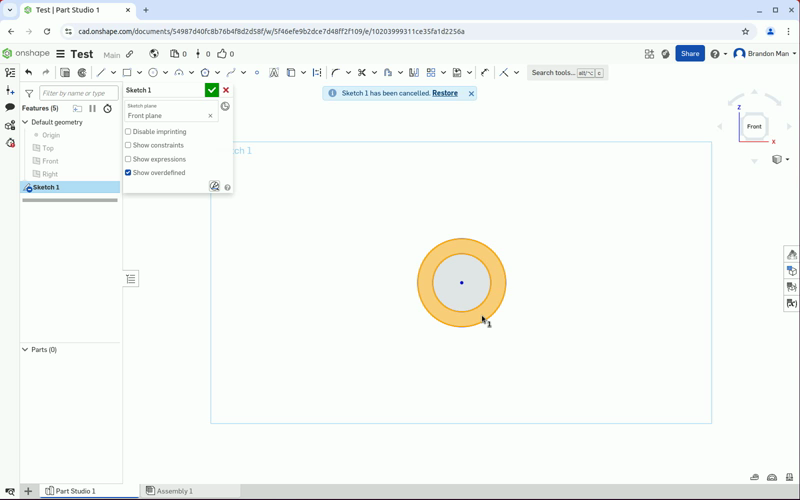
mouse_move(73, 352)
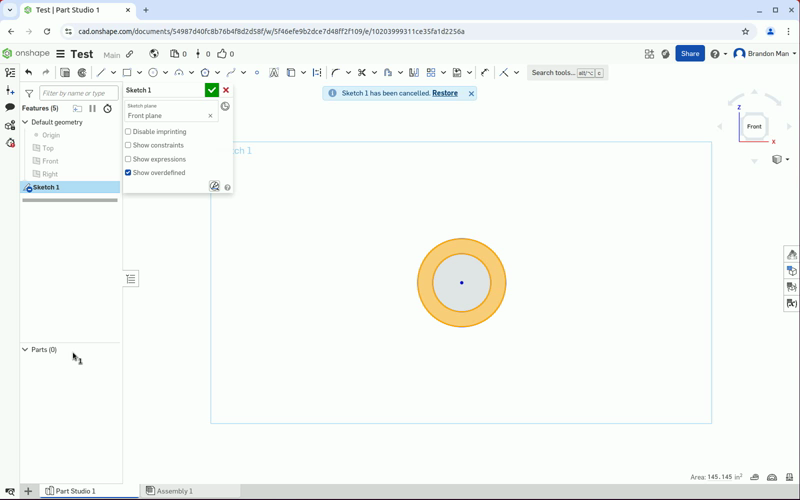
key(shift+y)
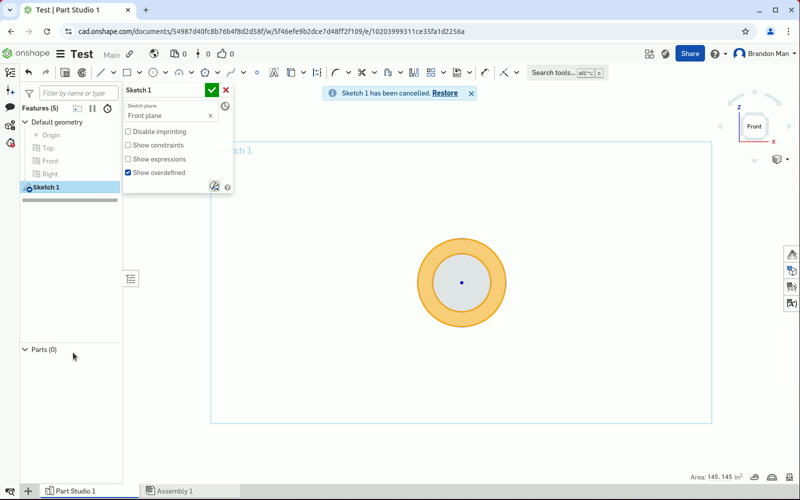
key(shift+e)
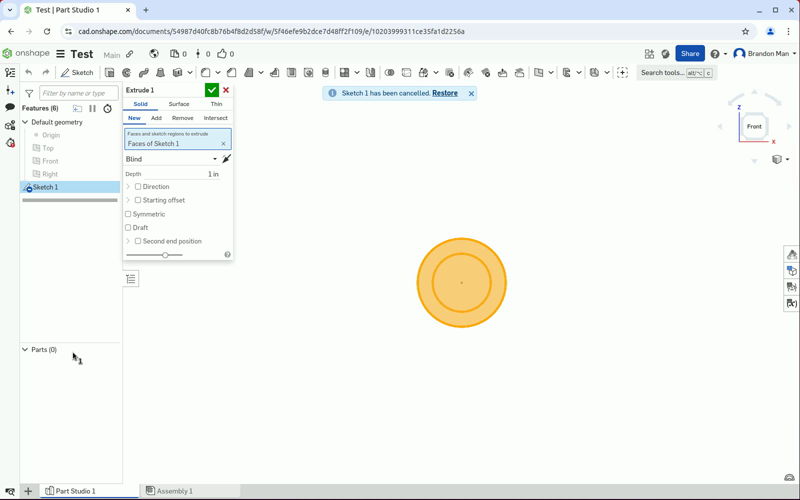
mouse_move(143, 106)
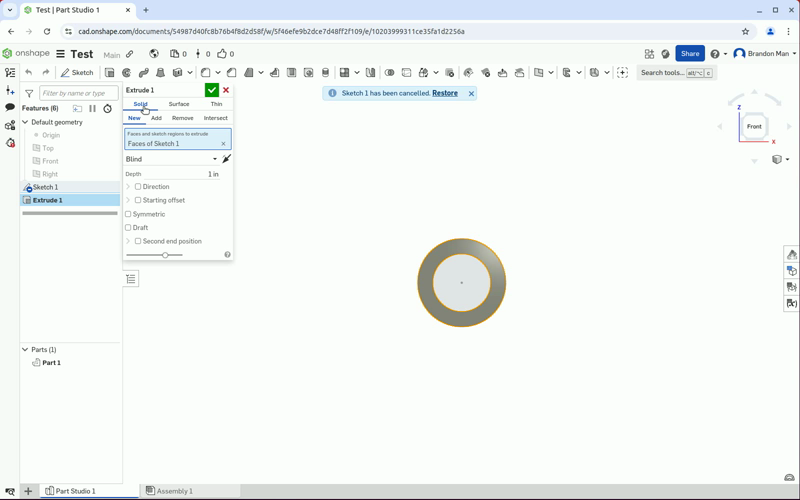
click(143, 106)
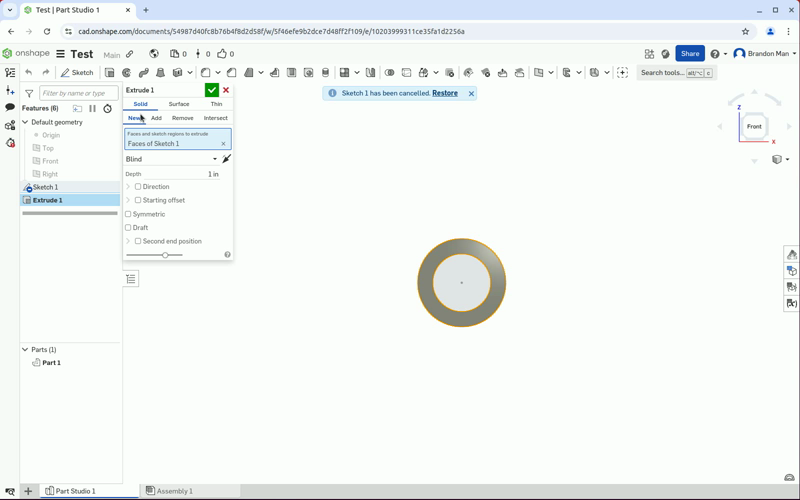
mouse_move(137, 120)
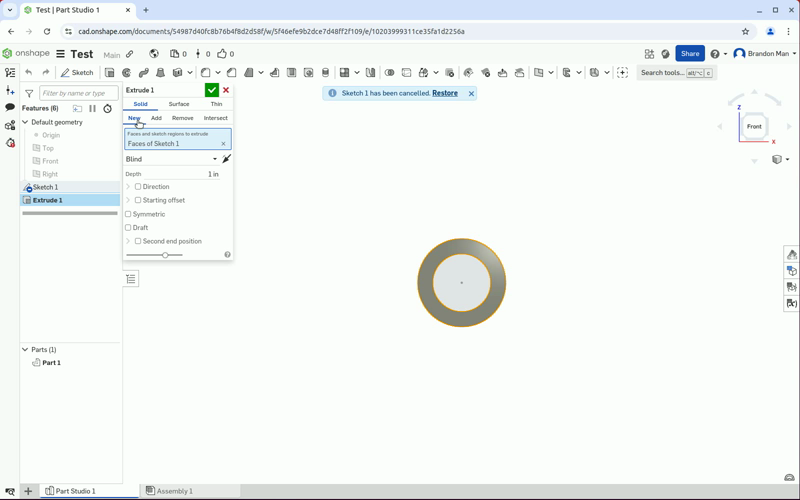
click(137, 120)
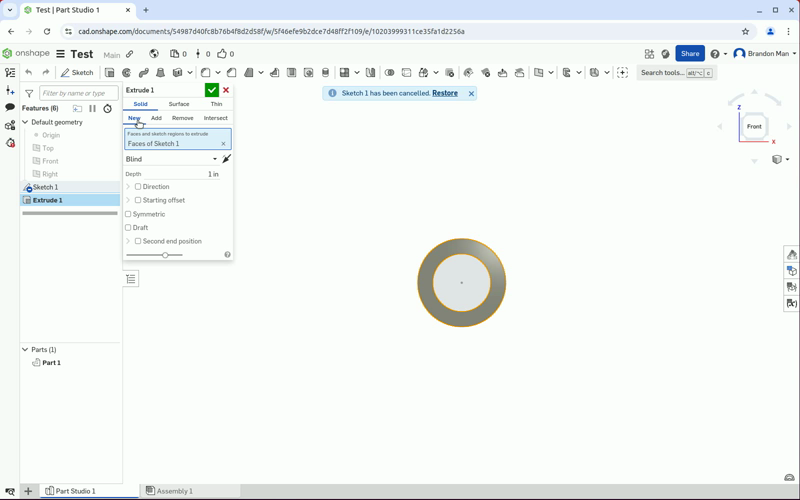
key(tab, 4)
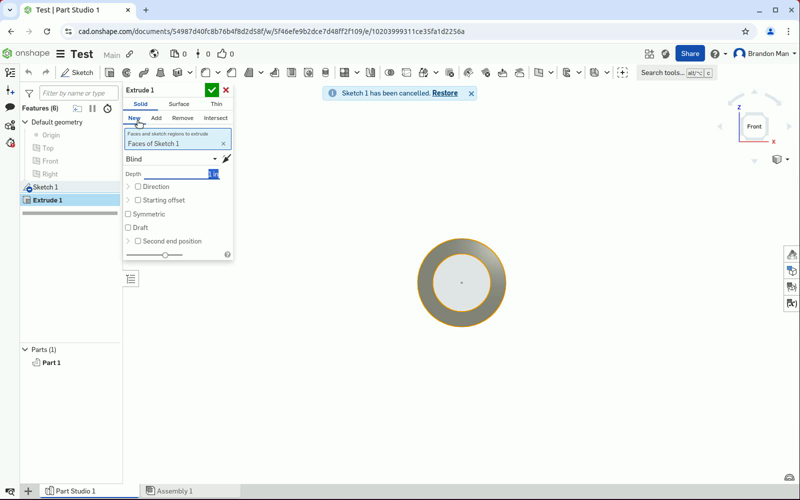
text(12.758)
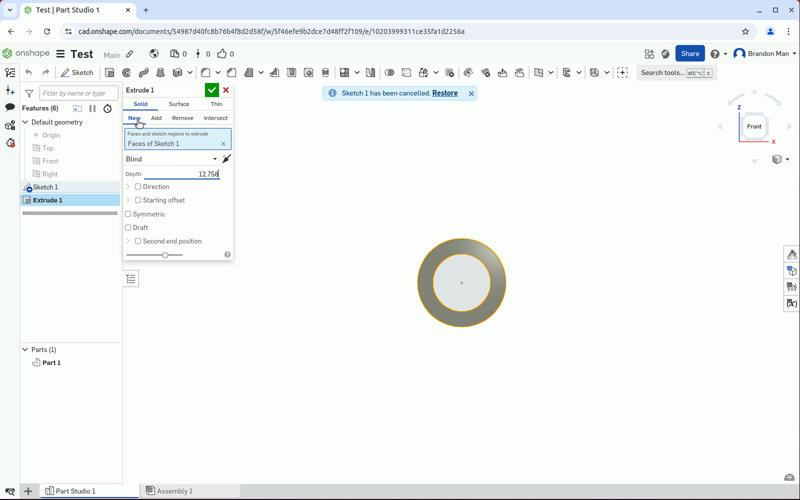
key(enter)
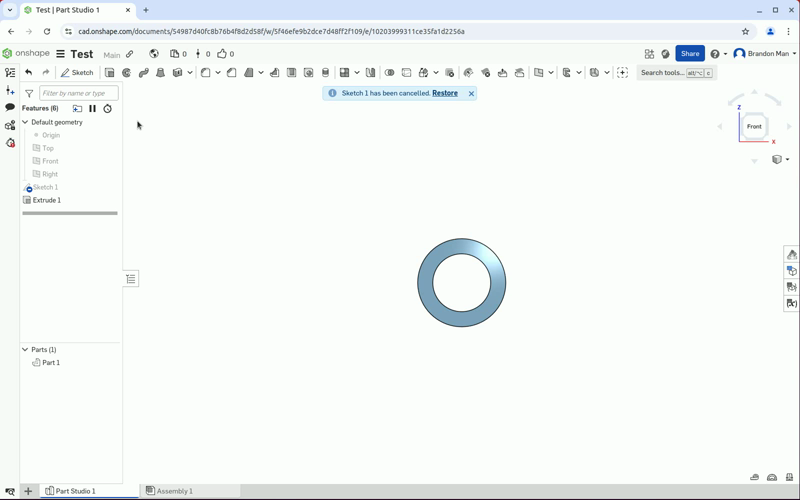
key(shift+h)
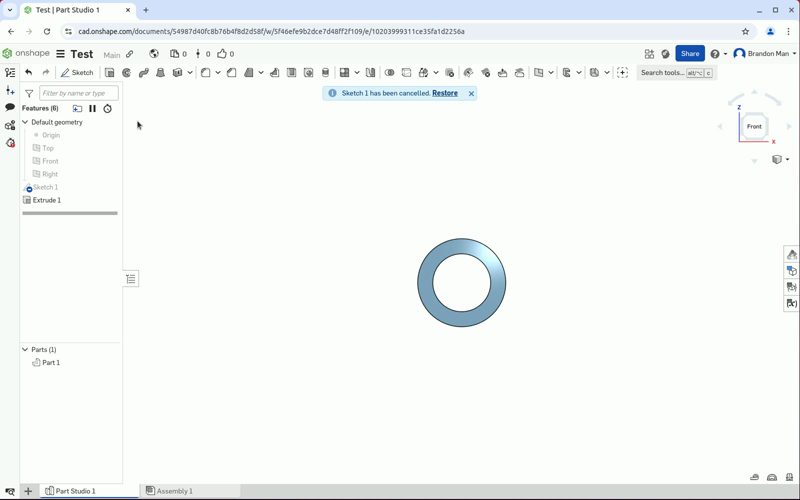
key(shift+h)
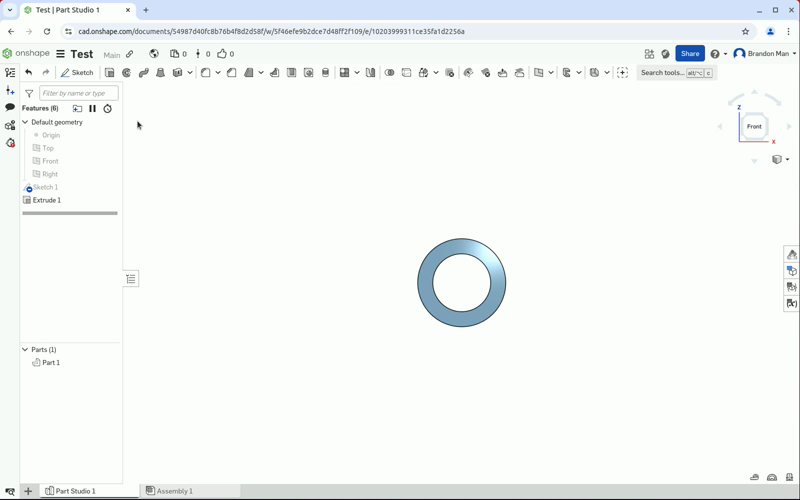
mouse_move(73, 189)
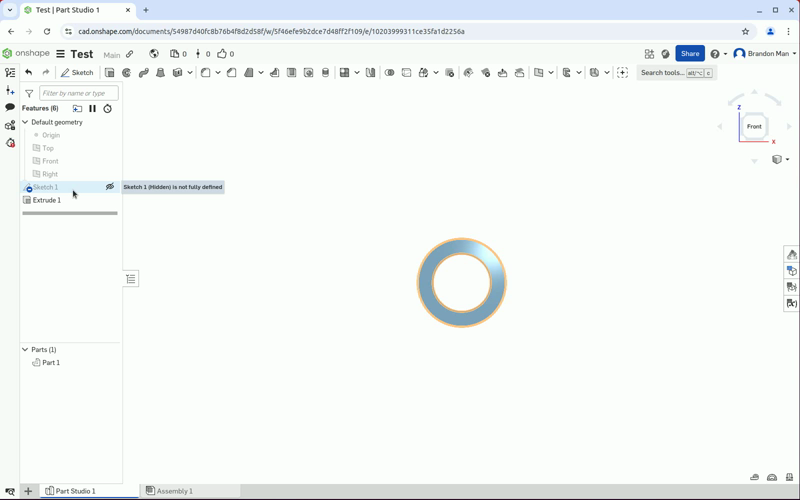
click(73, 189)
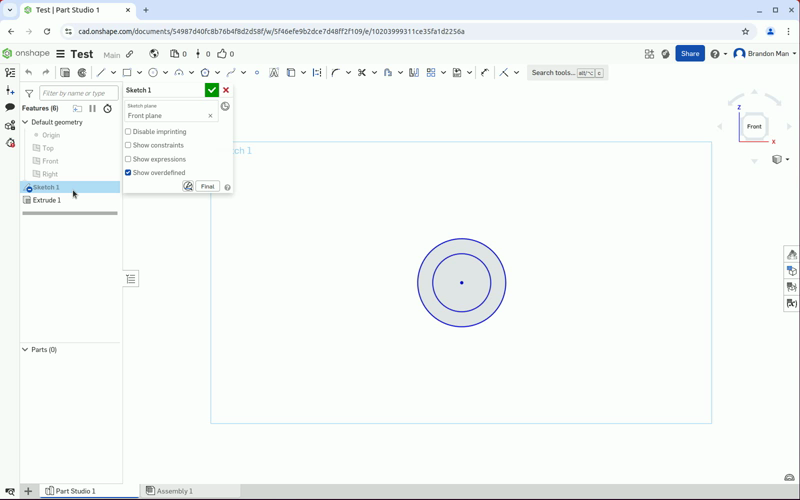
mouse_move(229, 92)
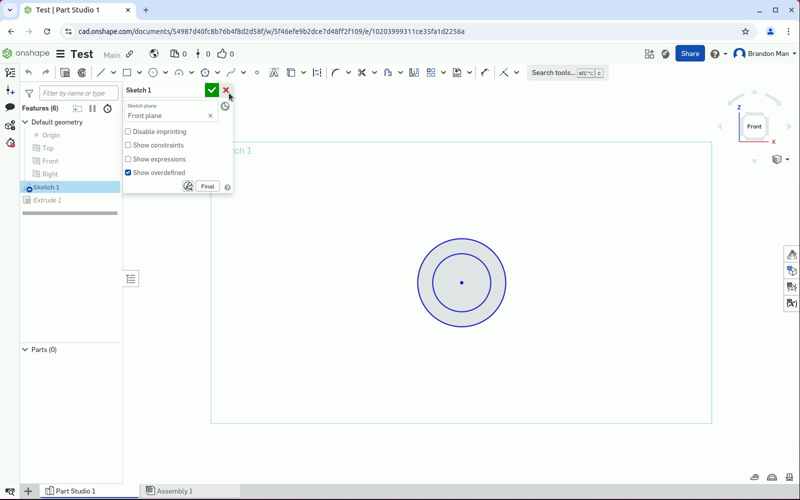
click(229, 92)
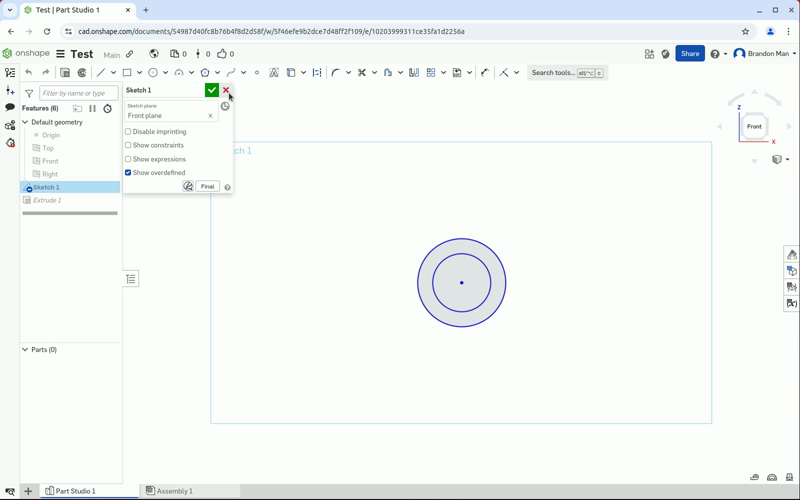
key(shift+s)
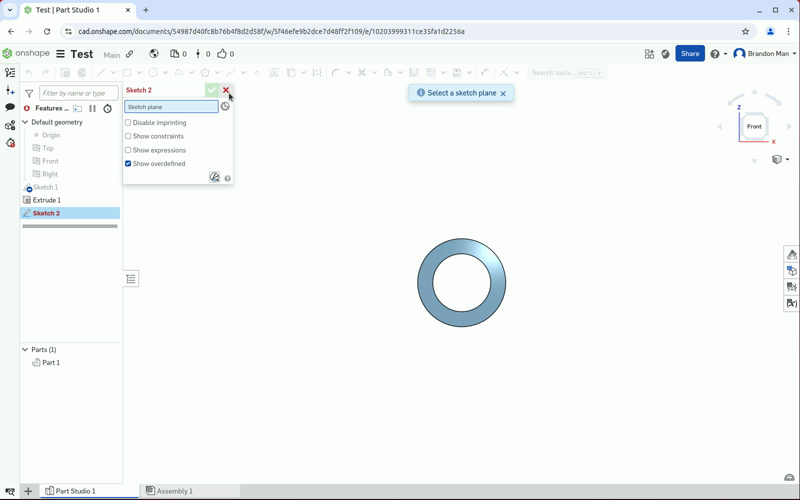
mouse_move(73, 163)
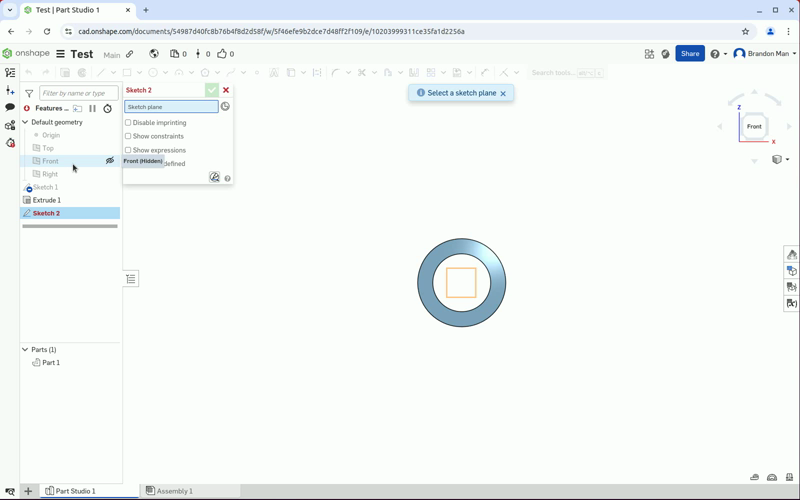
click(73, 163)
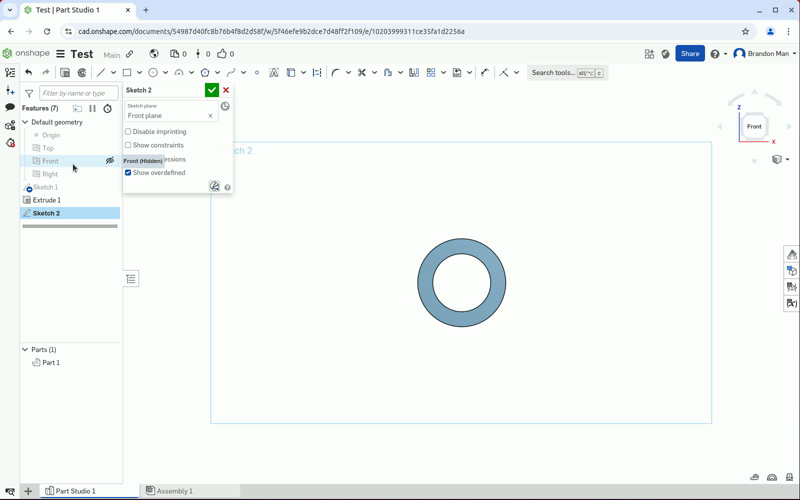
mouse_move(73, 352)
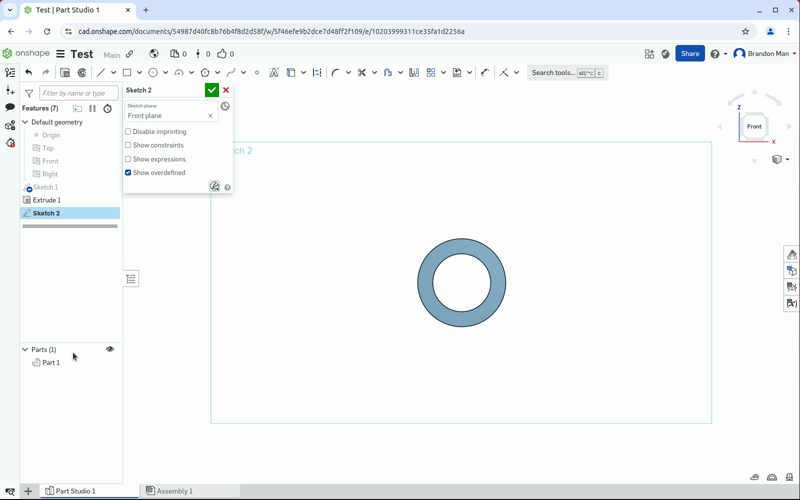
key(y)
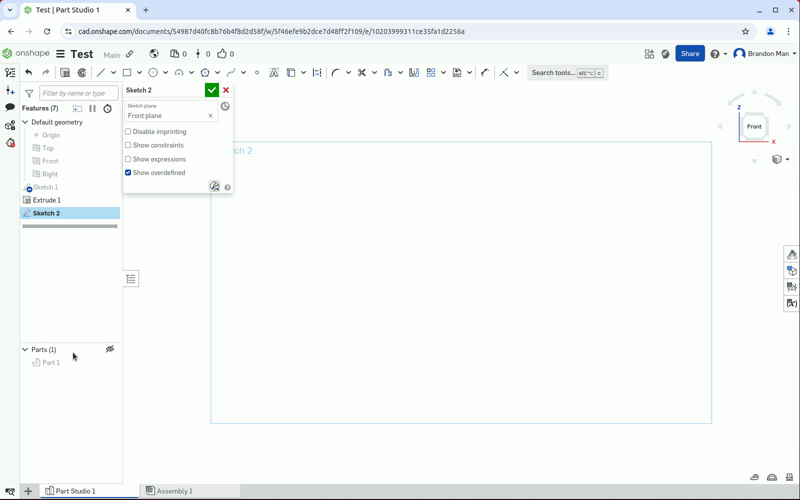
key(c)
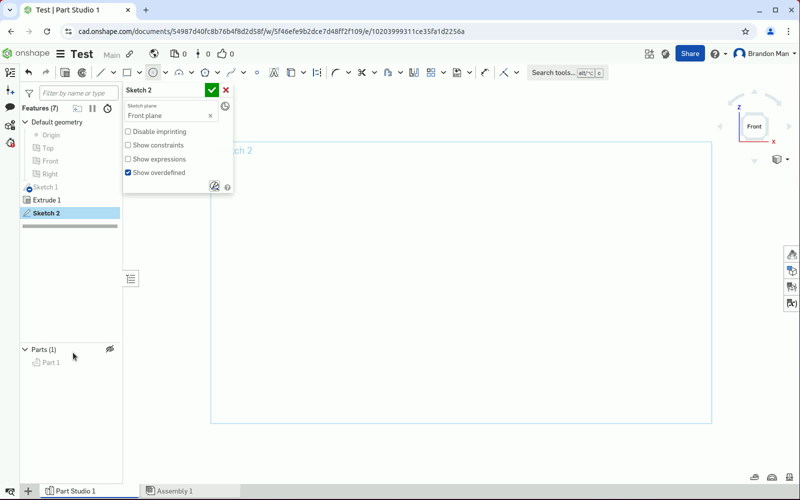
key_down(shift)
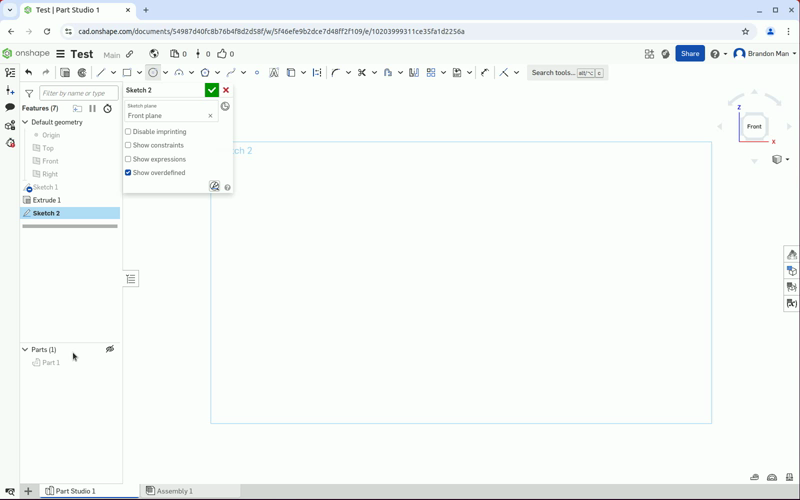
mouse_move(461, 282)
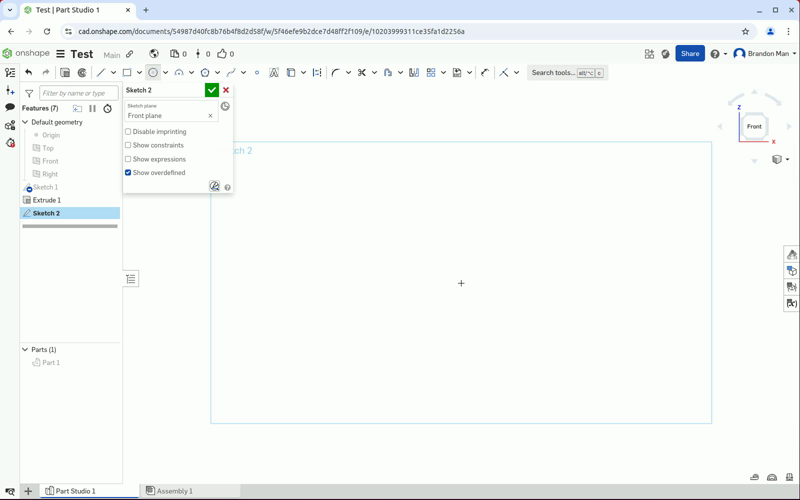
click(461, 282)
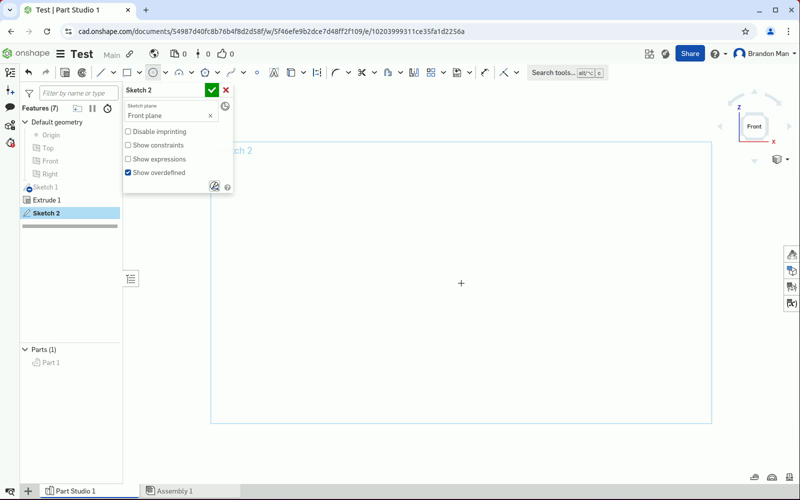
key_up(shift)
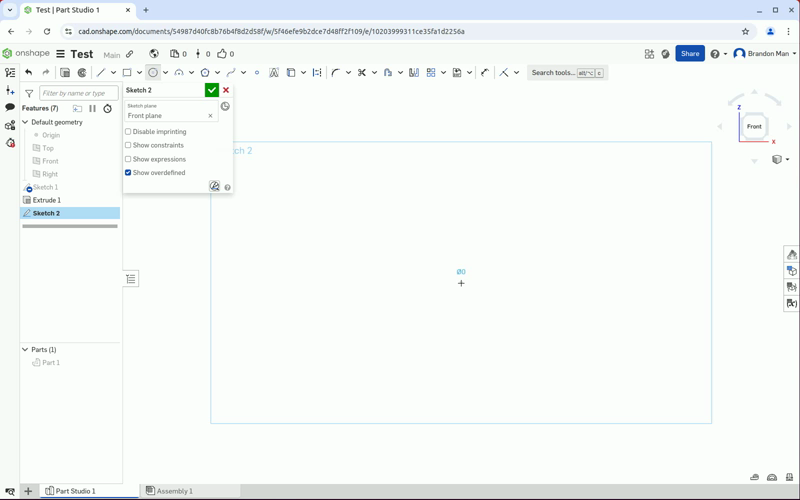
mouse_move(484, 282)
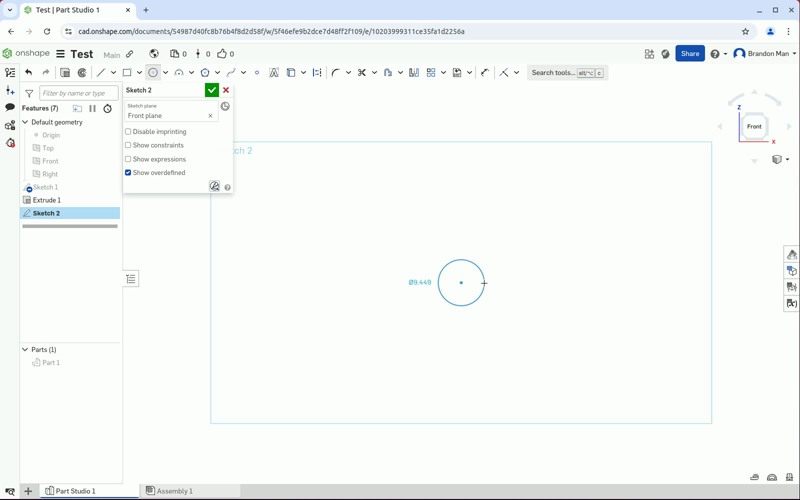
click(484, 282)
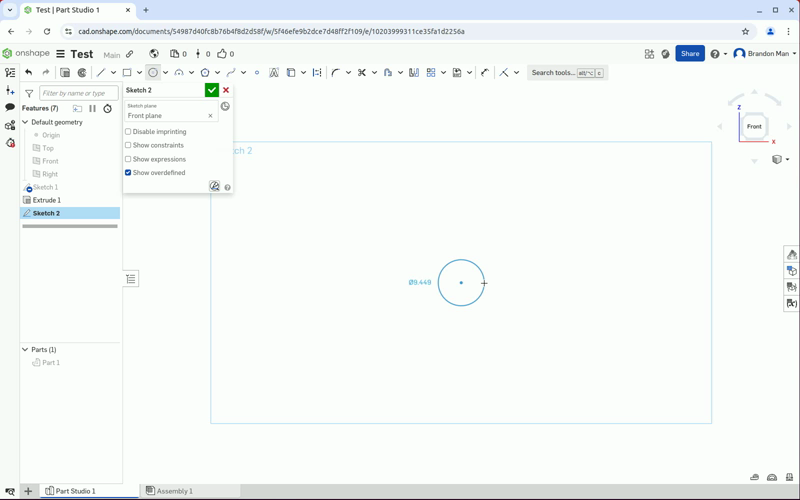
key(esc)
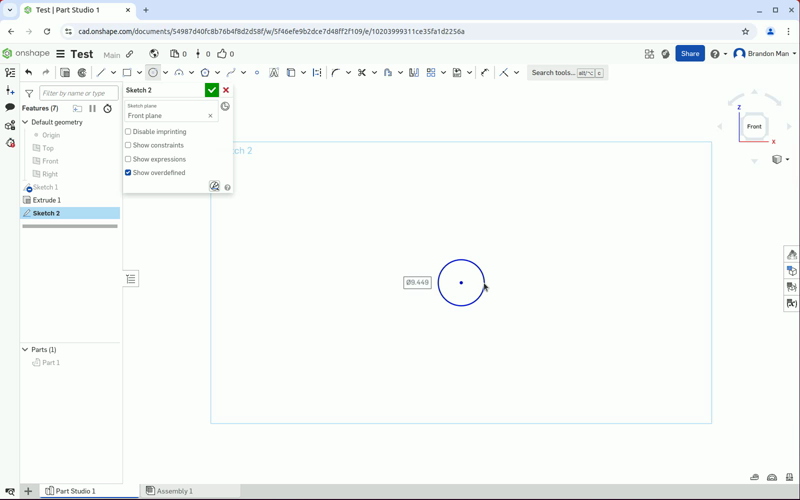
mouse_move(448, 276)
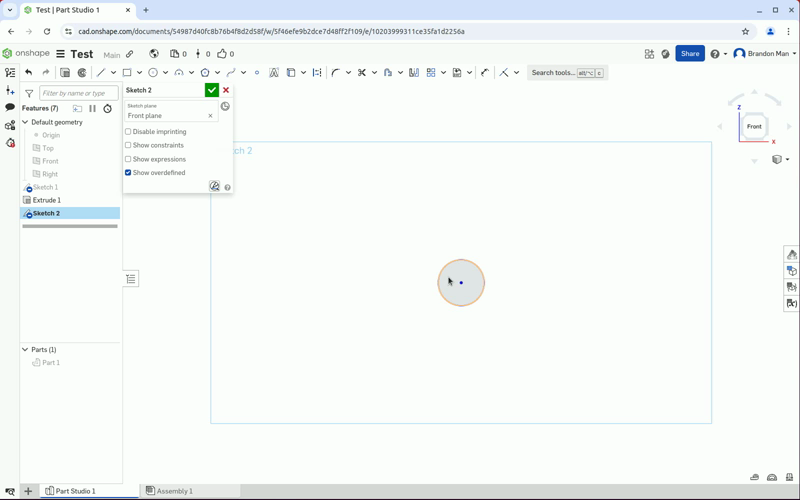
scroll(6)
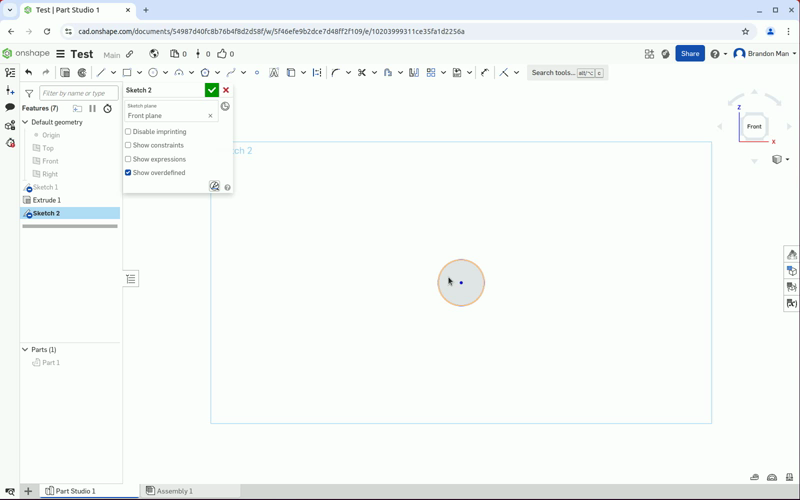
scroll(6)
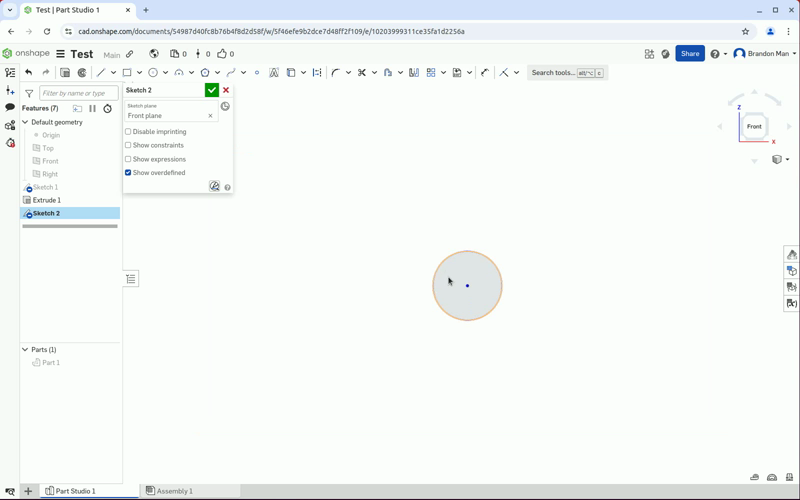
scroll(6)
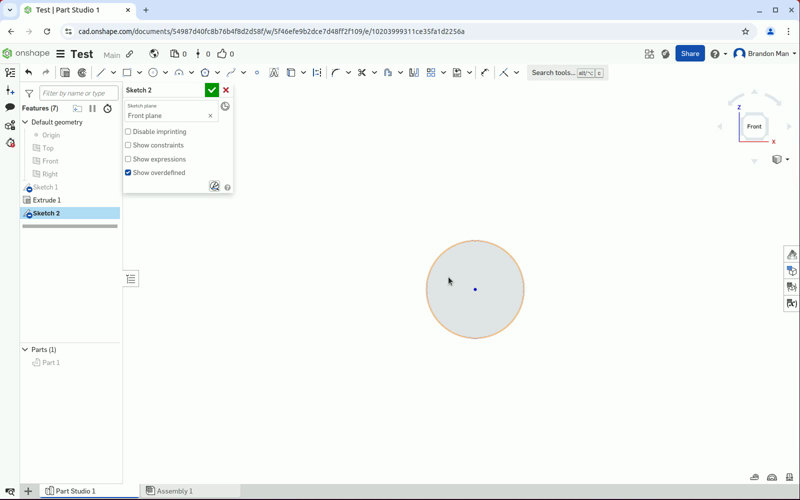
scroll(6)
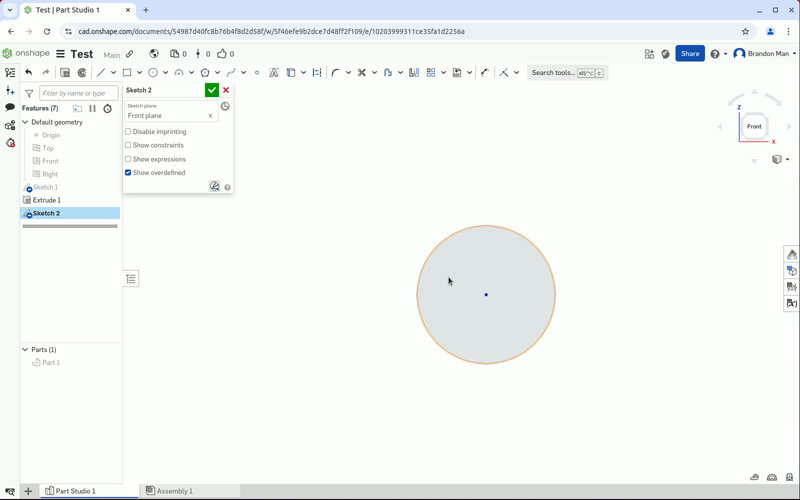
scroll(6)
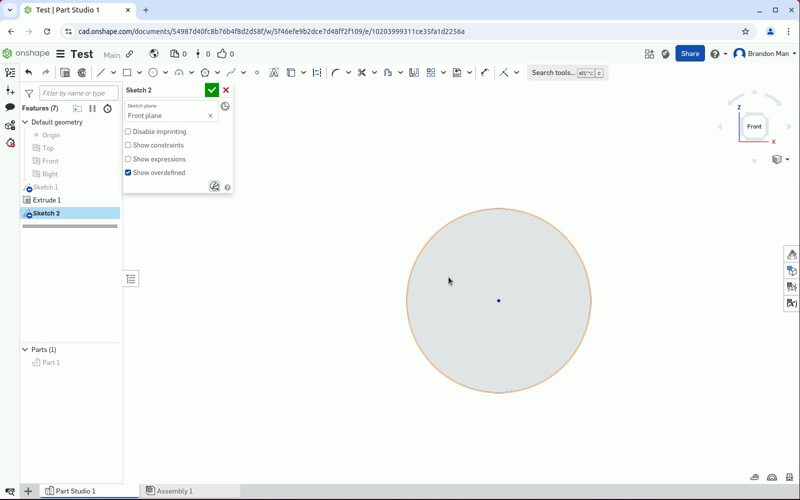
scroll(6)
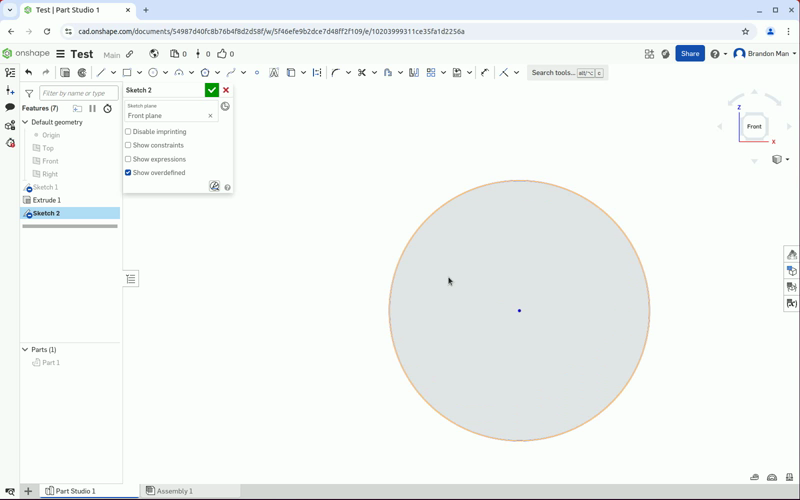
scroll(6)
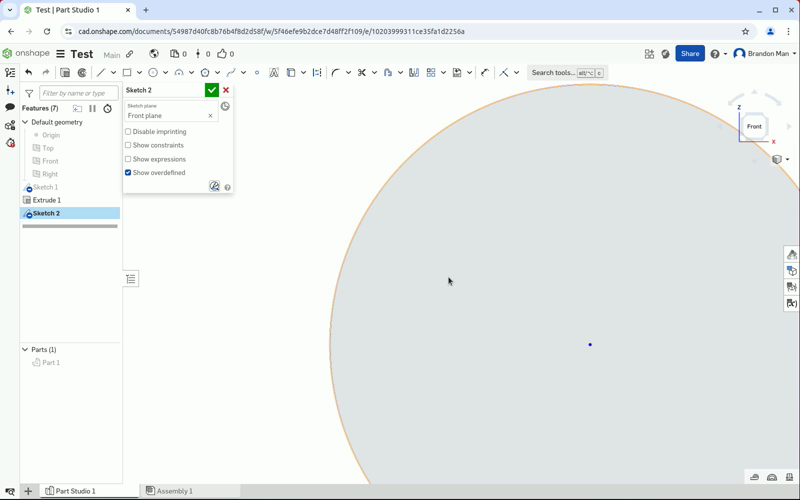
click(448, 276)
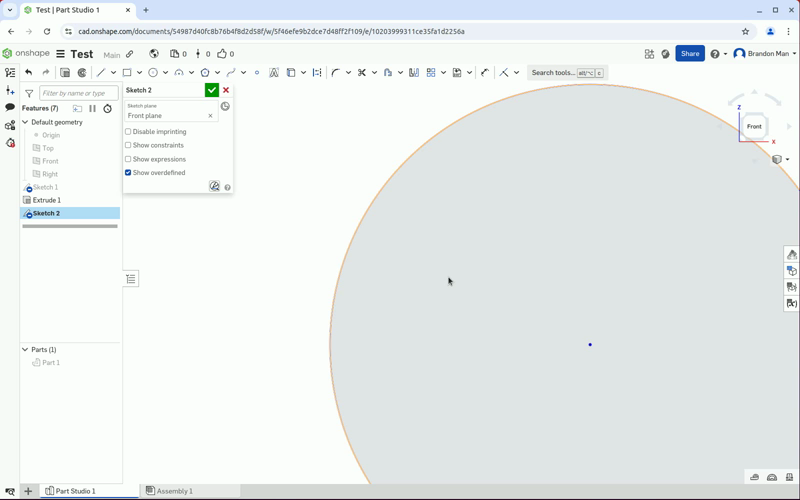
scroll(-6)
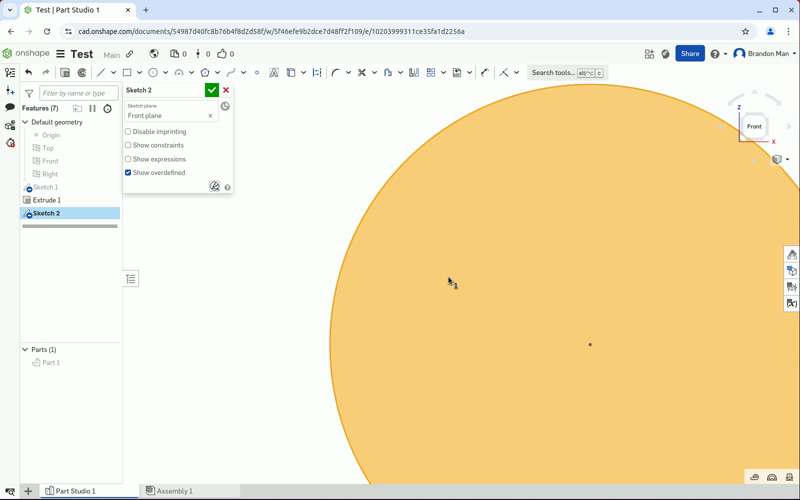
scroll(-6)
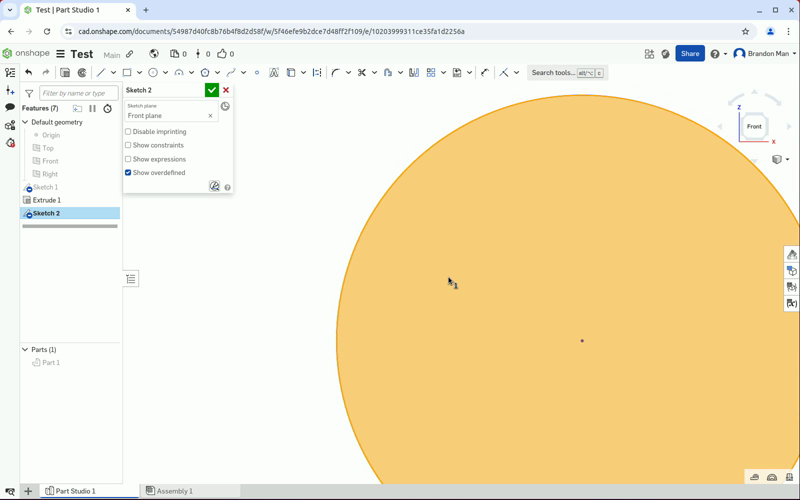
scroll(-6)
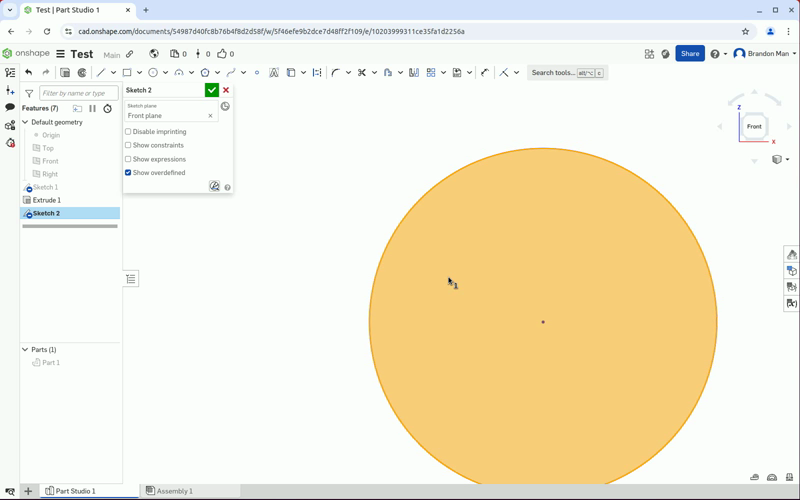
scroll(-6)
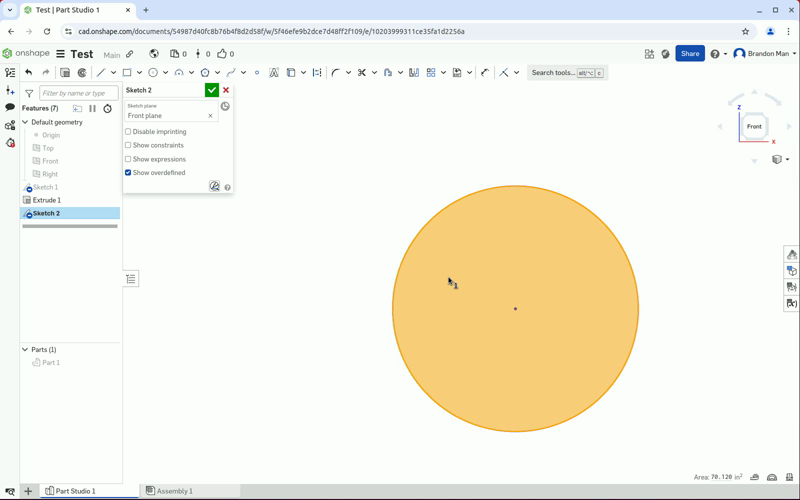
scroll(-6)
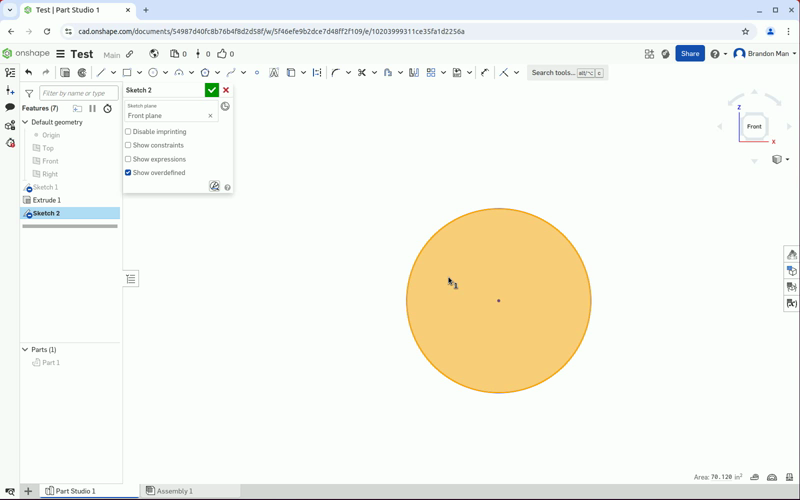
scroll(-6)
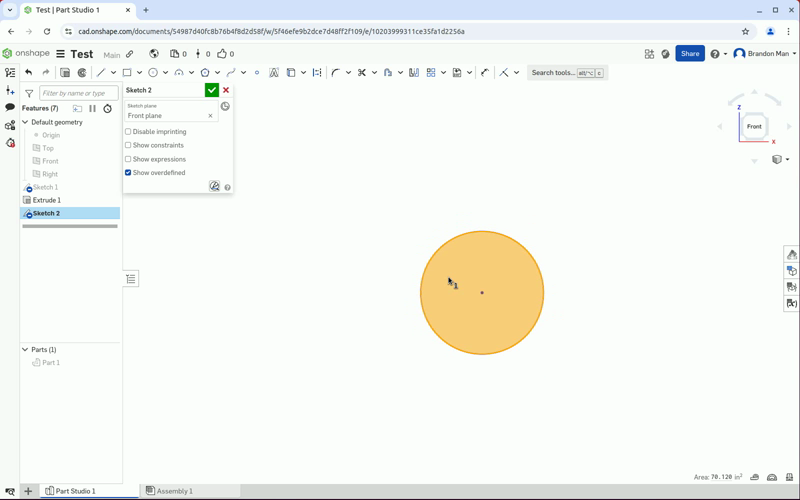
scroll(-6)
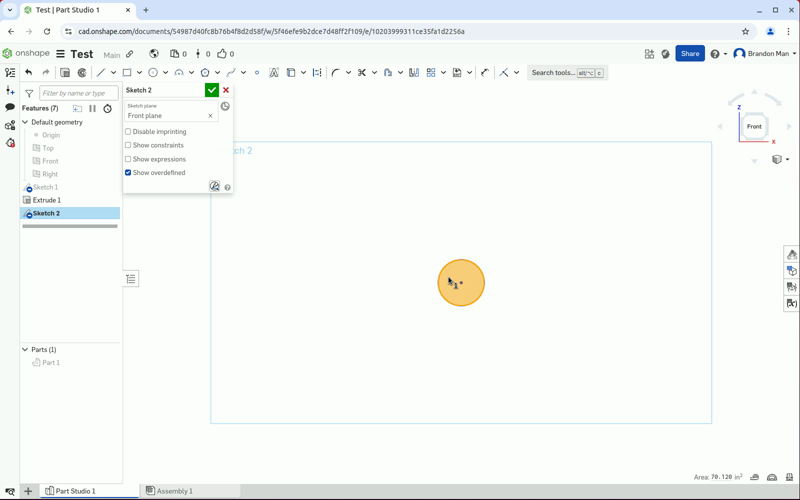
mouse_move(73, 352)
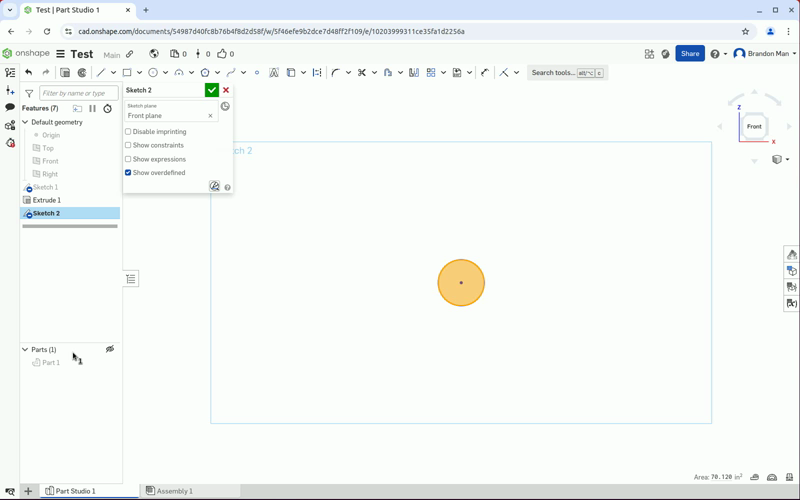
key(shift+y)
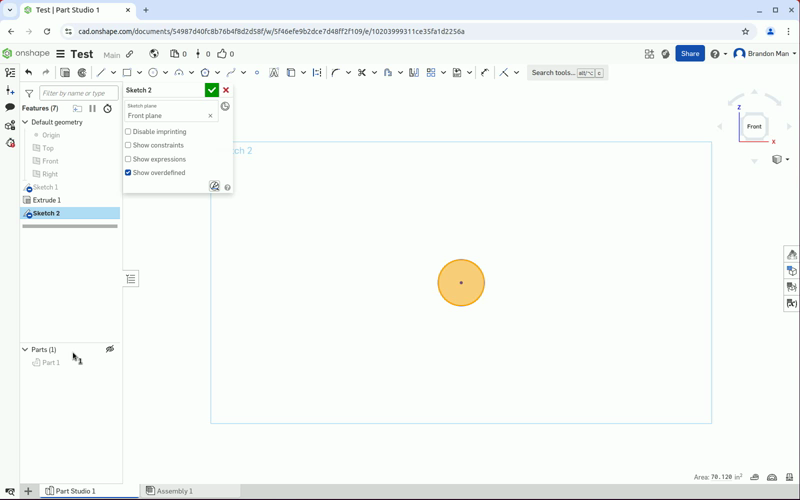
key(shift+e)
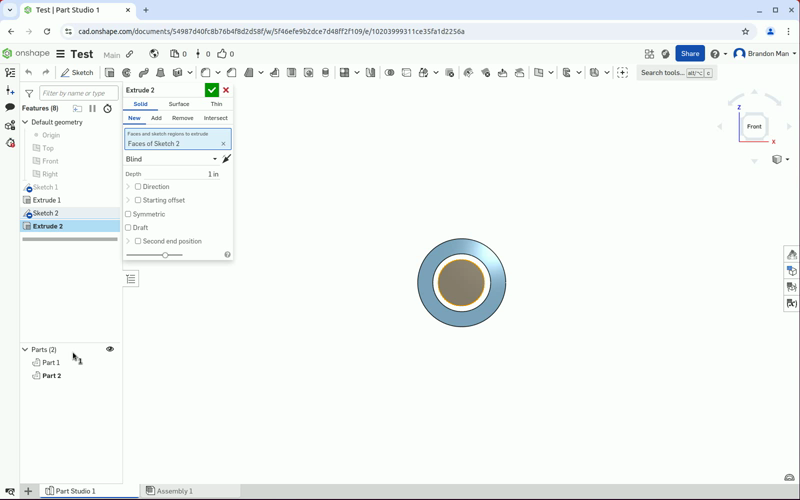
mouse_move(143, 106)
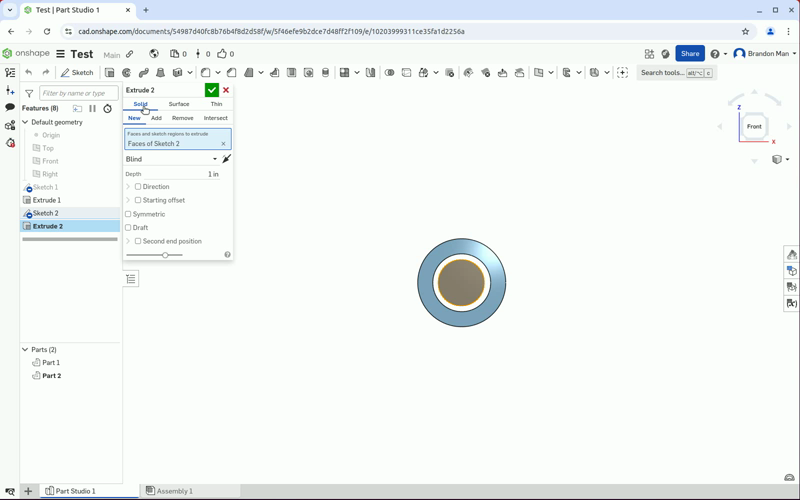
click(143, 106)
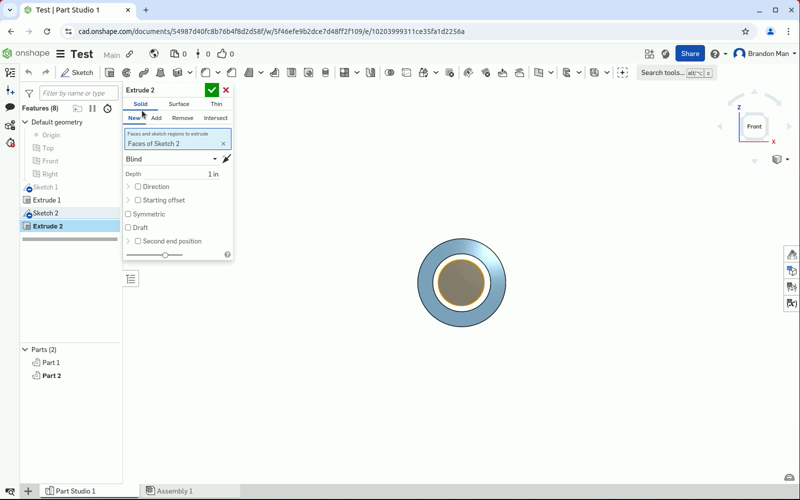
mouse_move(137, 120)
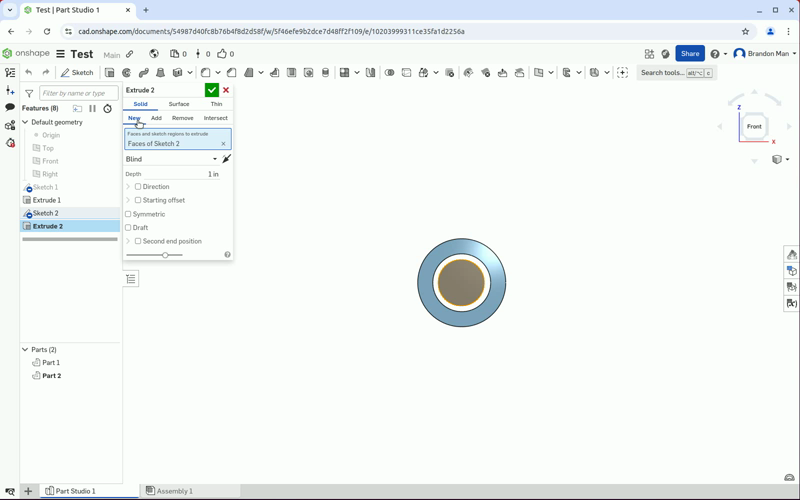
click(137, 120)
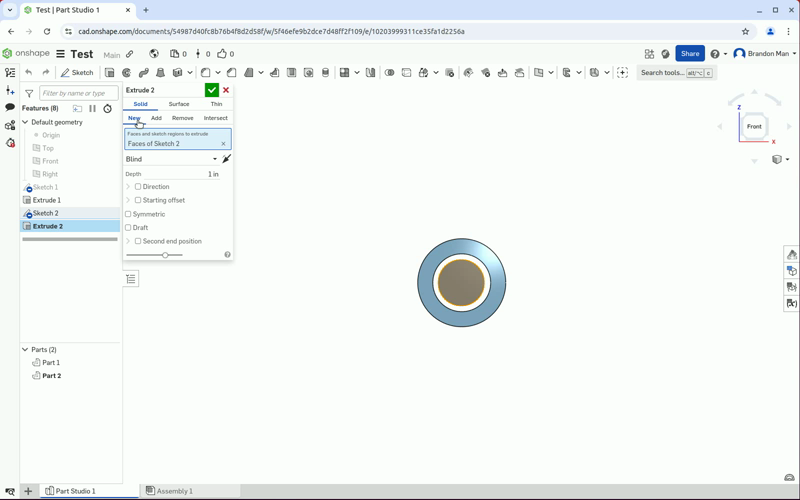
key(tab, 4)
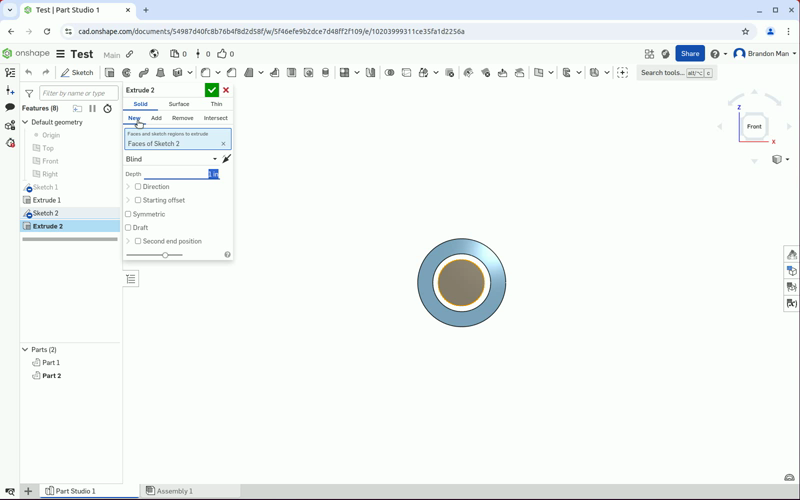
text(12.758)
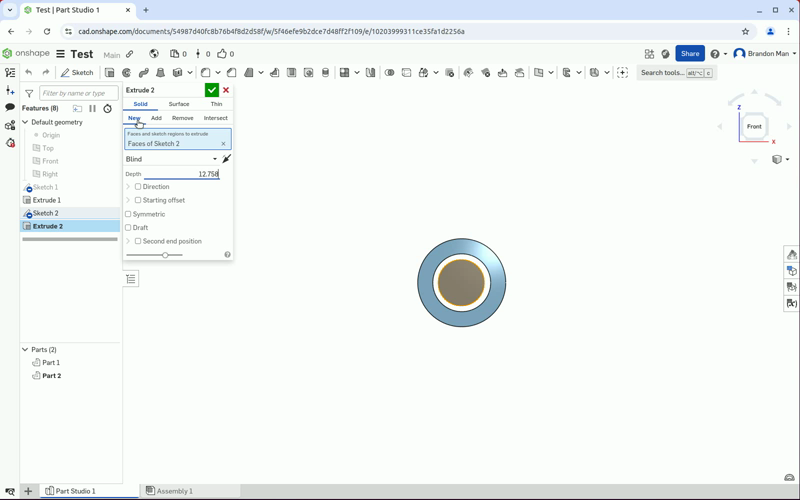
key(enter)
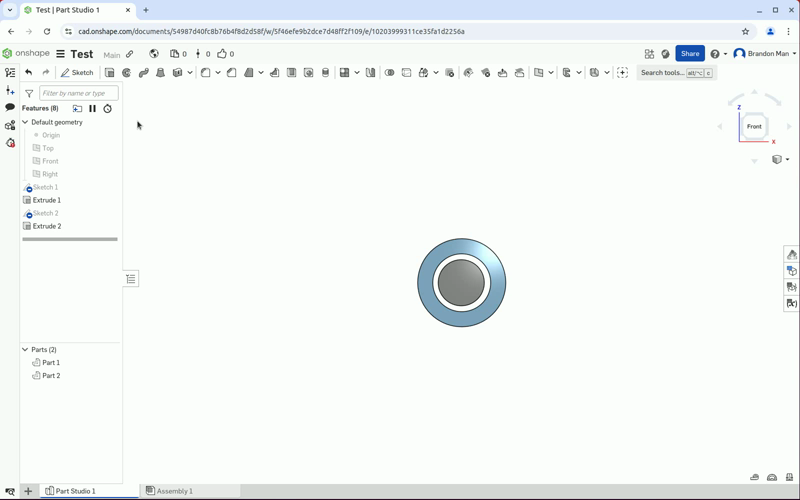
key(shift+h)
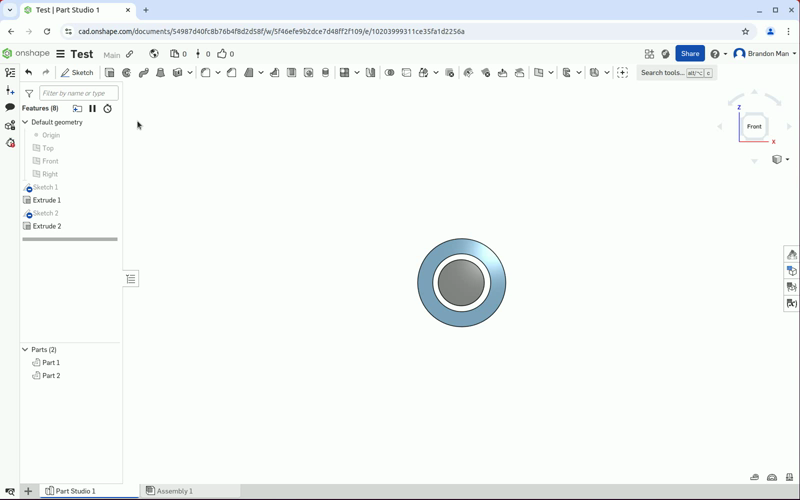
key(shift+h)
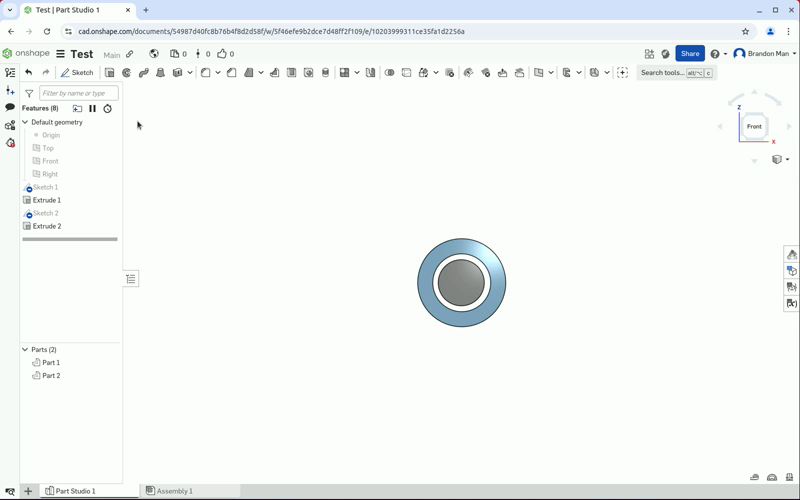
mouse_move(73, 189)
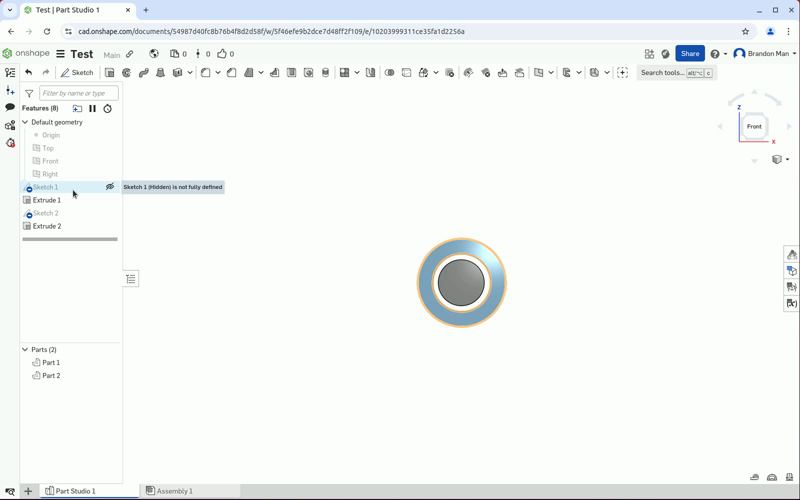
click(73, 189)
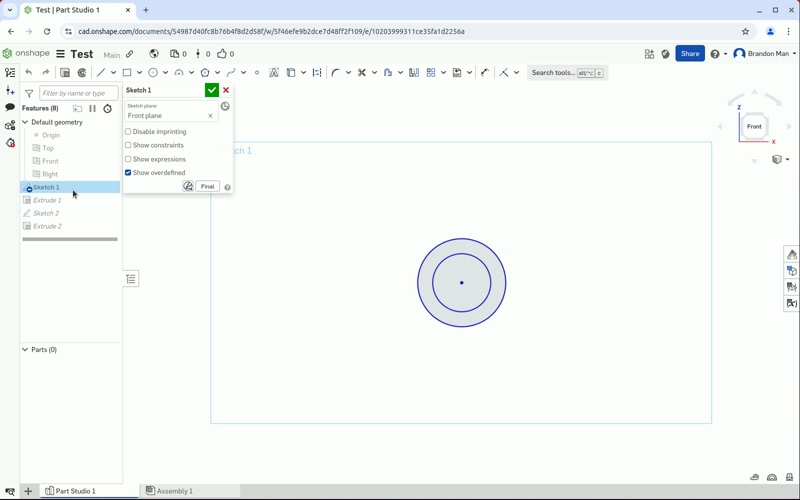
mouse_move(229, 92)
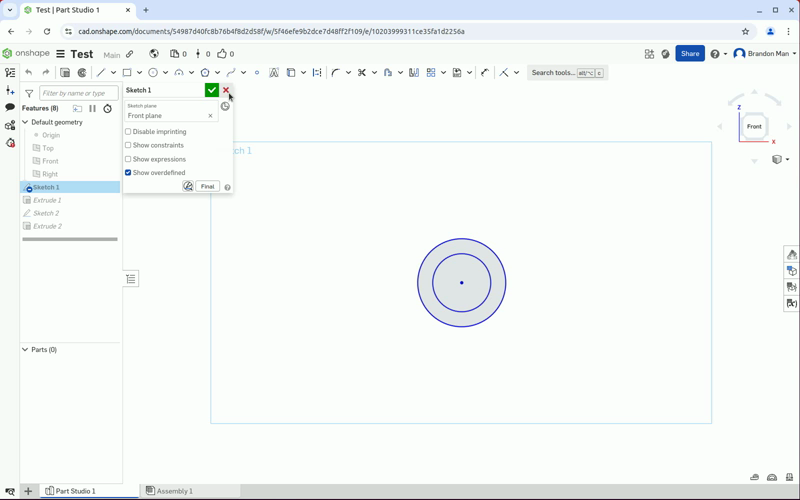
click(229, 92)
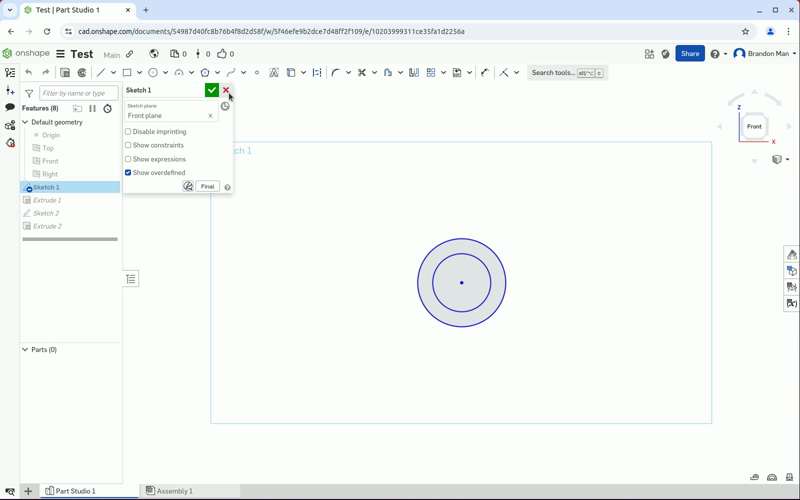
key(shift+s)
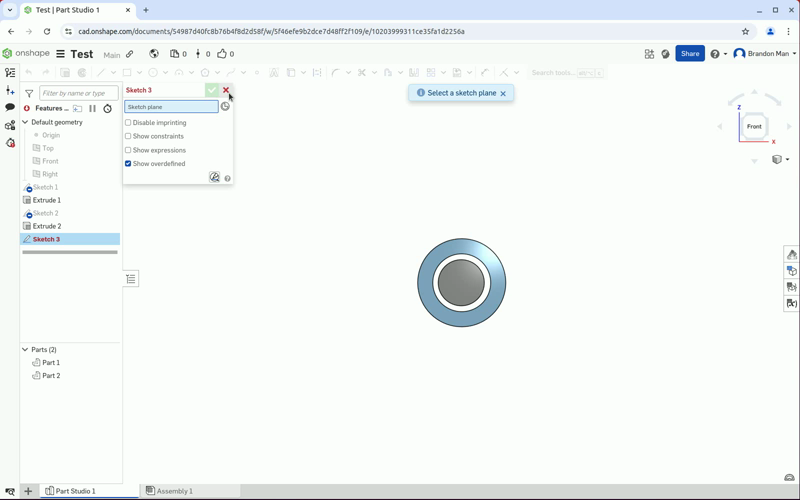
mouse_move(73, 163)
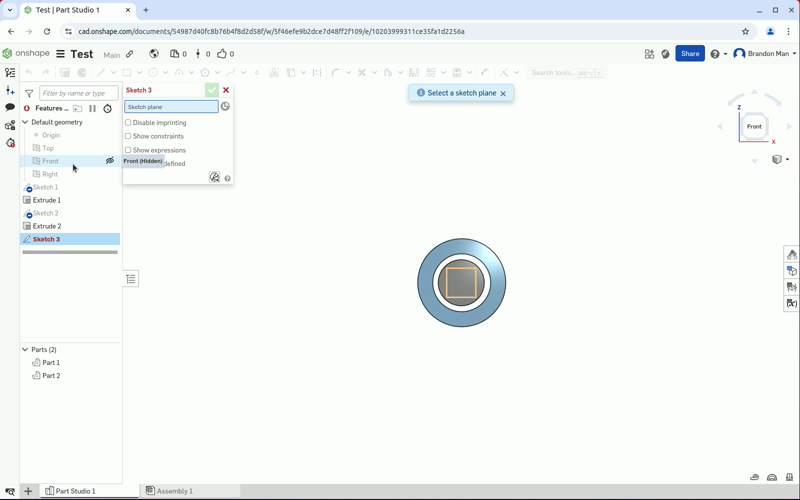
click(73, 163)
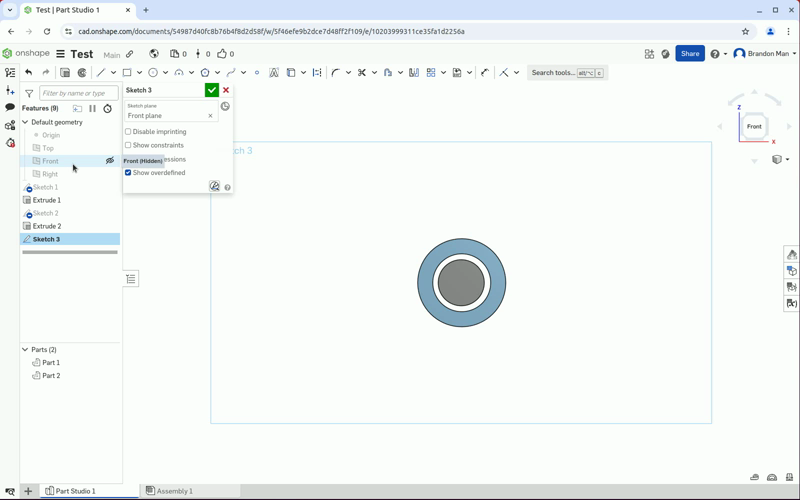
mouse_move(73, 352)
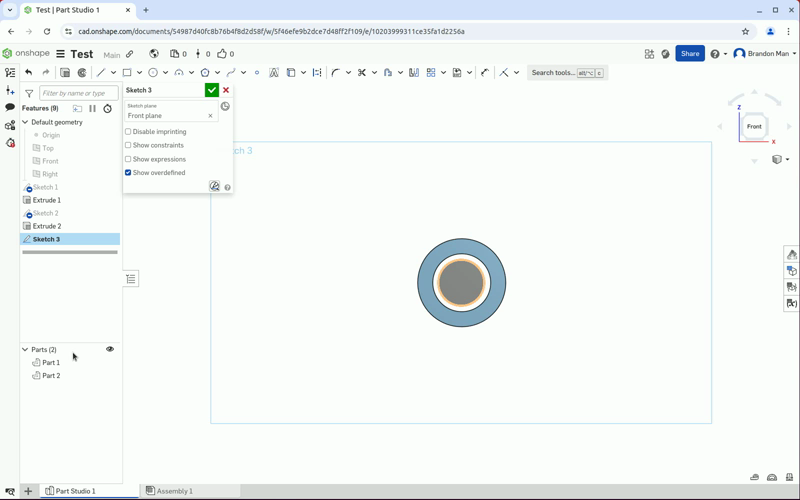
key(y)
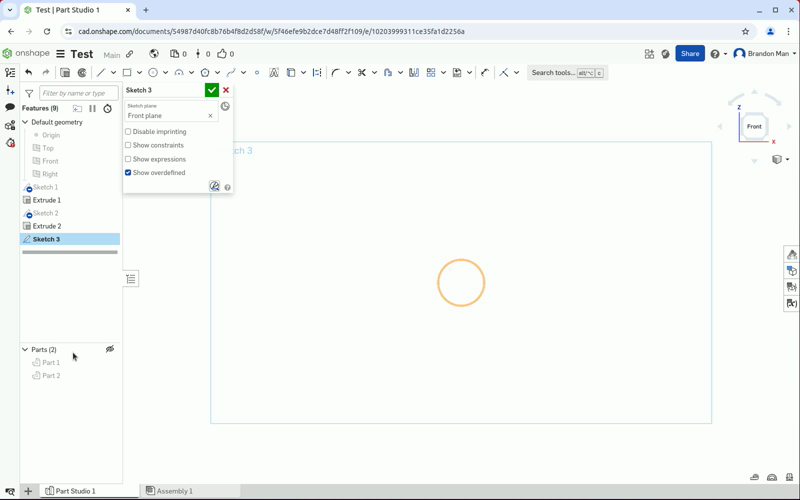
key(a)
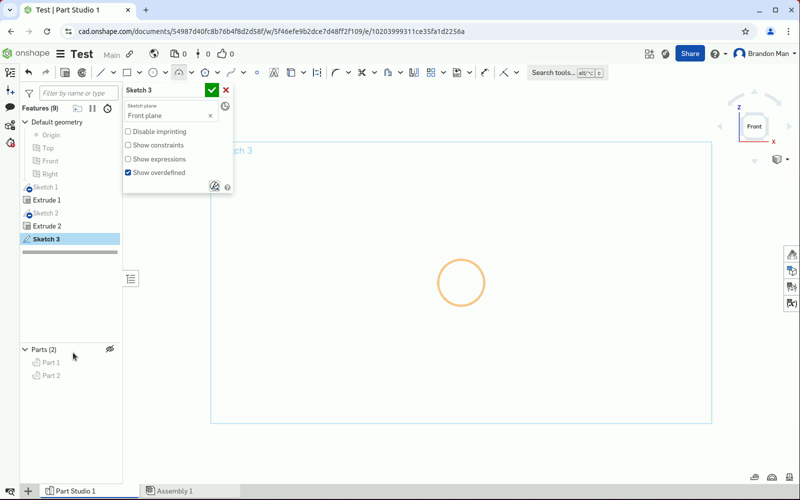
key_down(shift)
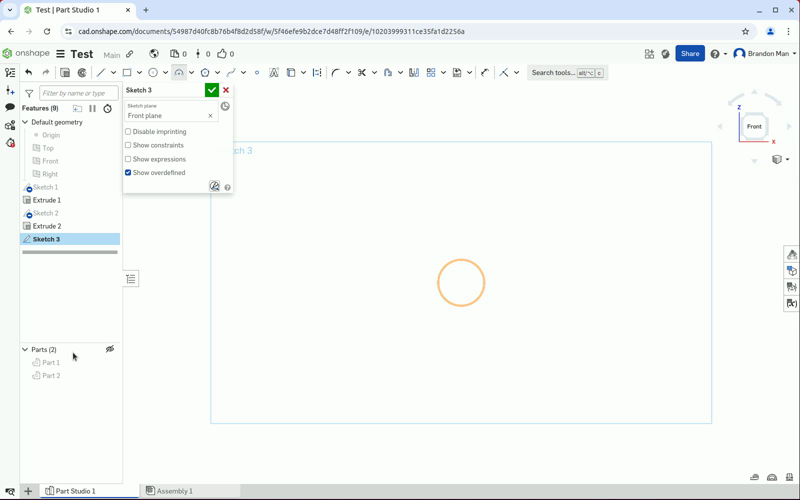
mouse_move(348, 329)
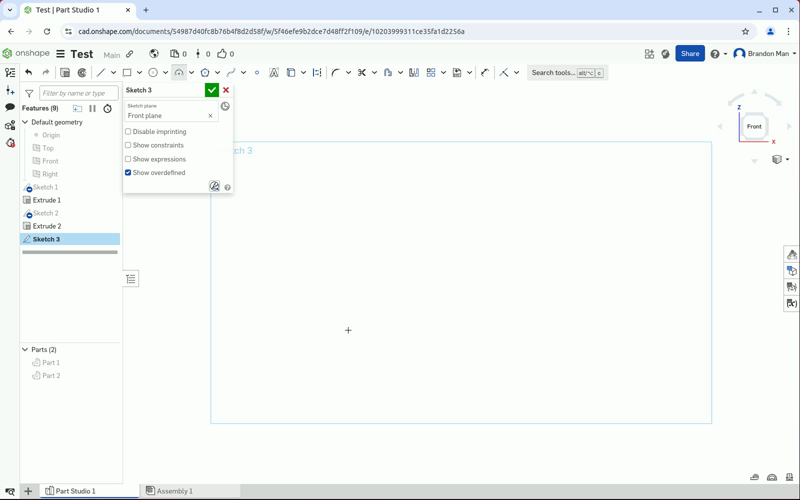
click(348, 329)
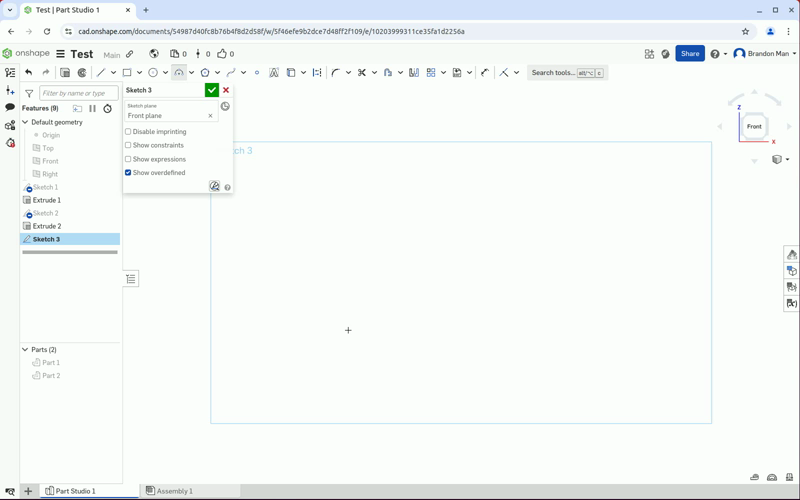
key_up(shift)
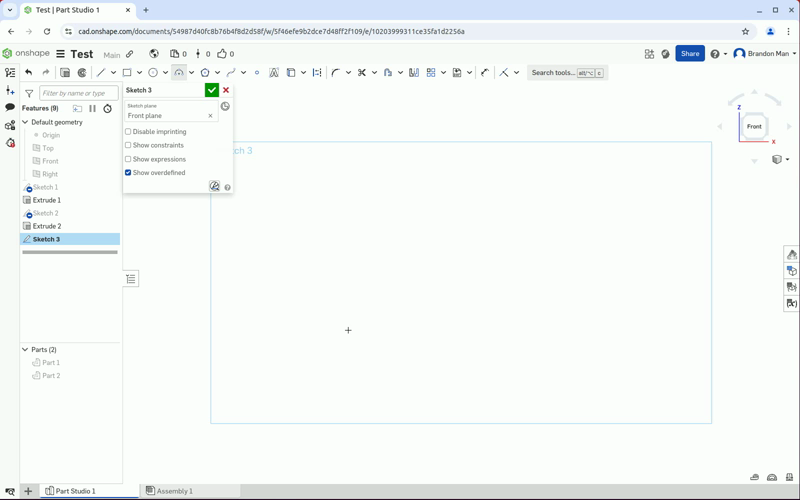
key_down(shift)
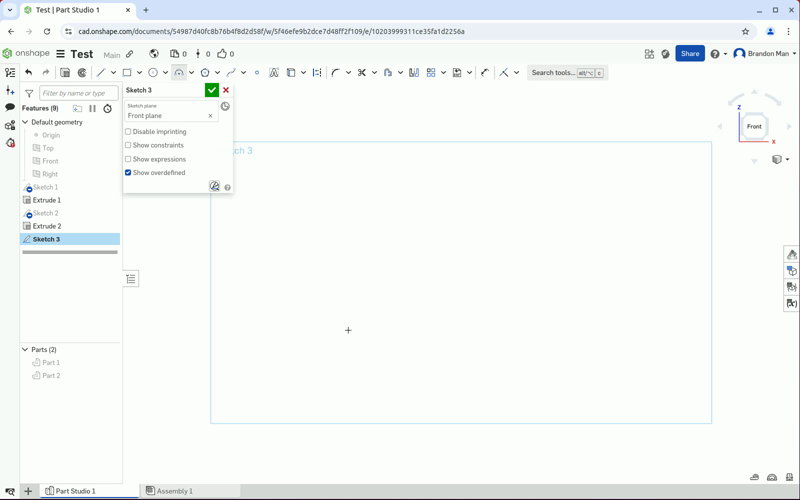
mouse_move(364, 346)
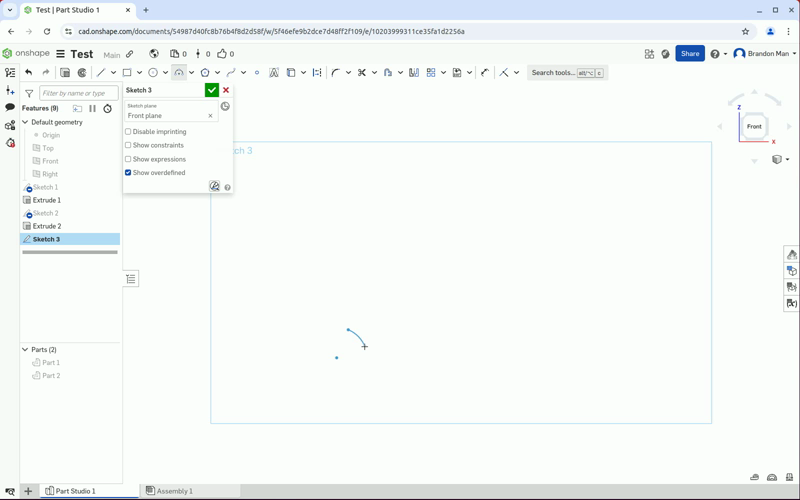
click(364, 346)
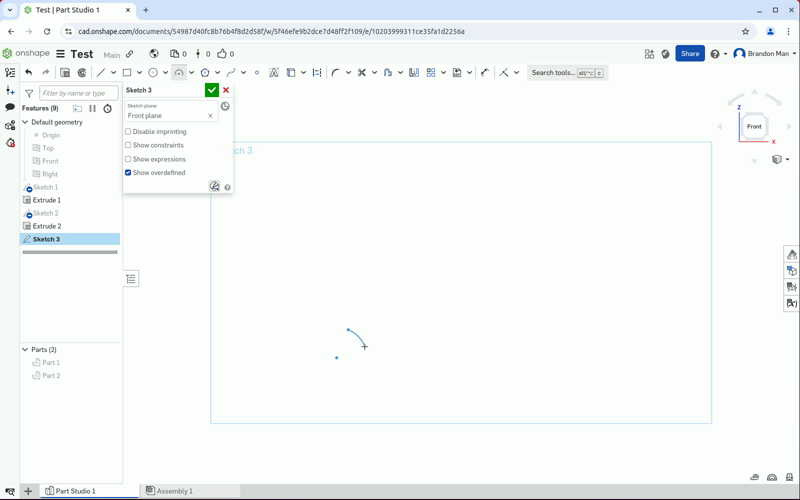
mouse_move(353, 341)
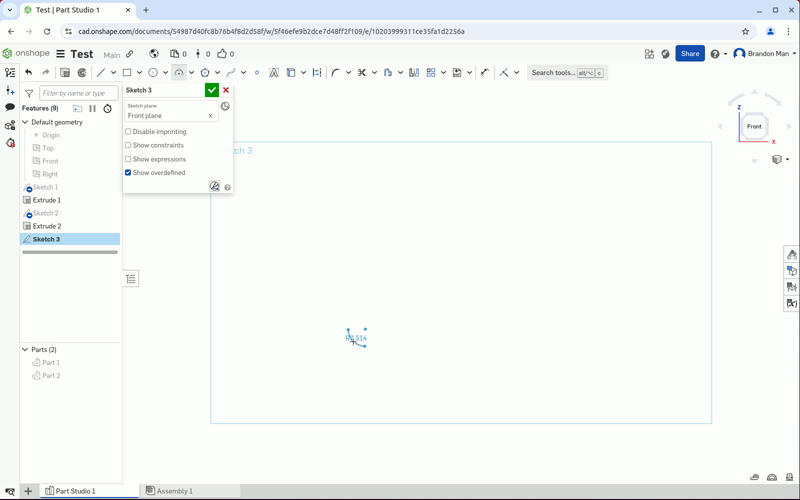
click(353, 341)
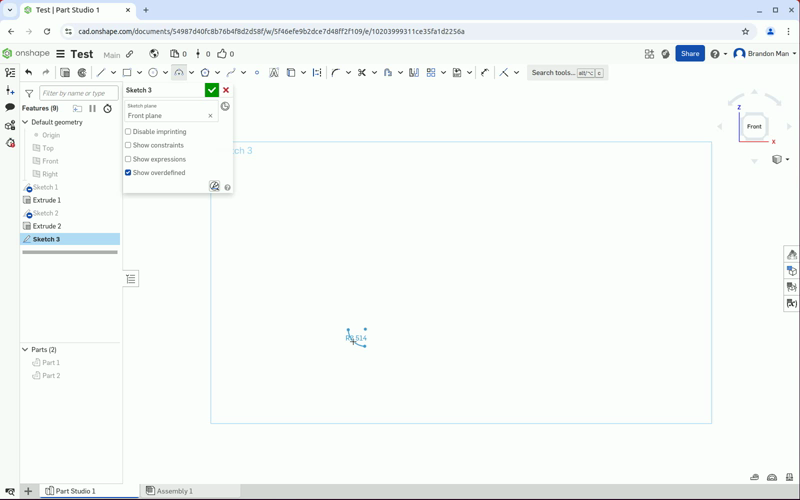
key_up(shift)
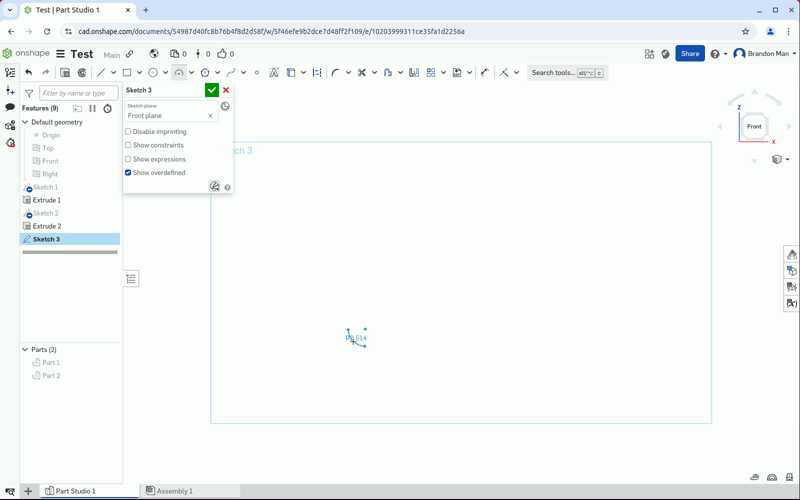
key(esc)
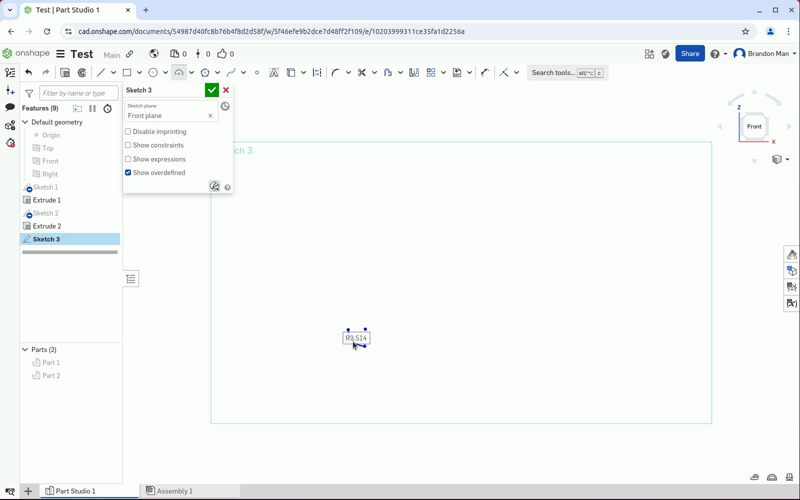
key(l)
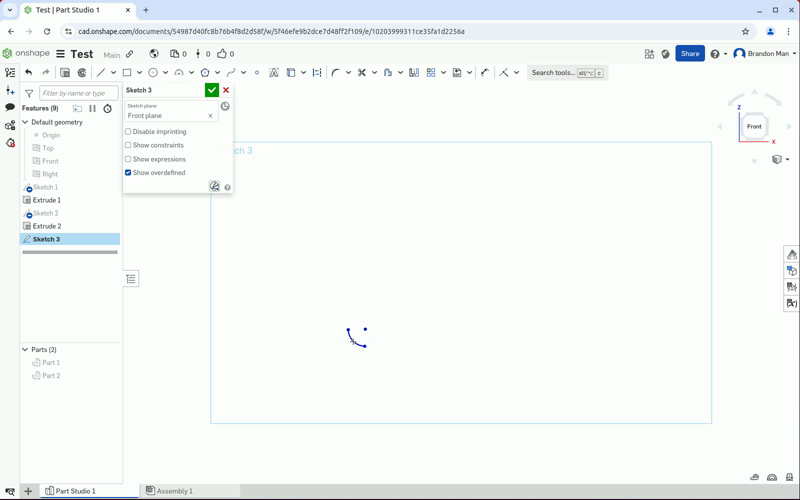
mouse_move(364, 346)
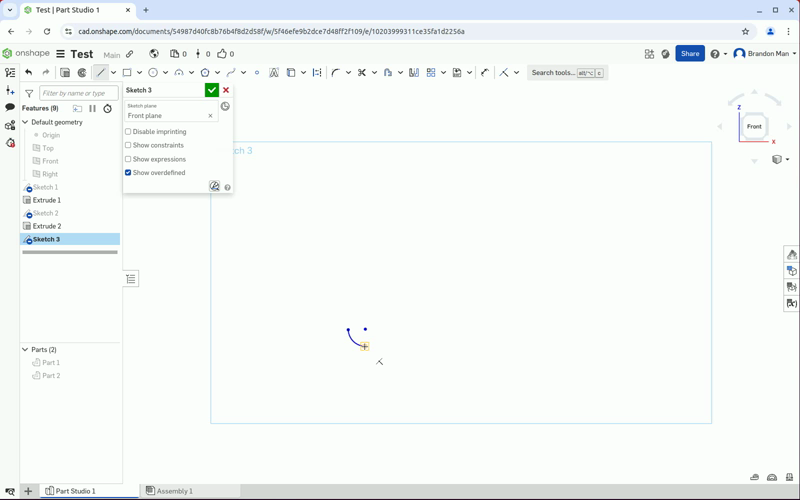
click(364, 346)
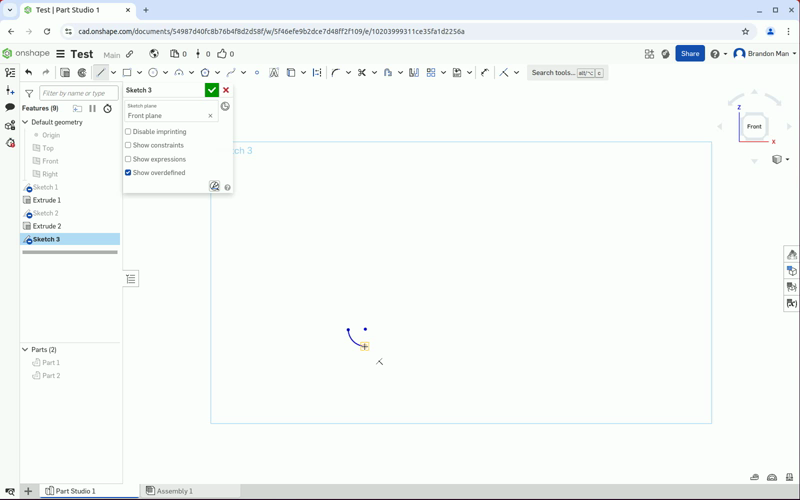
key_down(shift)
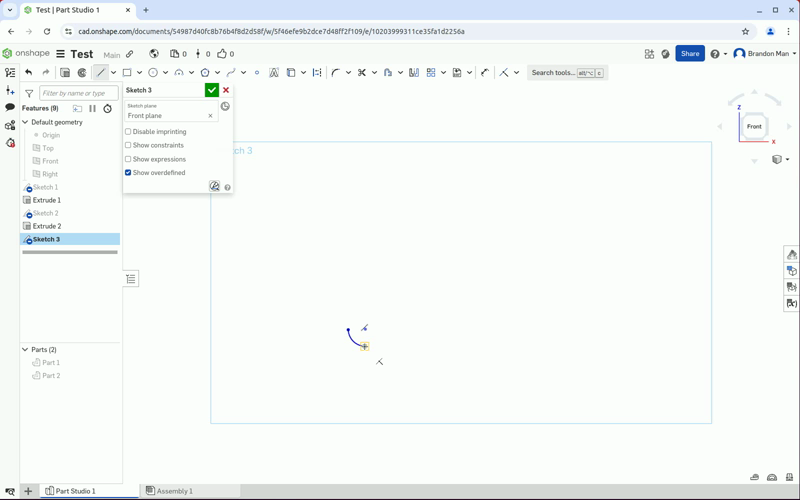
mouse_move(555, 346)
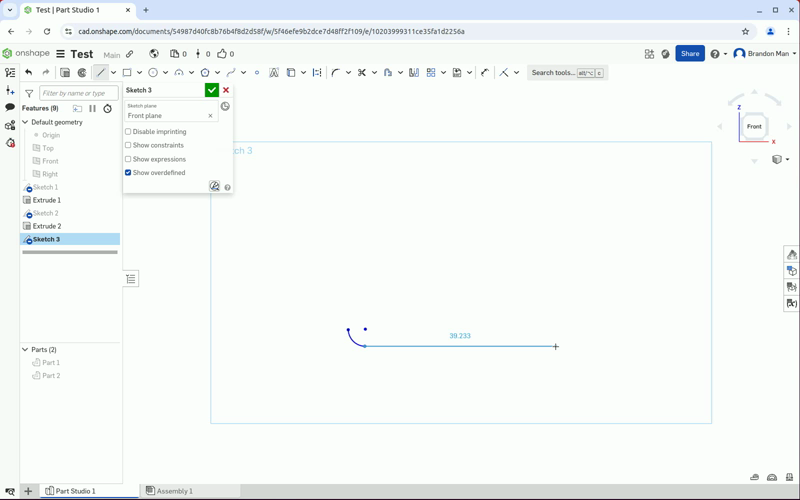
click(555, 346)
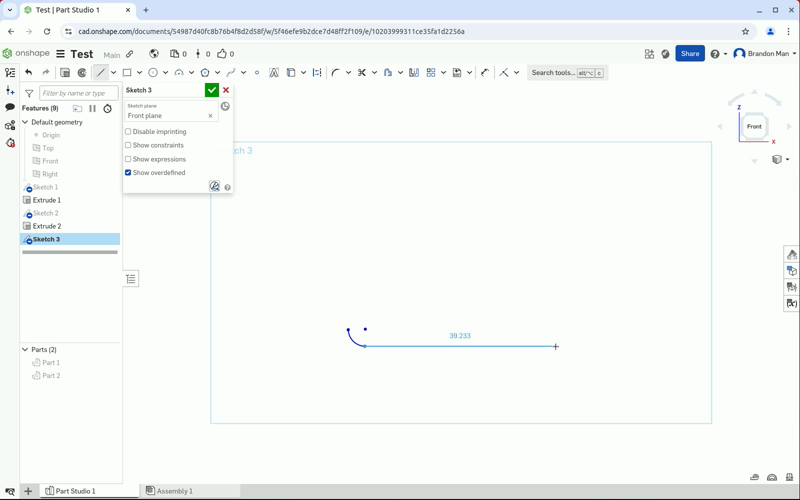
key_up(shift)
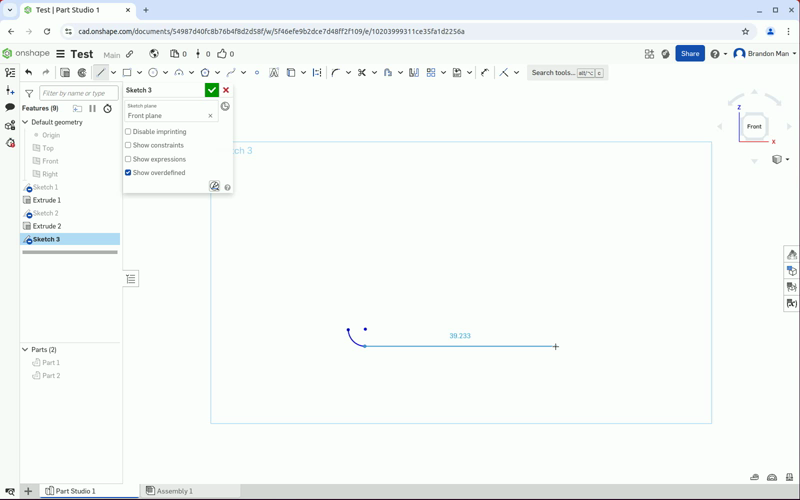
key(esc)
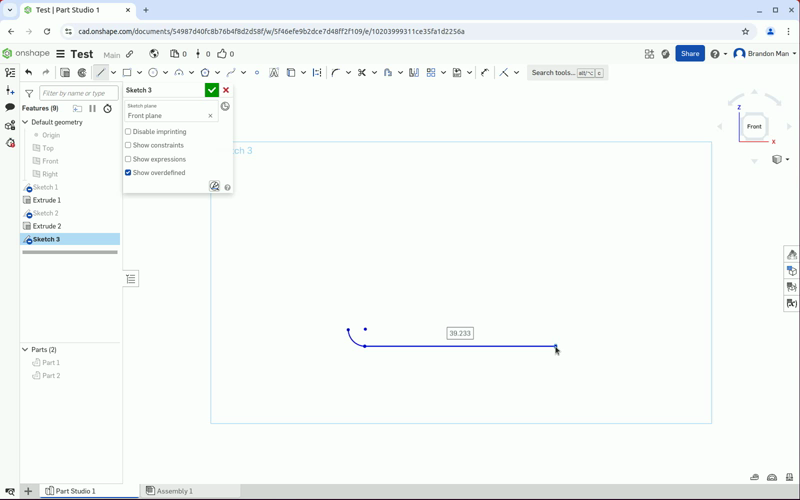
key(a)
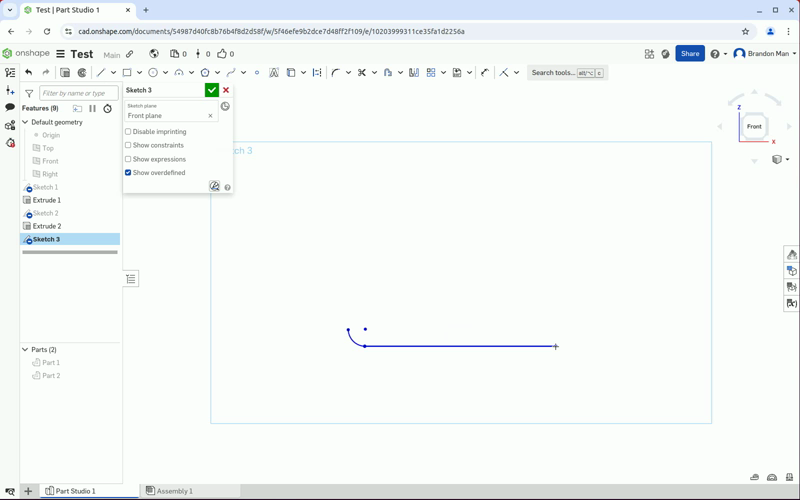
mouse_move(555, 346)
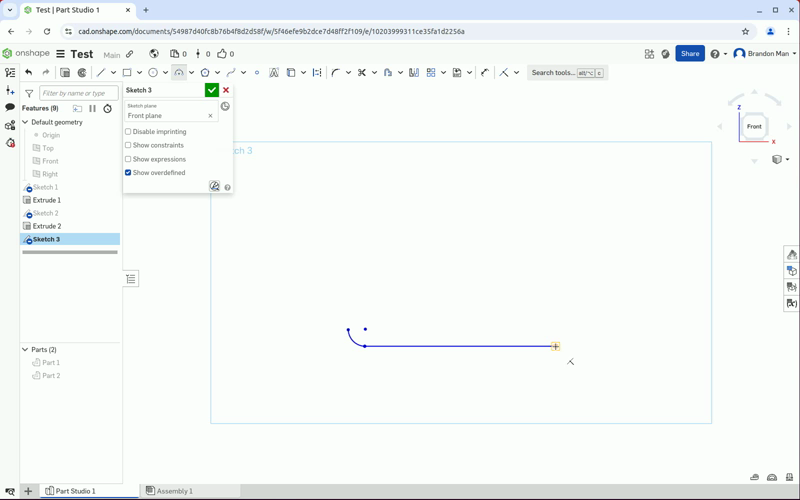
click(555, 346)
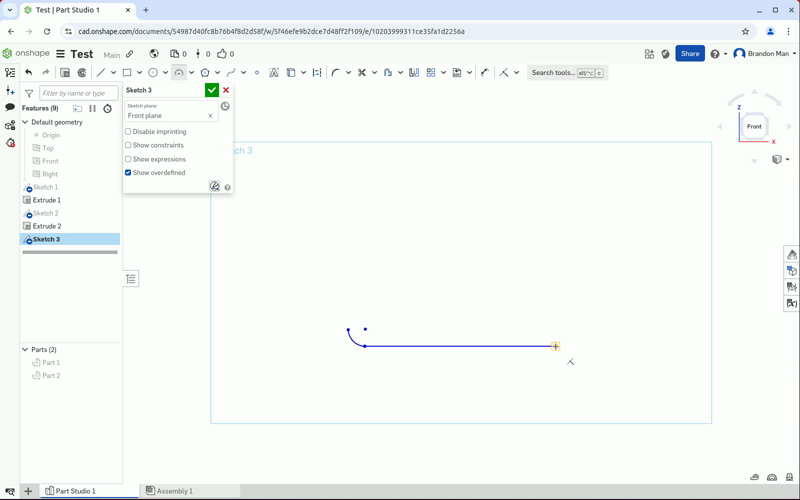
key_down(shift)
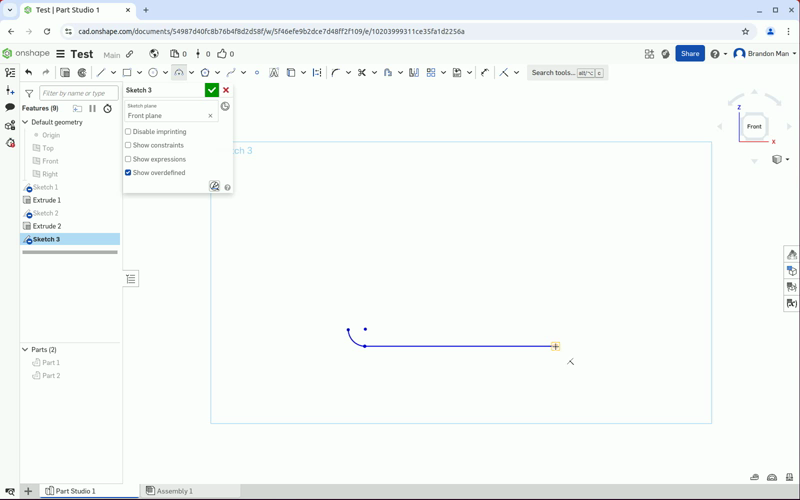
mouse_move(572, 329)
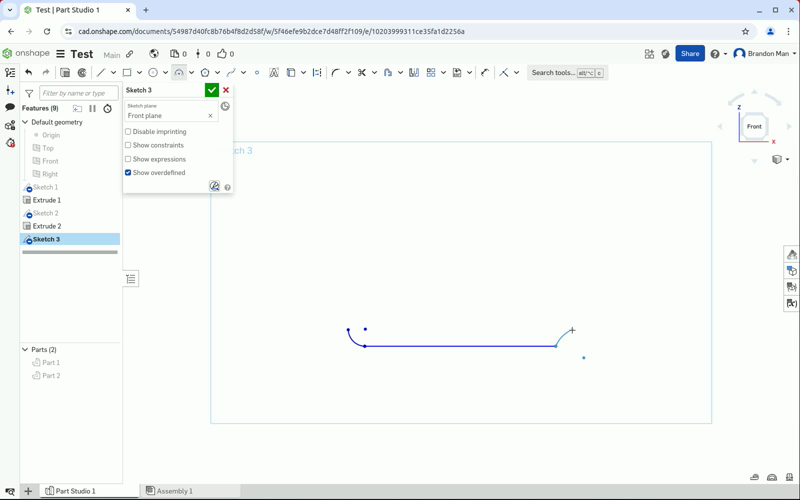
click(572, 329)
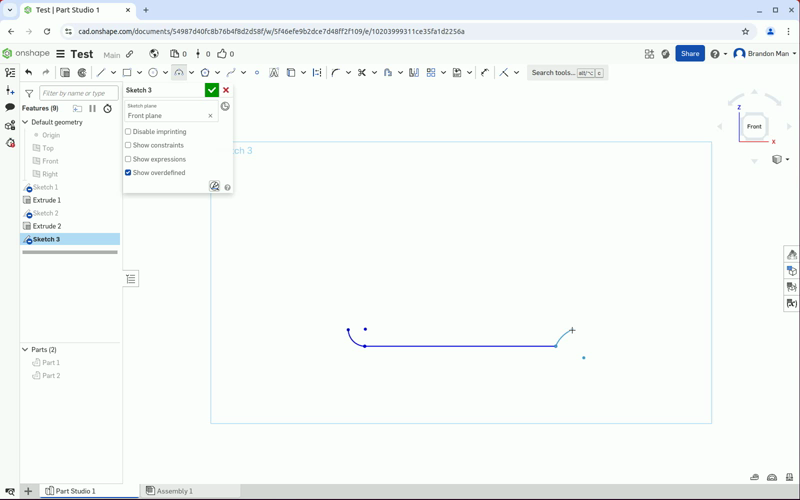
mouse_move(567, 341)
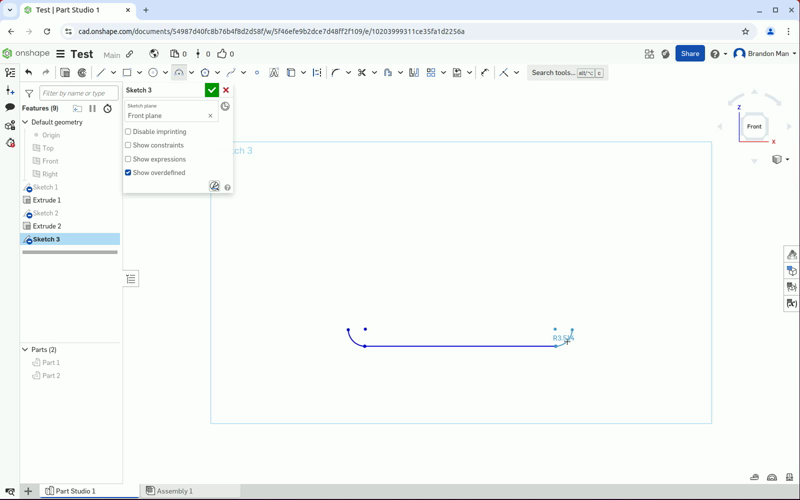
click(567, 341)
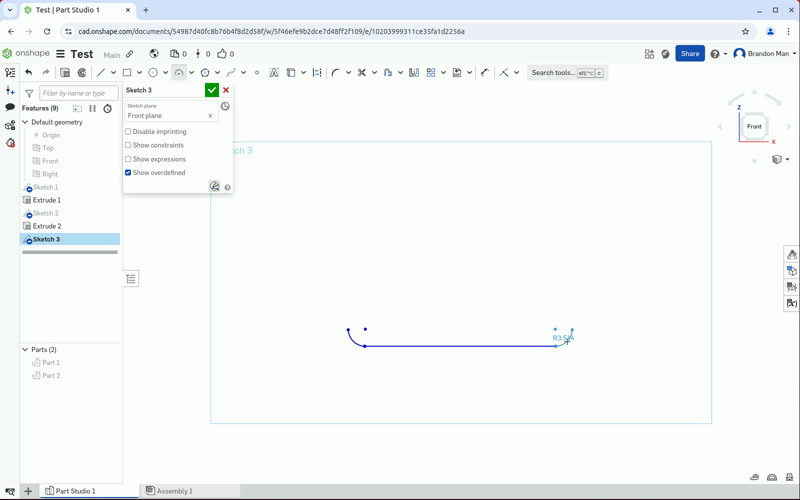
key_up(shift)
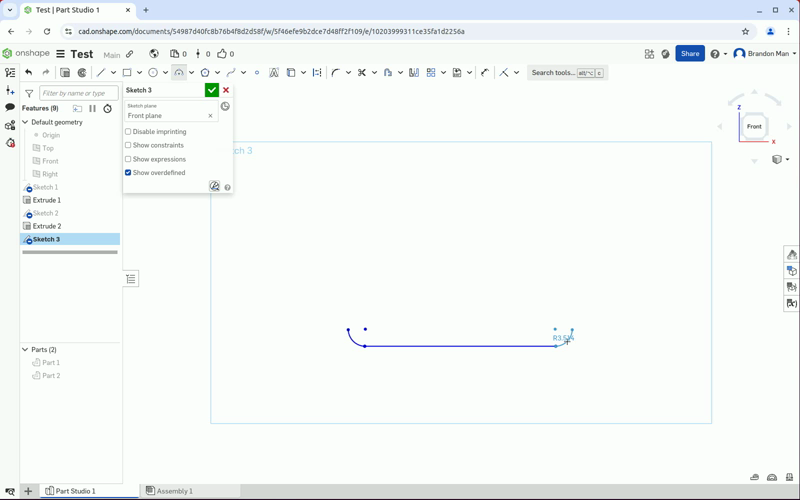
key(esc)
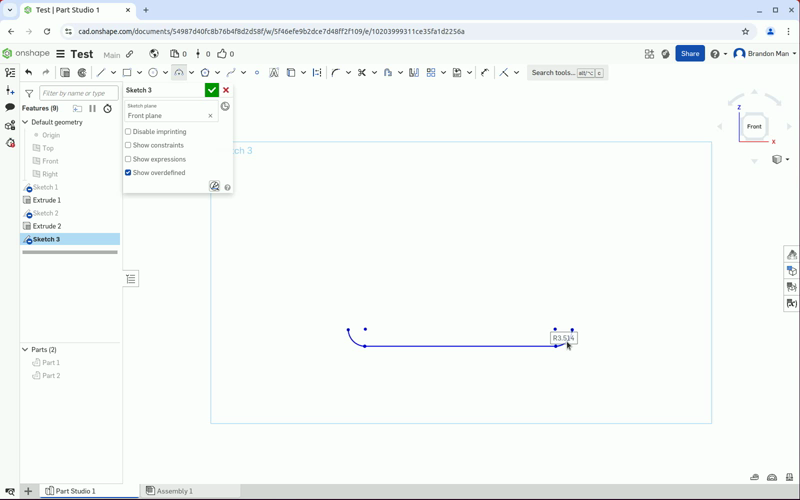
key(l)
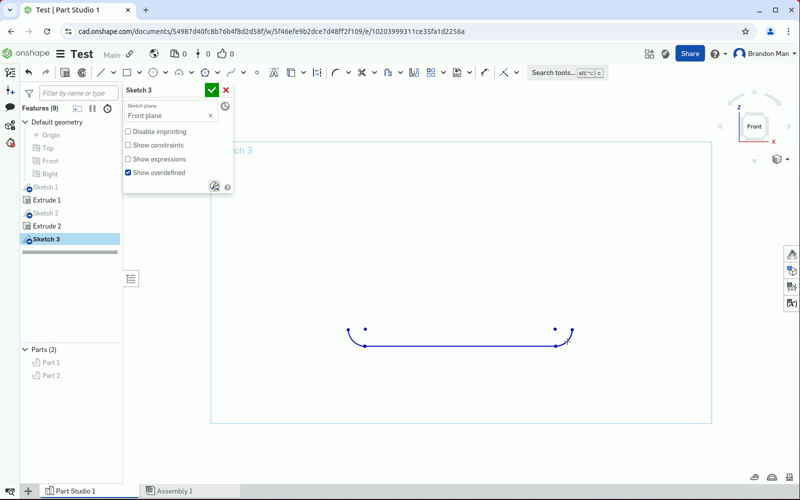
mouse_move(572, 329)
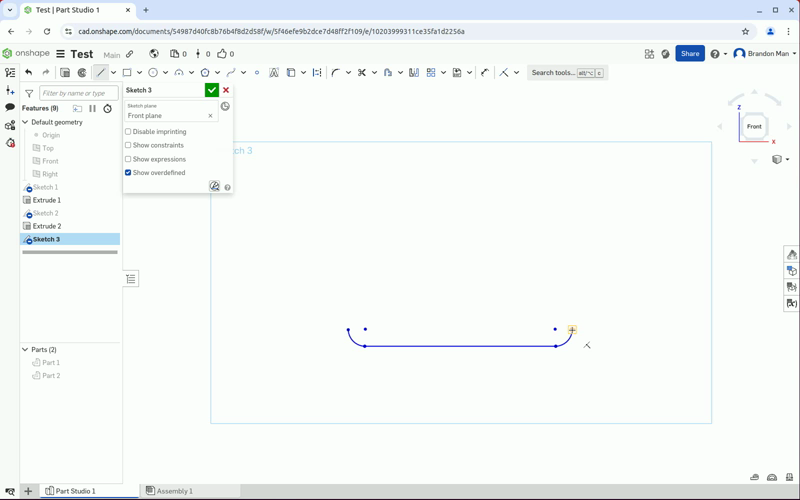
click(572, 329)
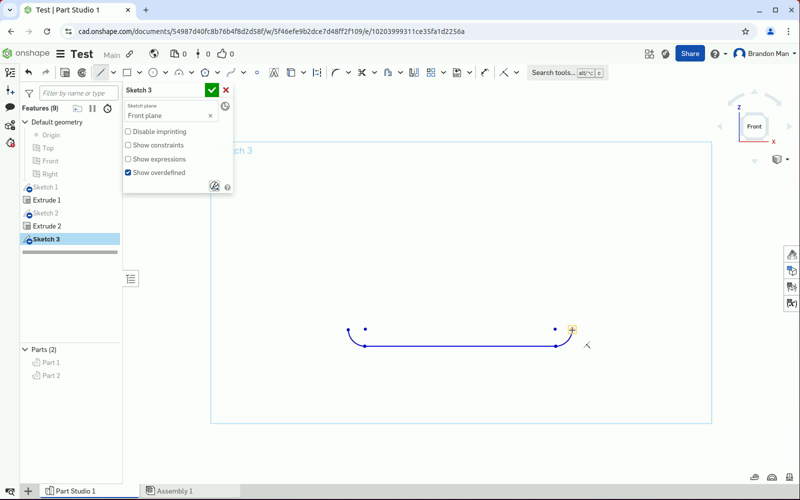
key_down(shift)
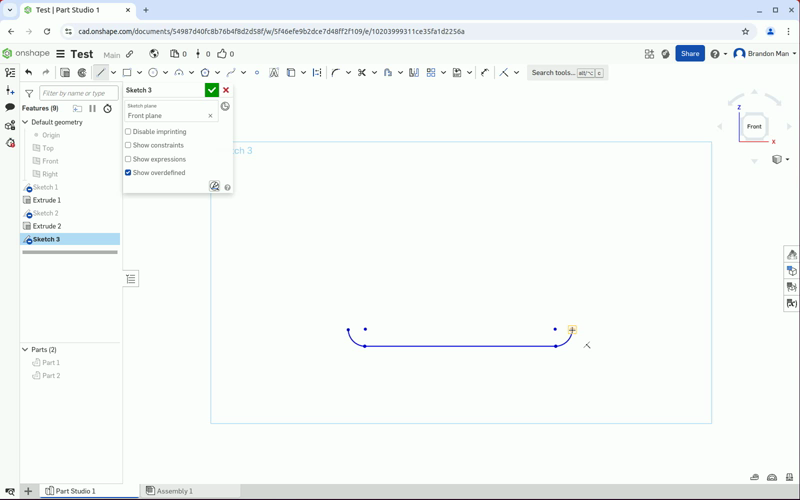
mouse_move(572, 235)
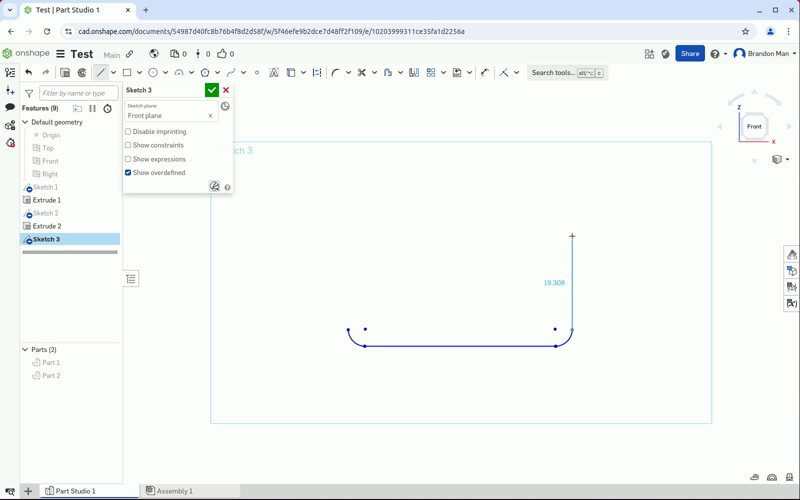
click(572, 235)
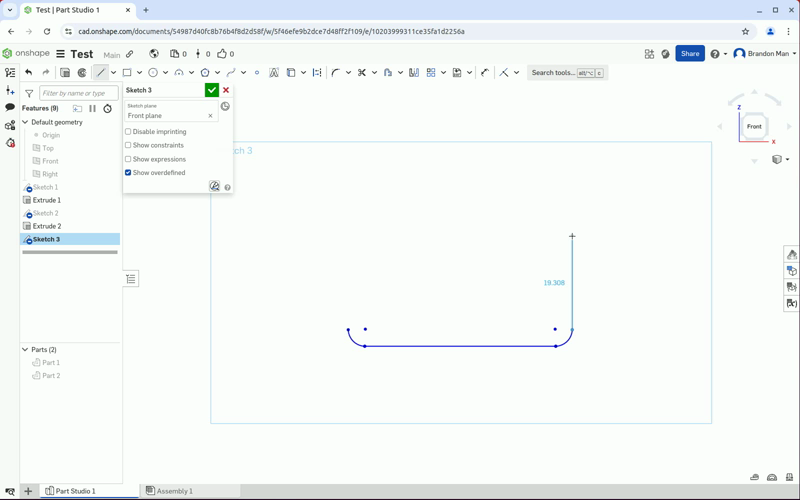
key_up(shift)
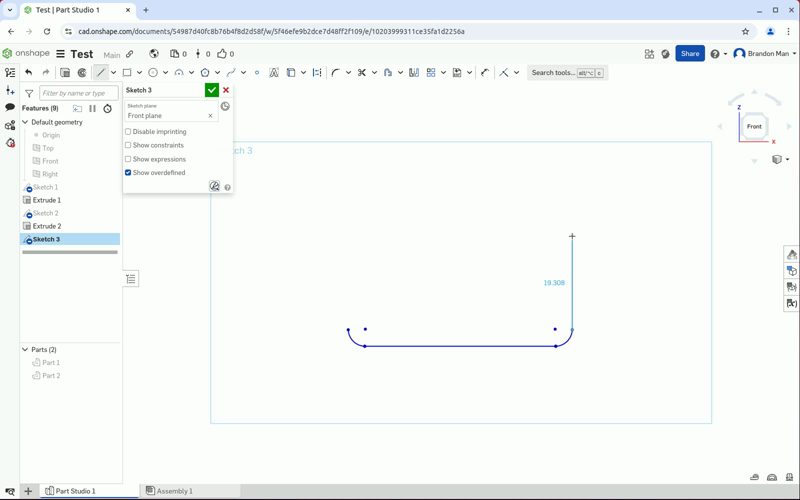
key(esc)
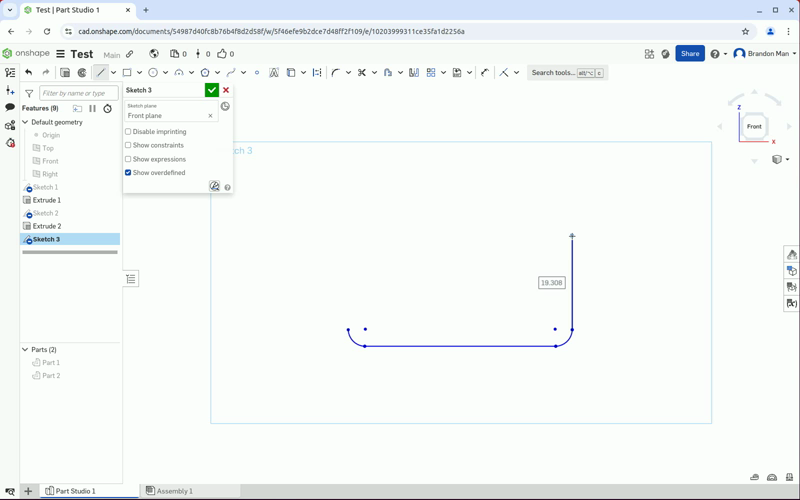
key(a)
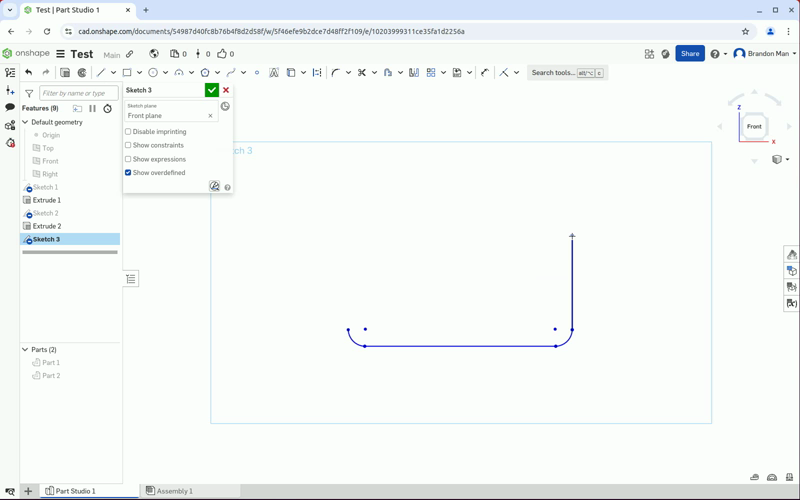
mouse_move(572, 235)
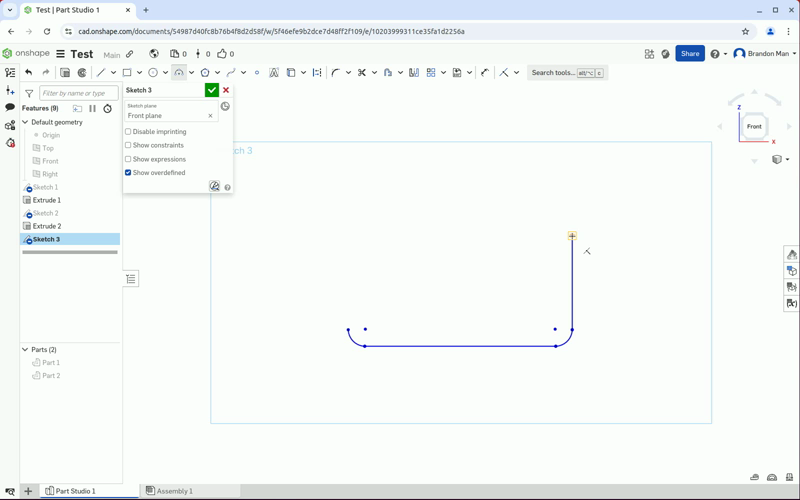
click(572, 235)
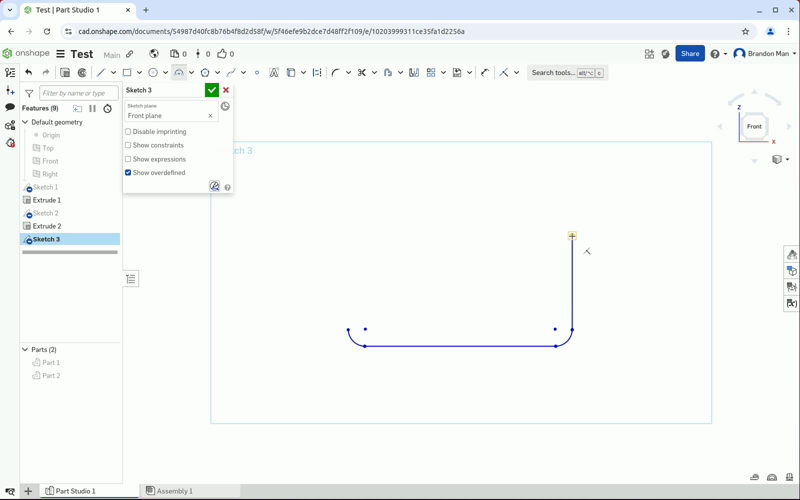
key_down(shift)
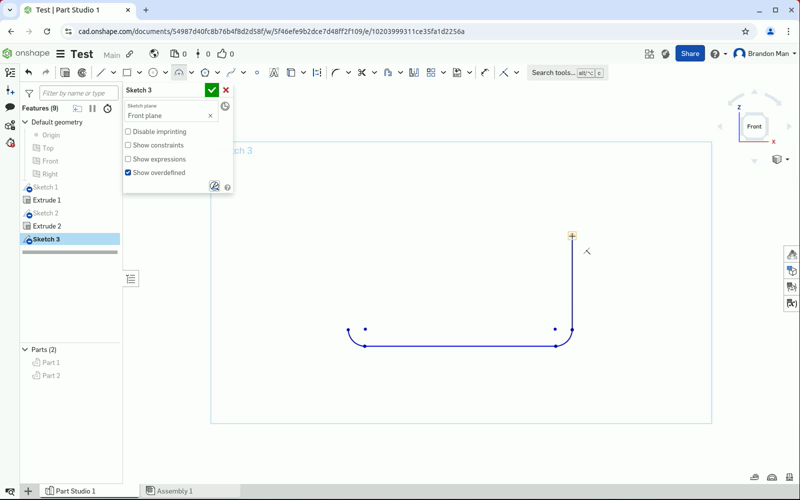
mouse_move(555, 221)
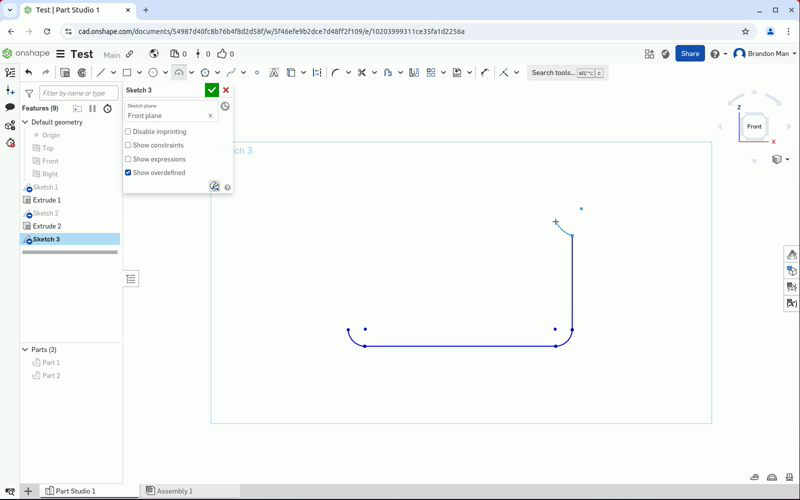
click(555, 221)
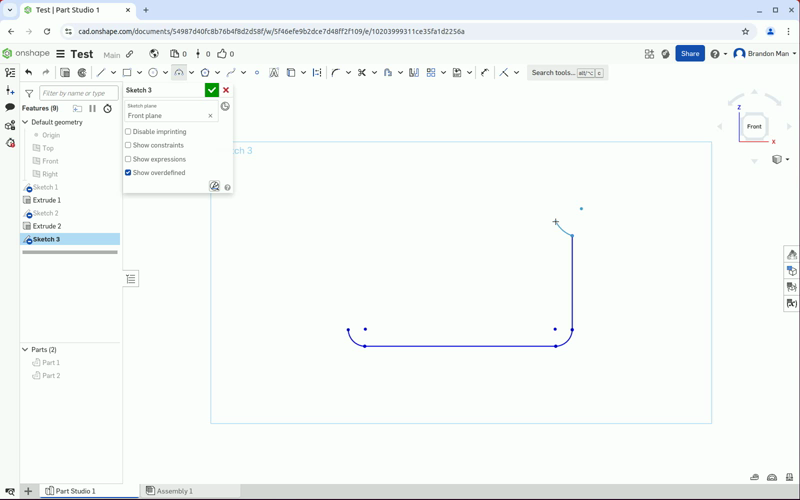
mouse_move(566, 225)
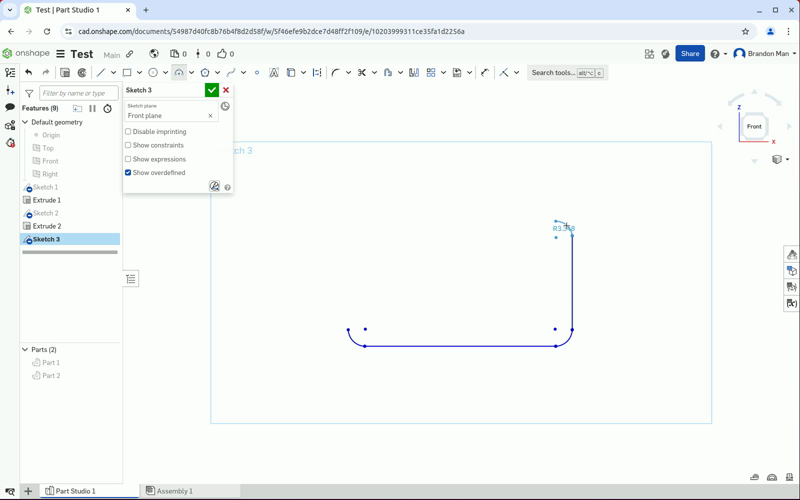
click(566, 225)
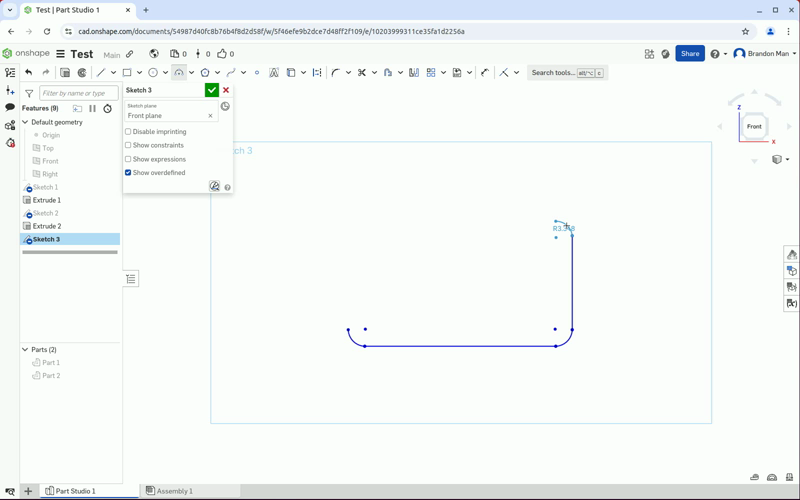
key_up(shift)
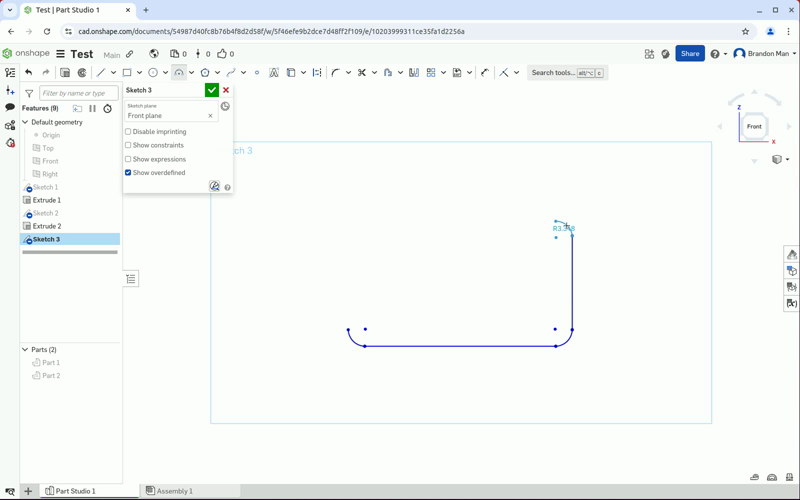
key(esc)
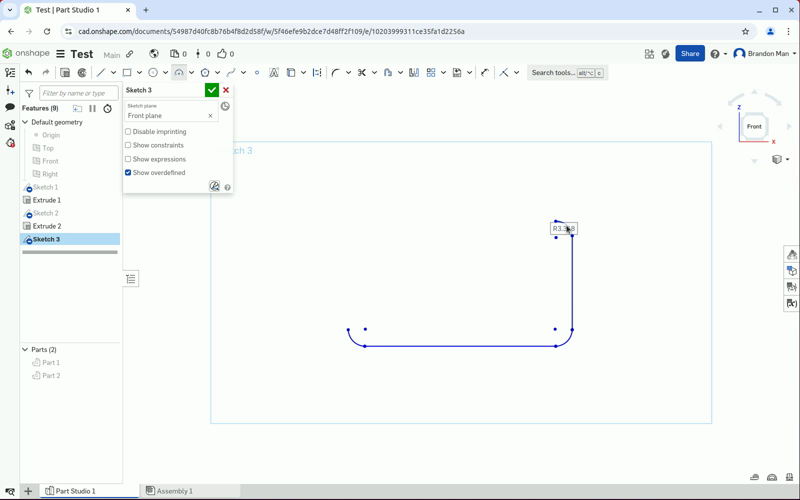
key(l)
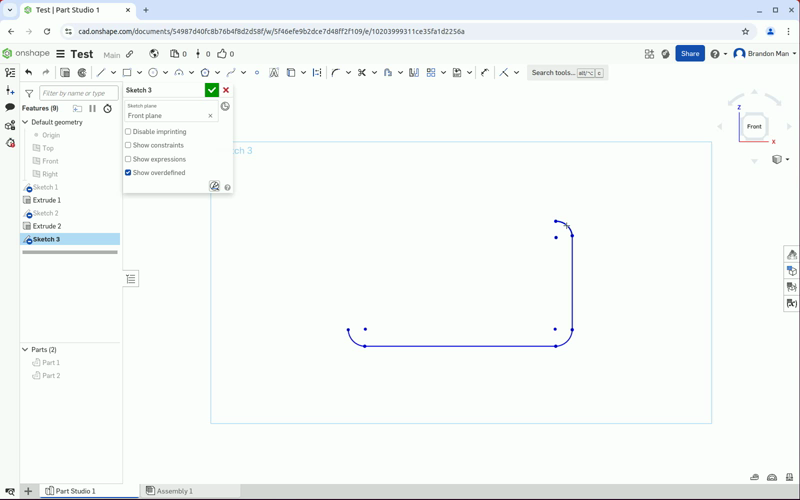
mouse_move(555, 221)
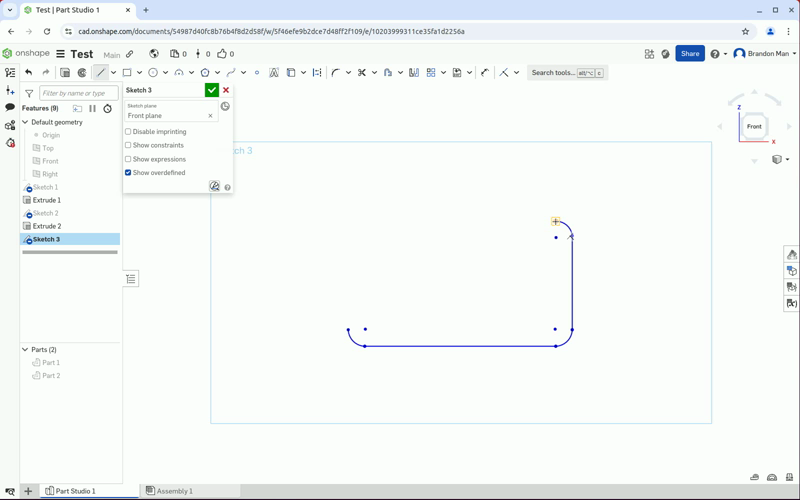
click(555, 221)
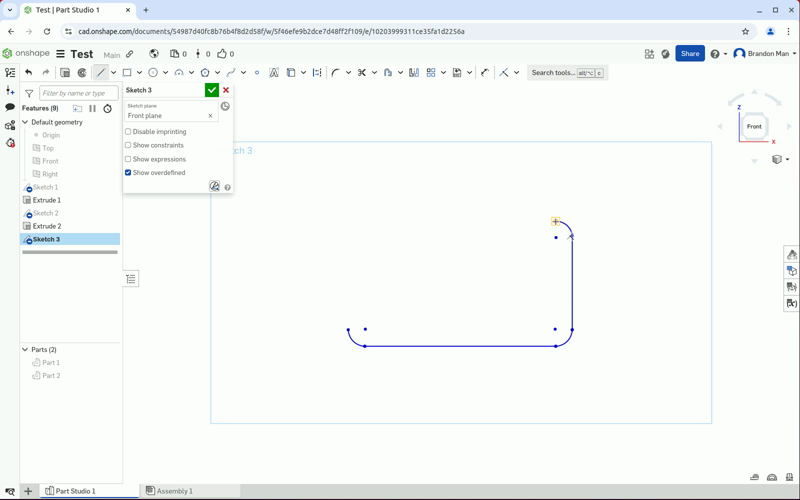
key_down(shift)
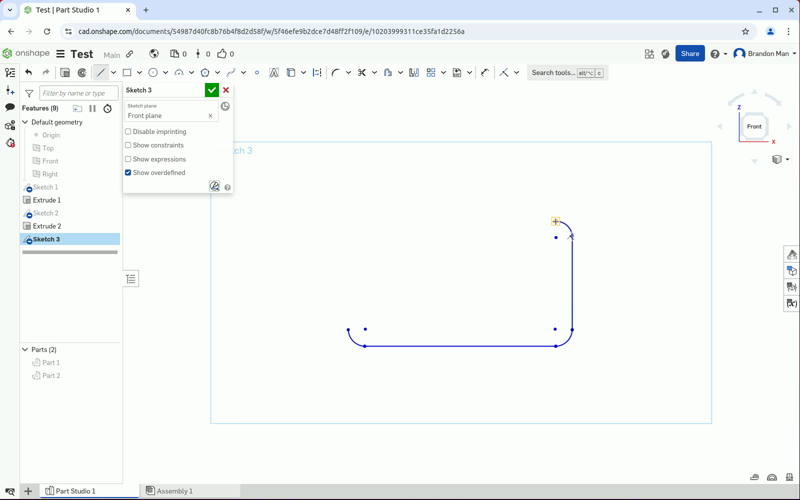
mouse_move(364, 221)
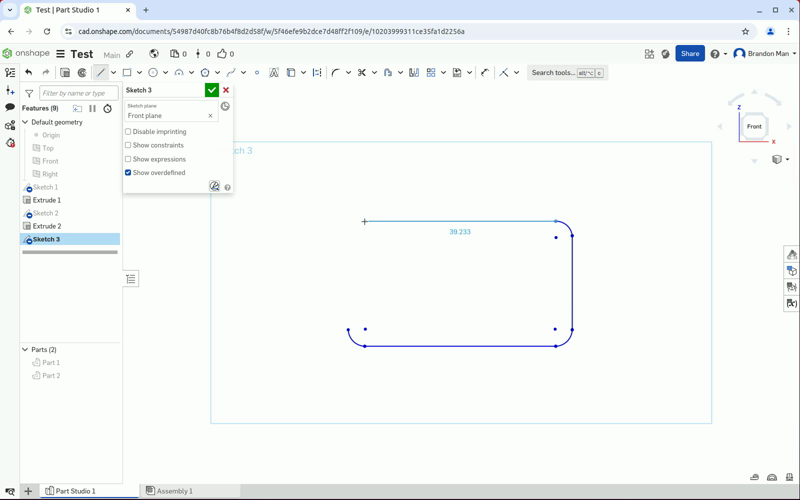
click(364, 221)
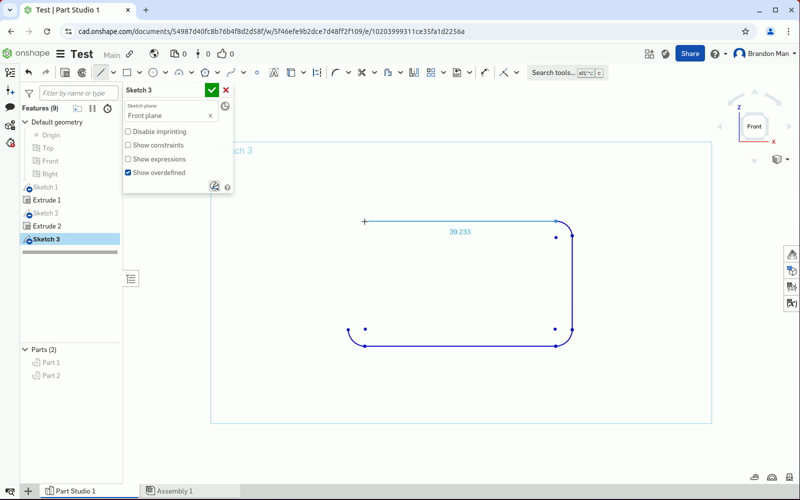
key_up(shift)
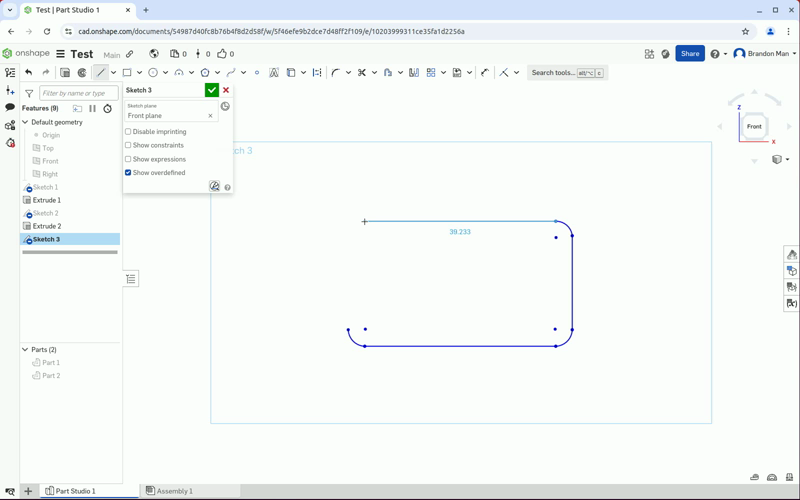
key(esc)
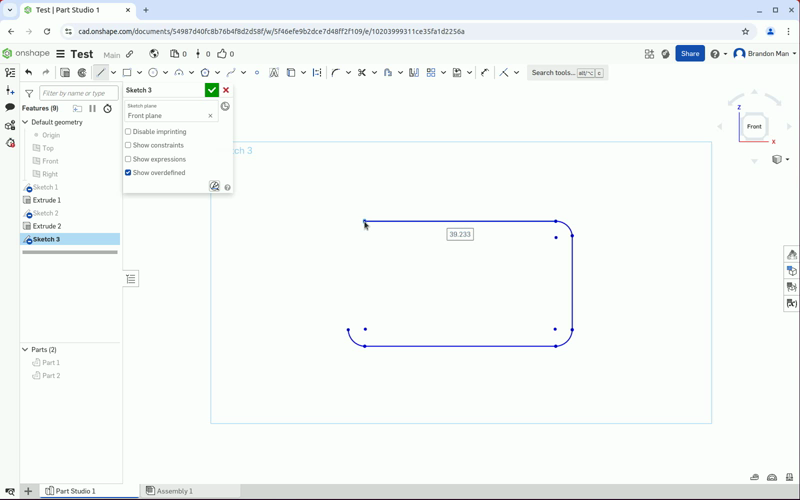
key(a)
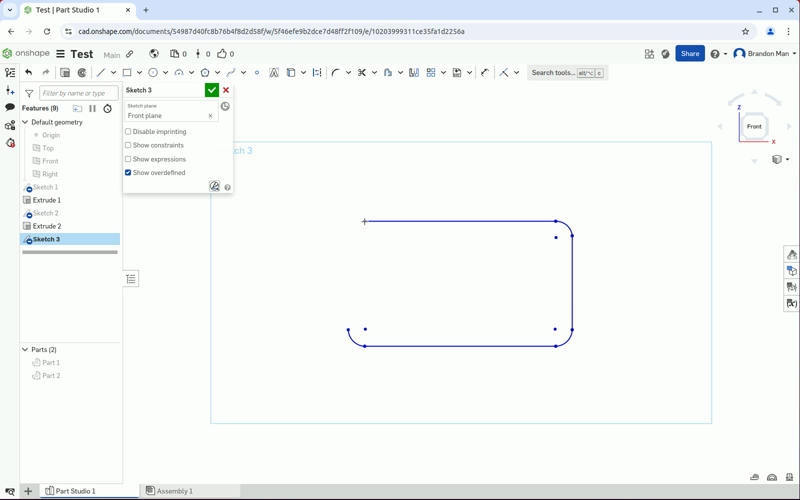
mouse_move(364, 221)
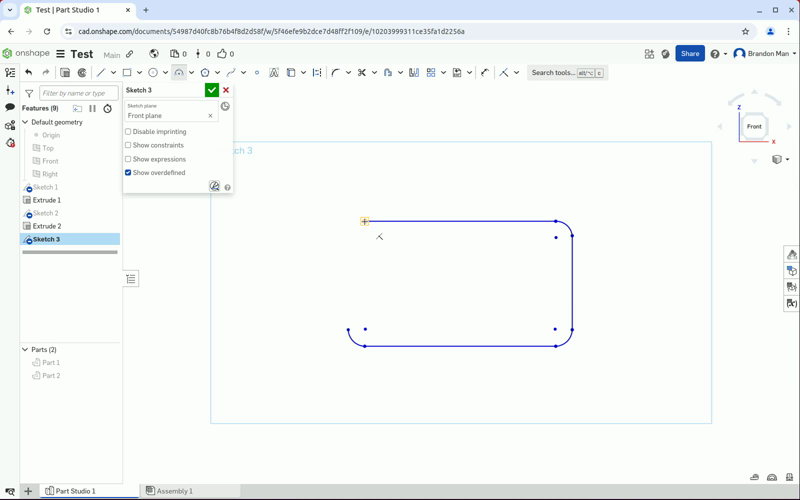
click(364, 221)
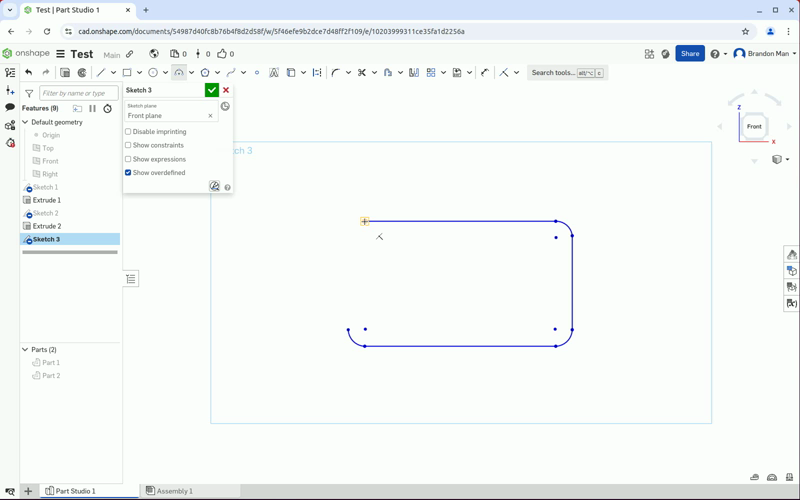
key_down(shift)
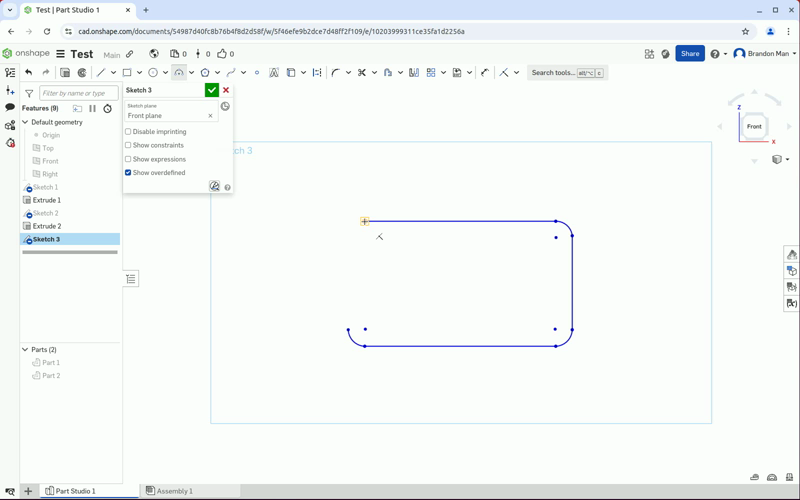
mouse_move(348, 235)
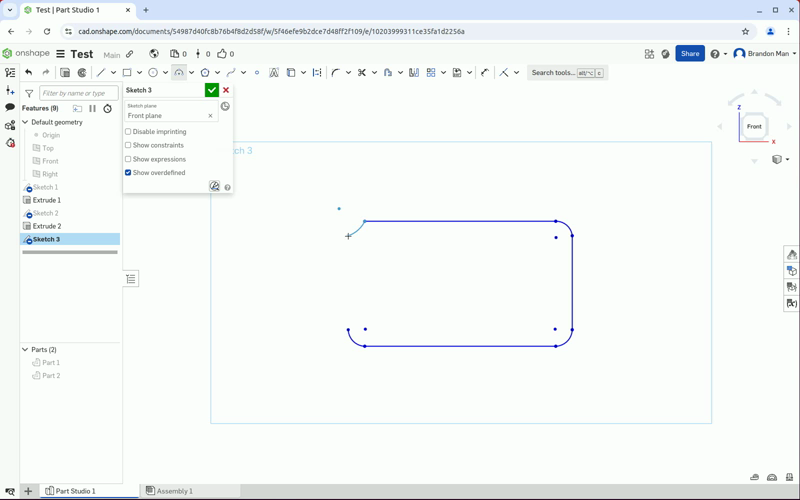
click(348, 235)
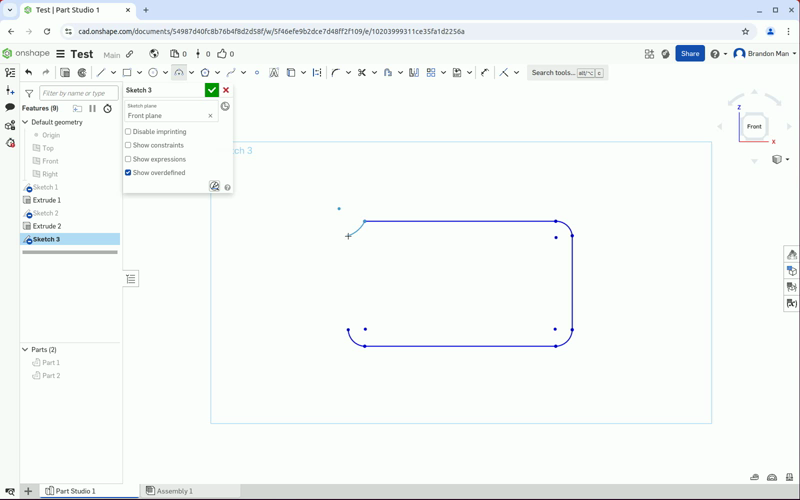
mouse_move(353, 225)
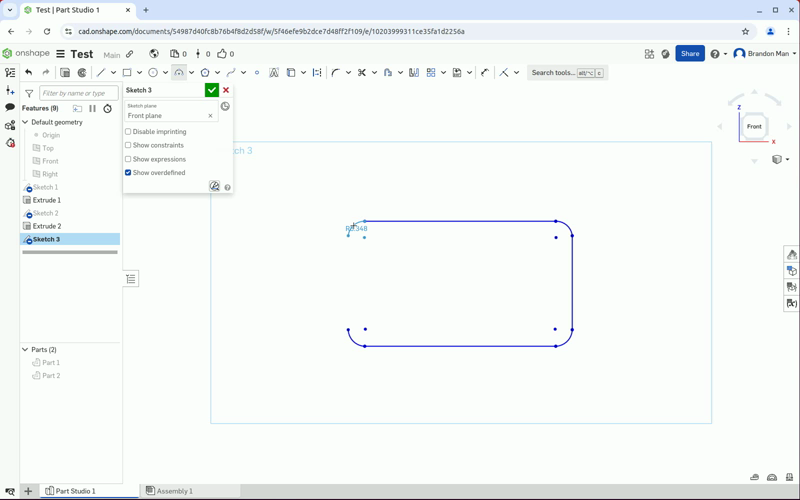
click(353, 225)
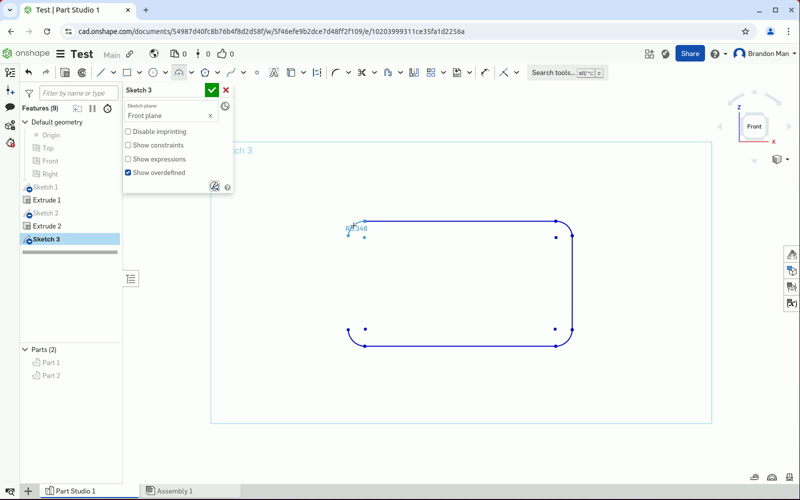
key_up(shift)
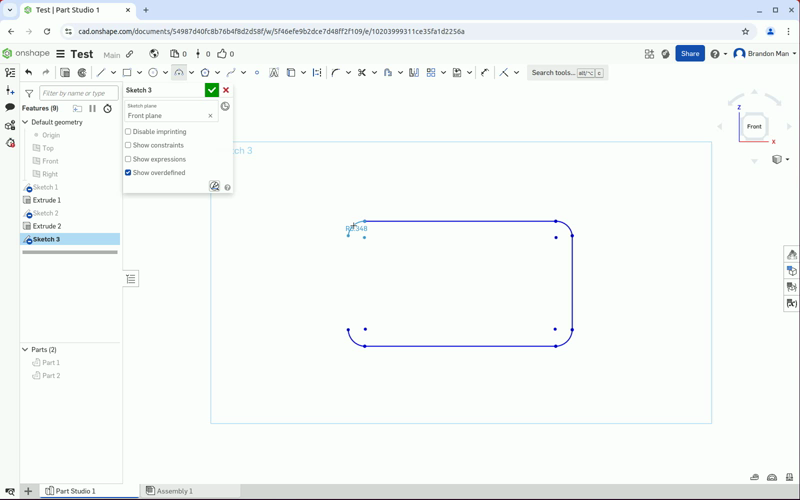
key(esc)
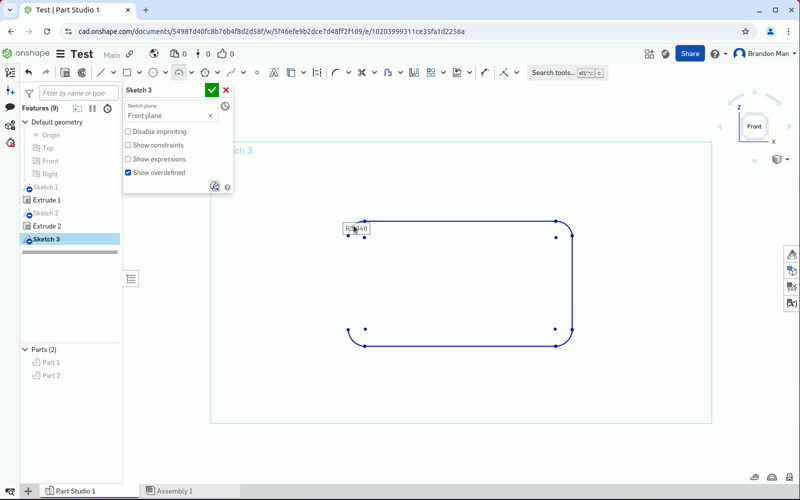
key(l)
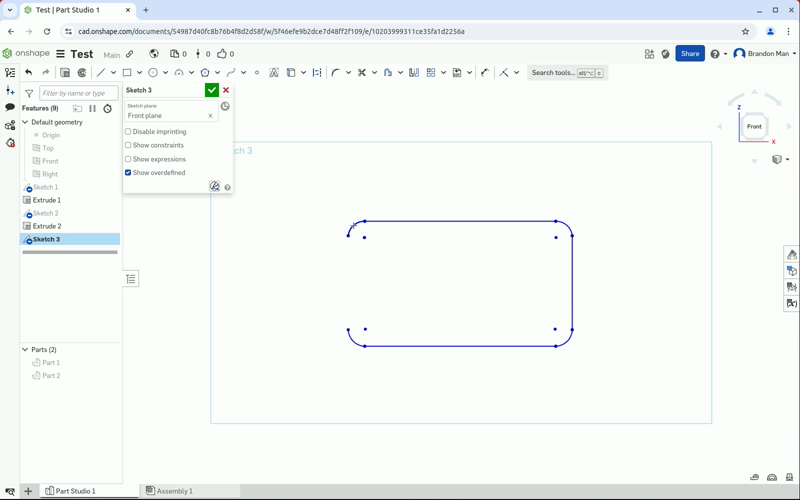
mouse_move(348, 235)
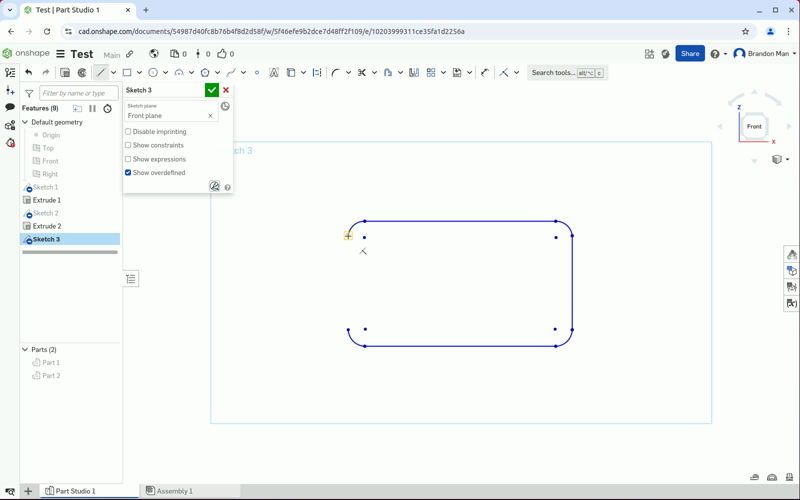
click(348, 235)
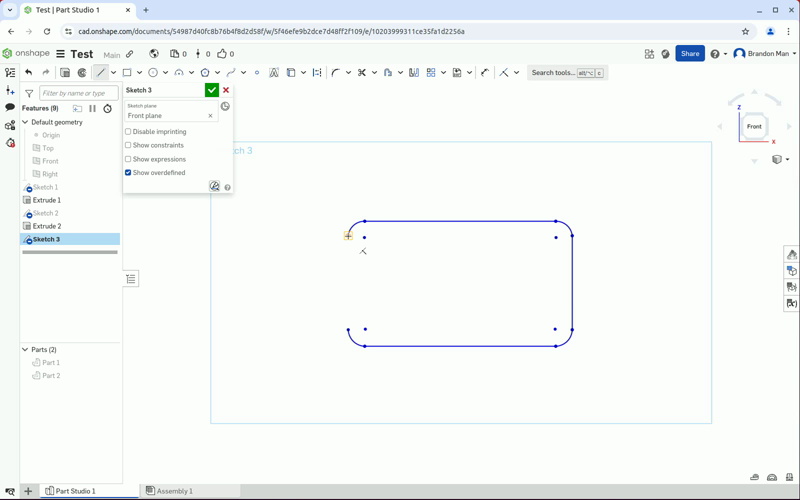
key_down(shift)
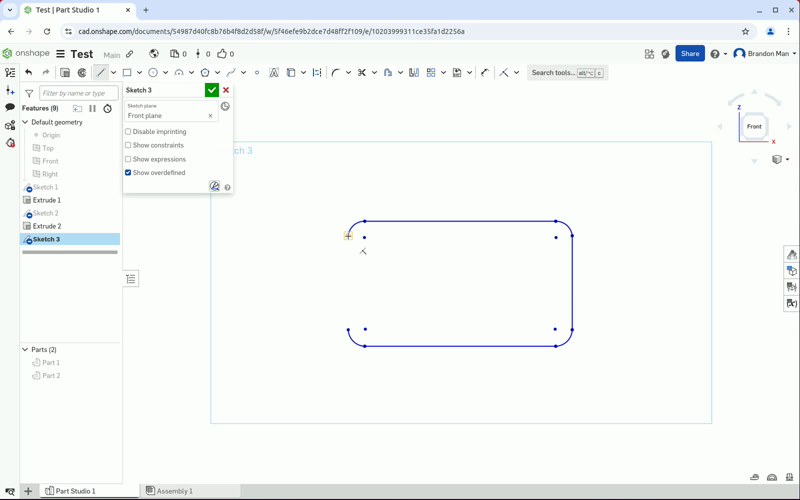
mouse_move(348, 329)
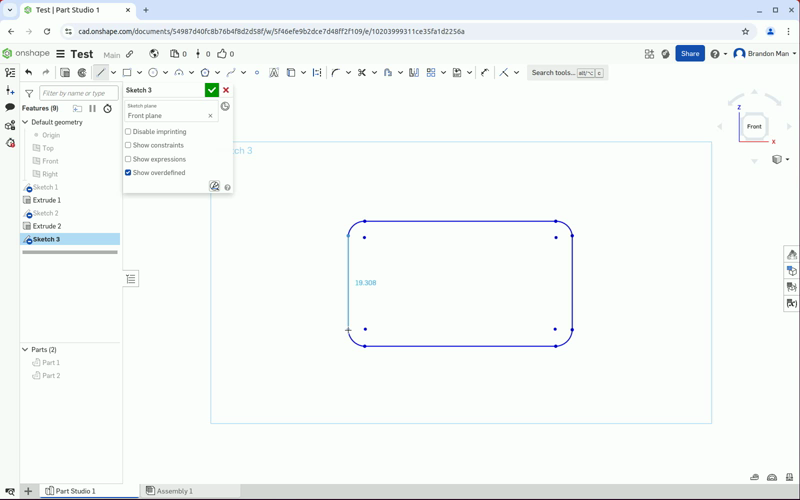
key_up(shift)
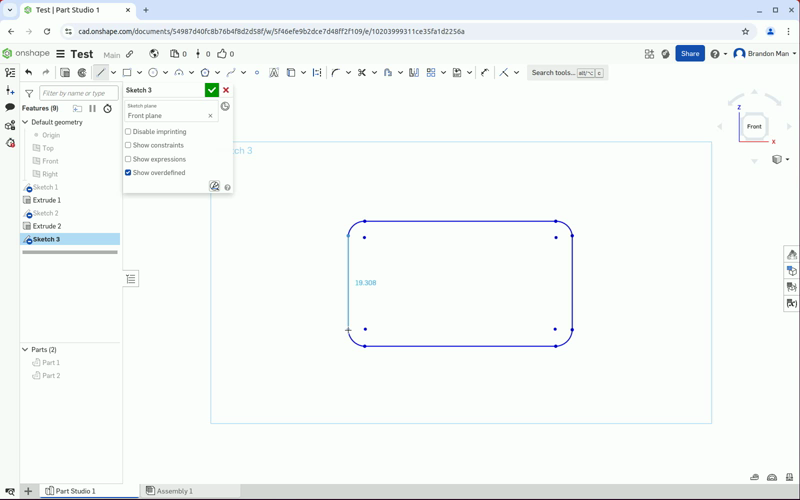
click(348, 329)
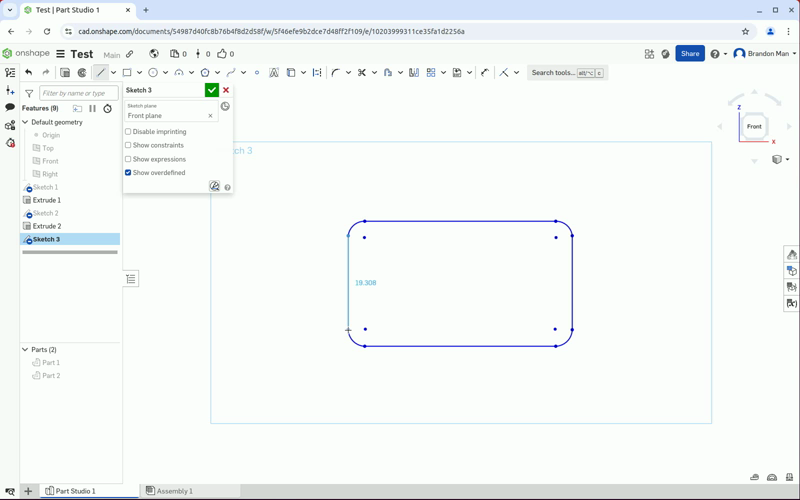
key(esc)
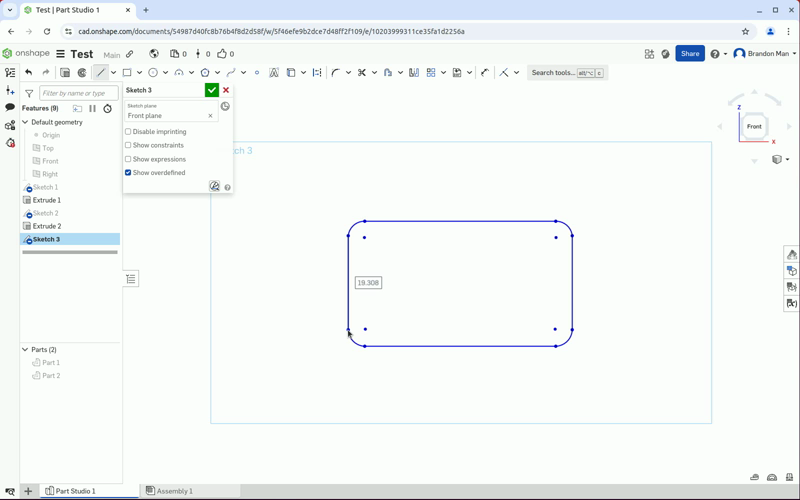
key(c)
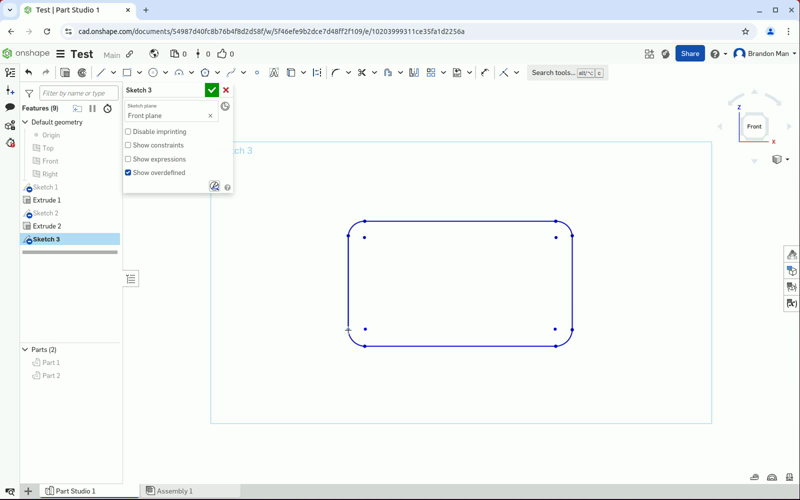
key_down(shift)
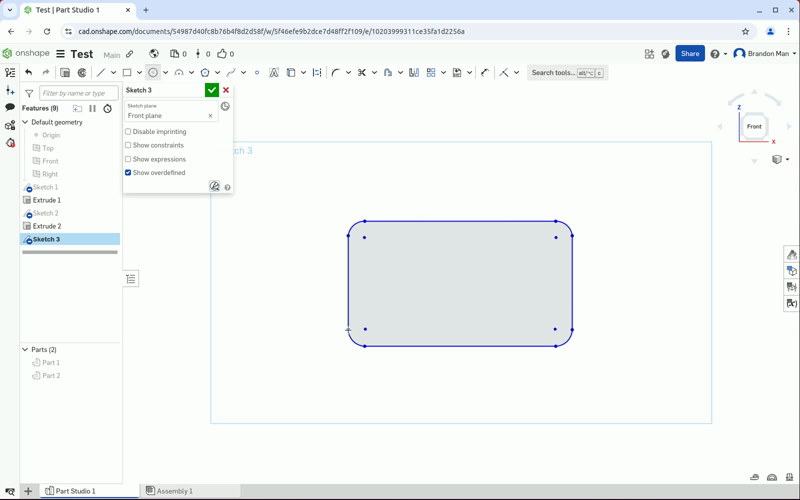
mouse_move(364, 329)
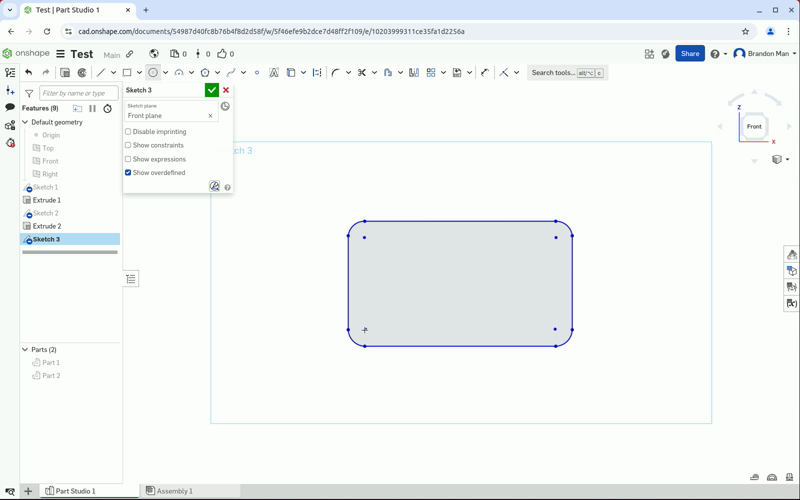
click(364, 329)
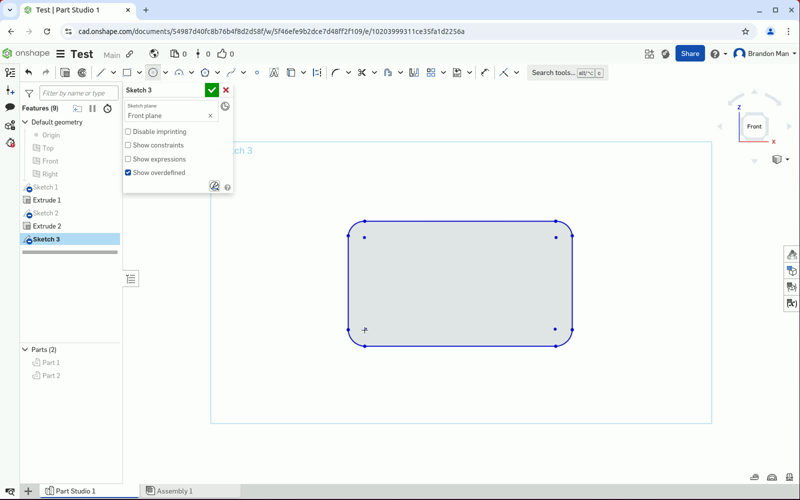
key_up(shift)
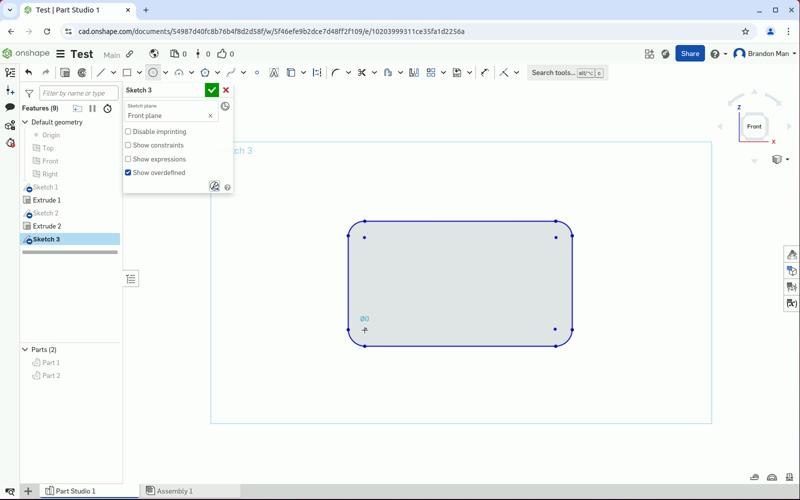
mouse_move(371, 329)
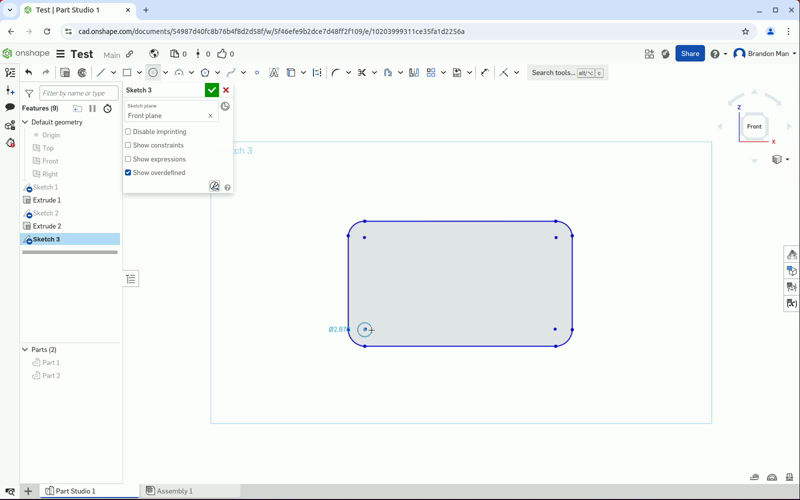
click(371, 329)
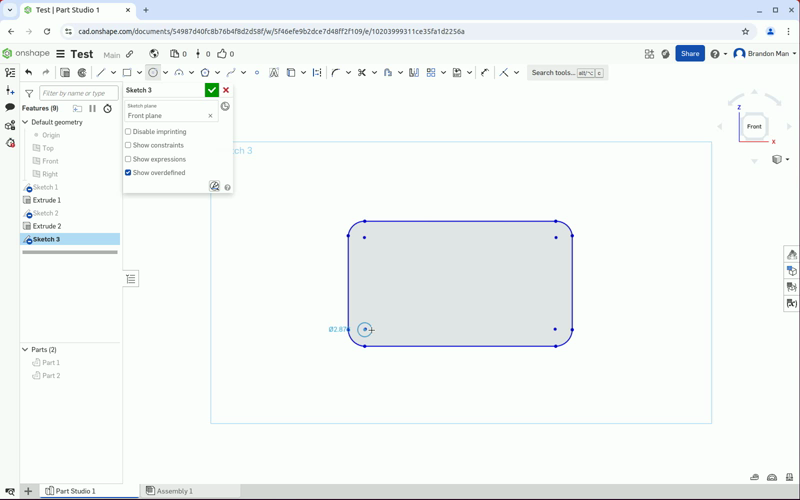
key(esc)
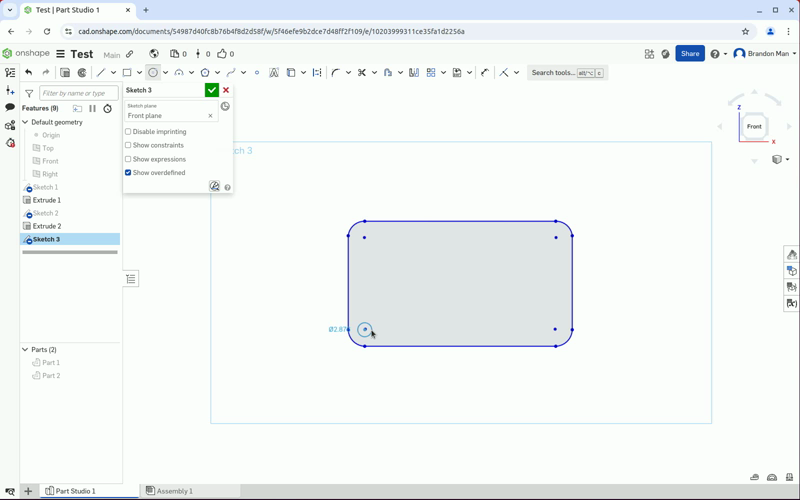
key(c)
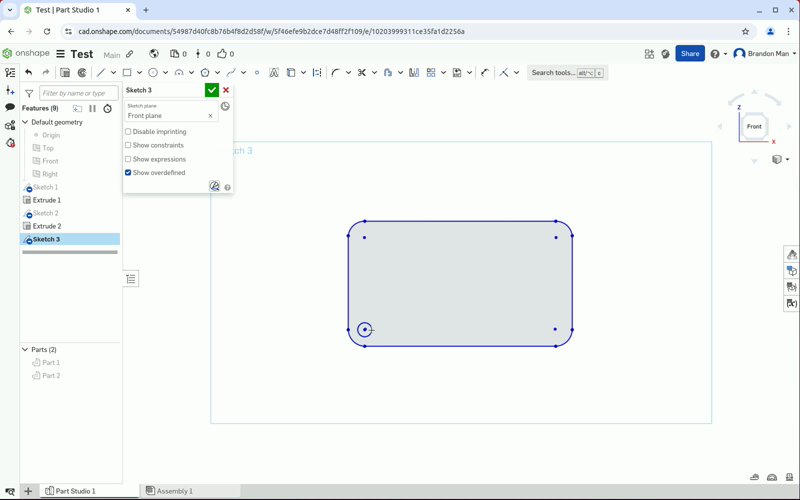
key_down(shift)
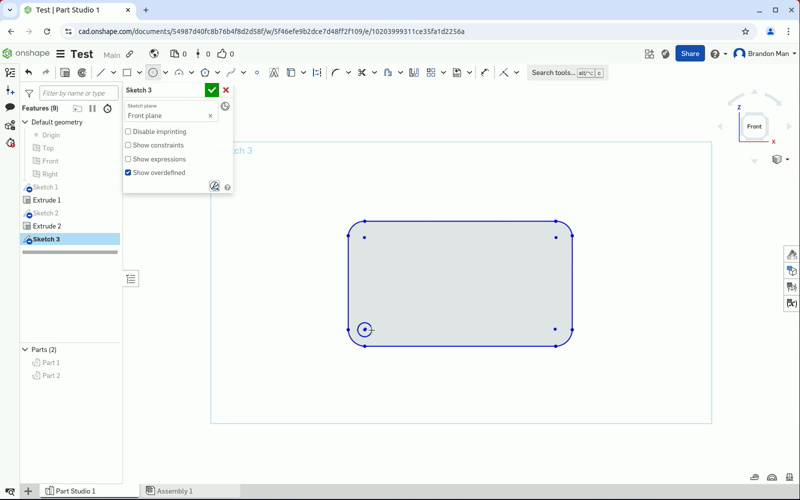
mouse_move(364, 235)
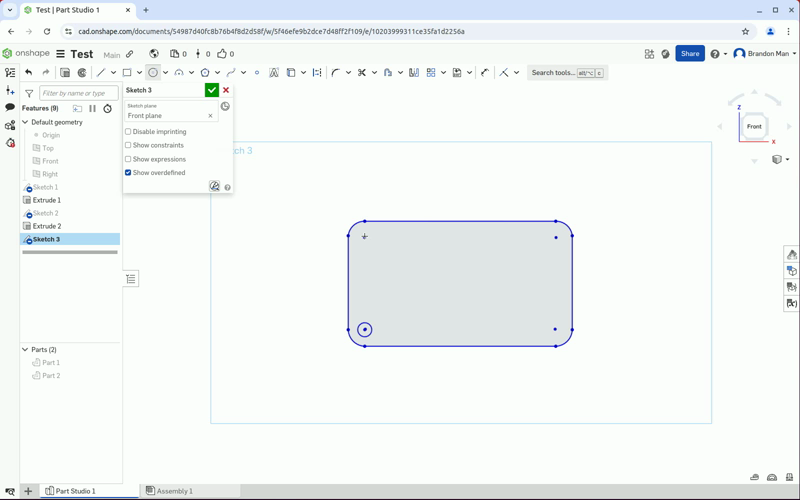
scroll(6)
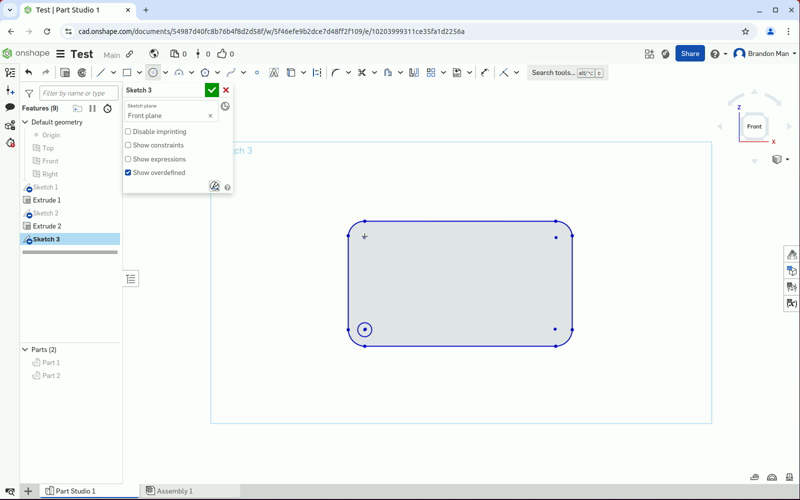
scroll(6)
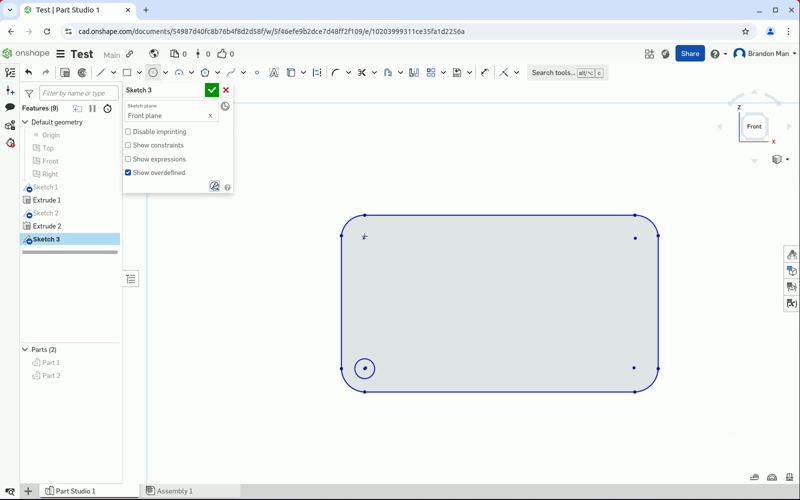
scroll(6)
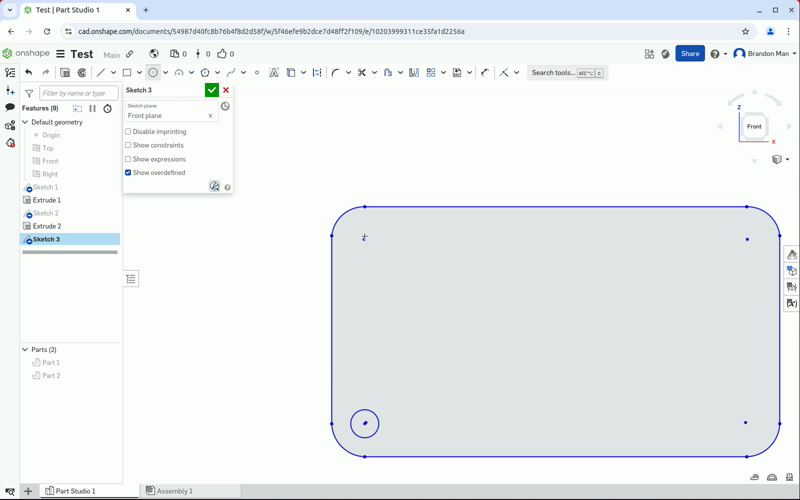
scroll(6)
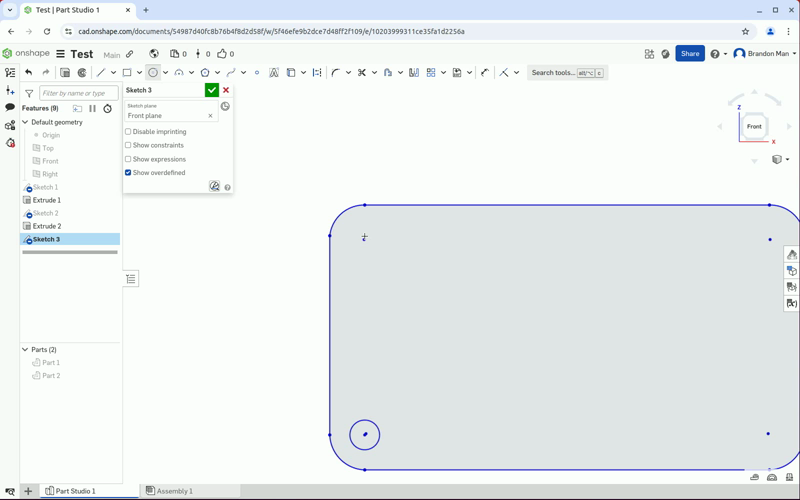
scroll(6)
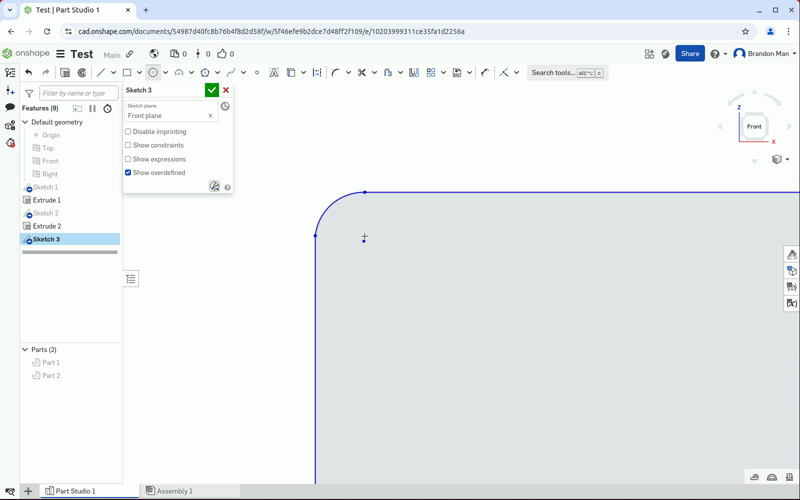
scroll(6)
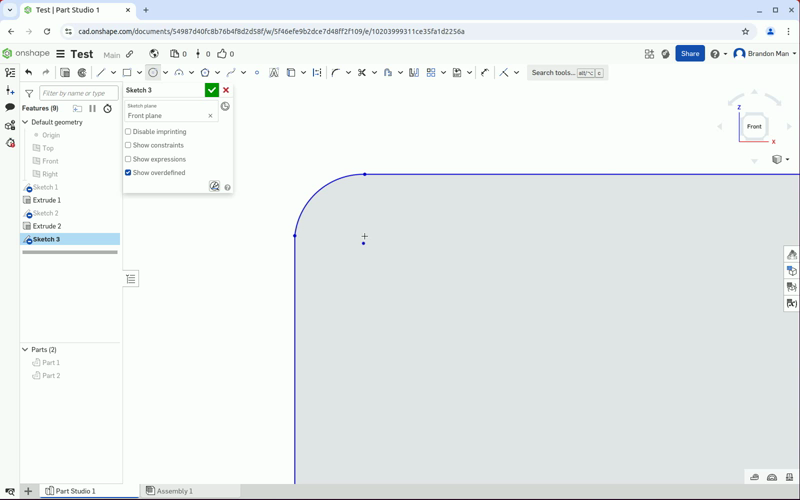
scroll(6)
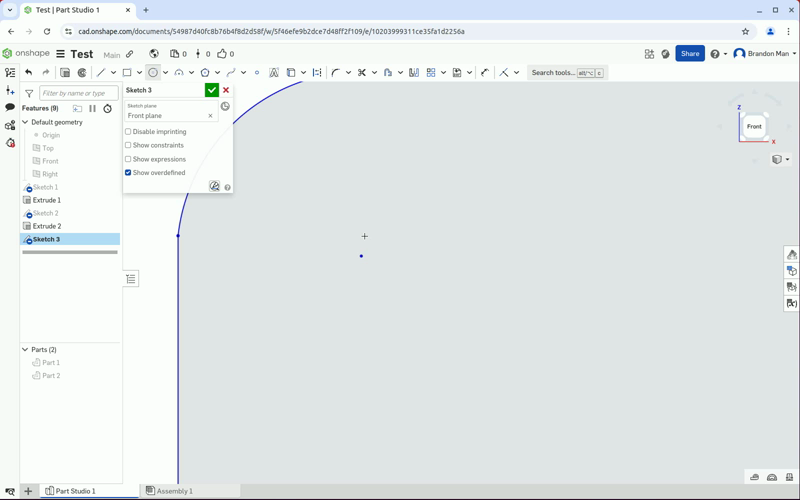
click(364, 235)
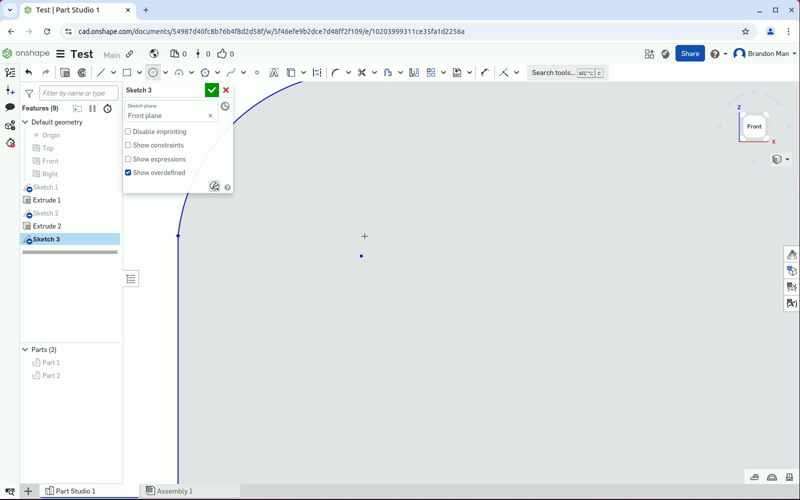
scroll(-6)
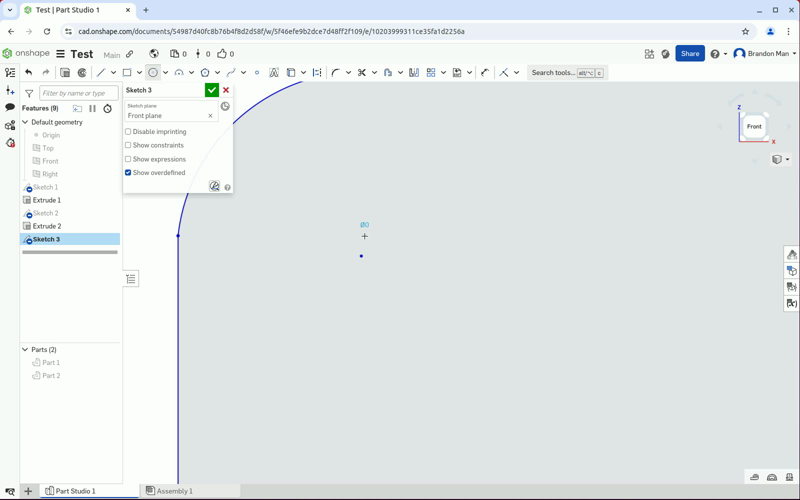
scroll(-6)
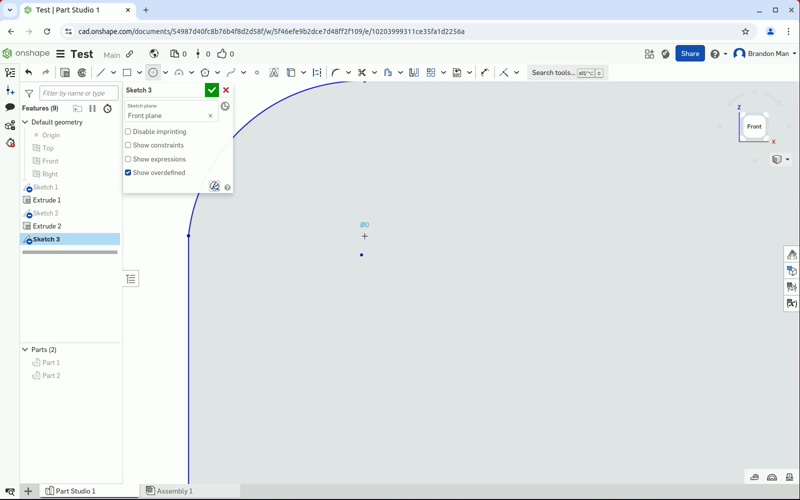
scroll(-6)
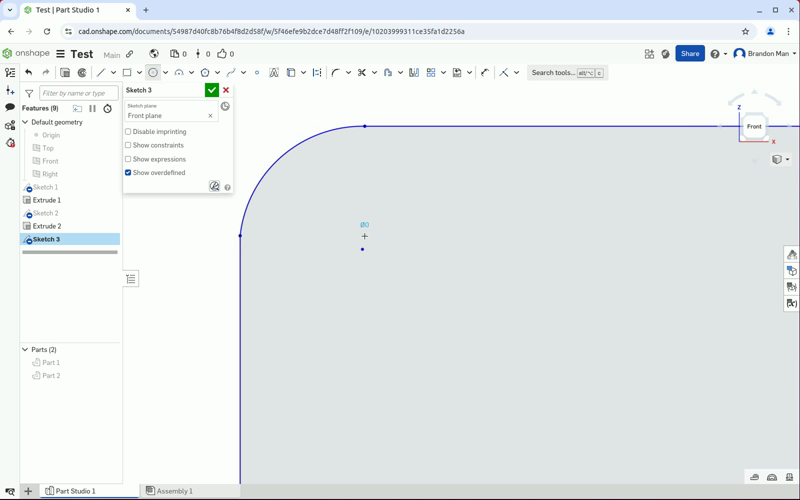
scroll(-6)
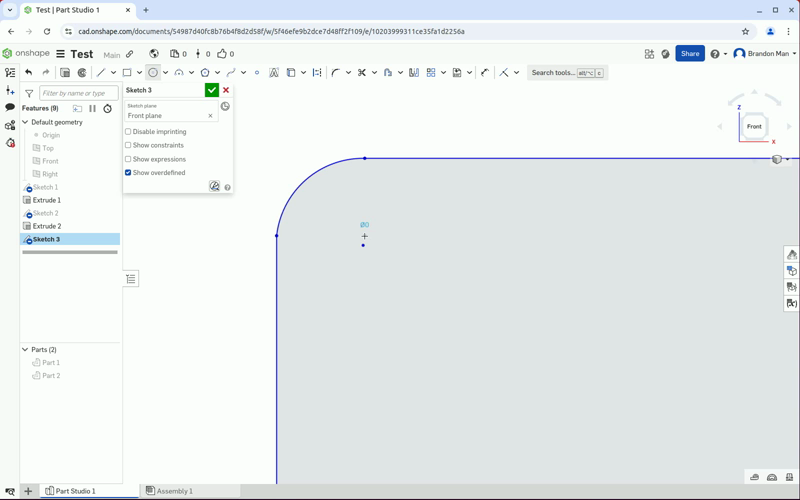
scroll(-6)
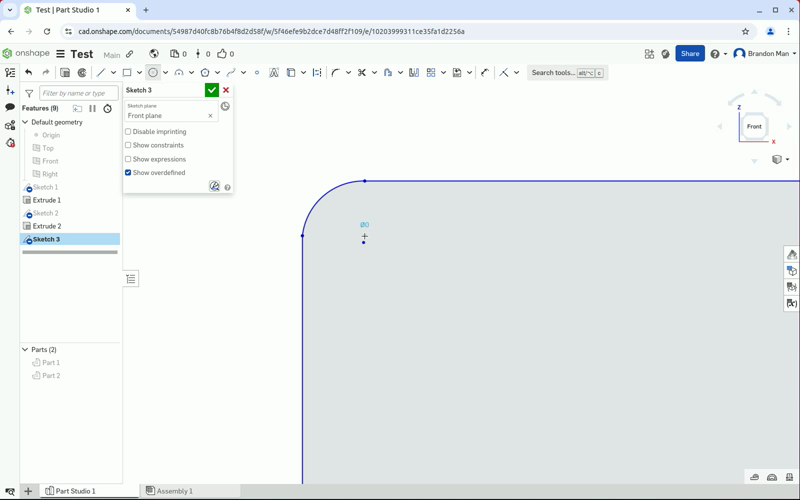
scroll(-6)
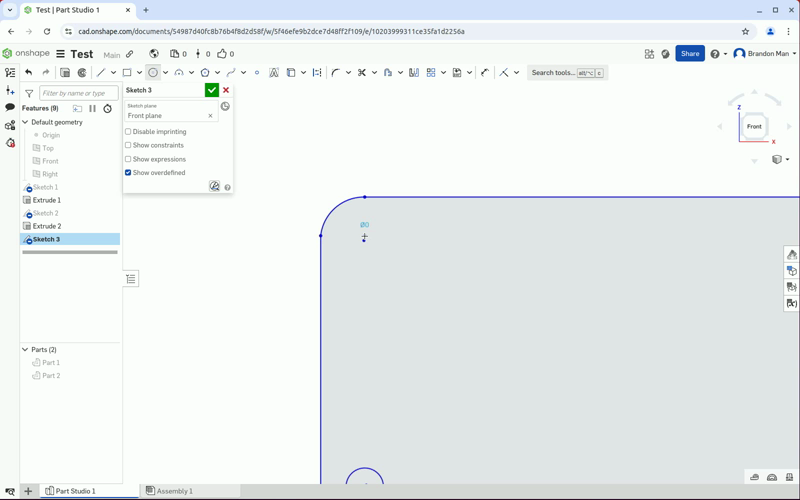
scroll(-6)
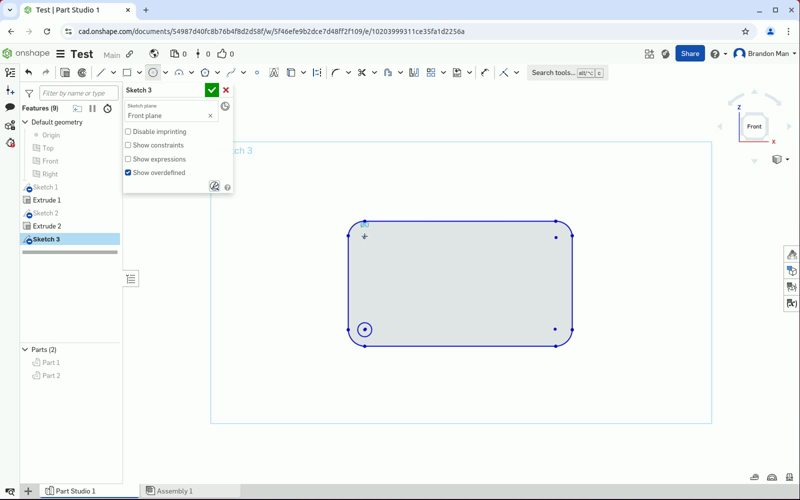
key_up(shift)
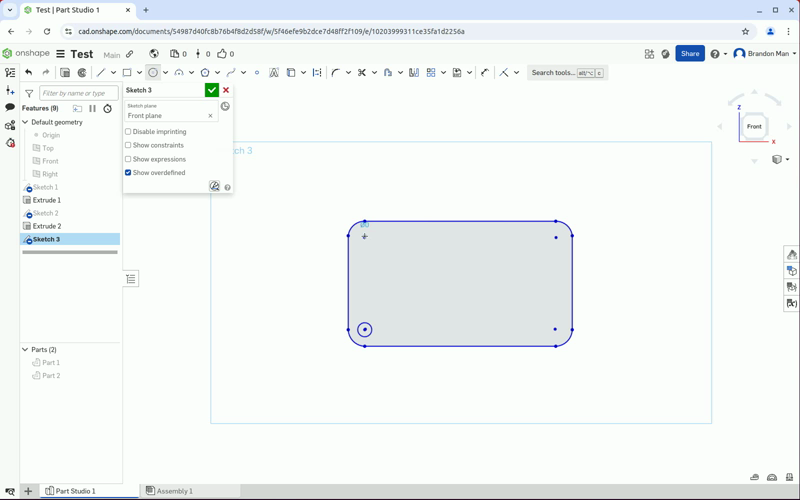
mouse_move(371, 235)
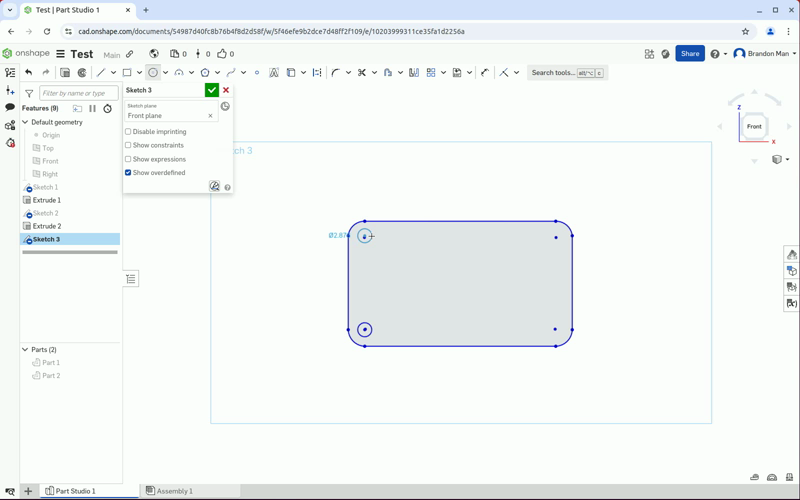
click(371, 235)
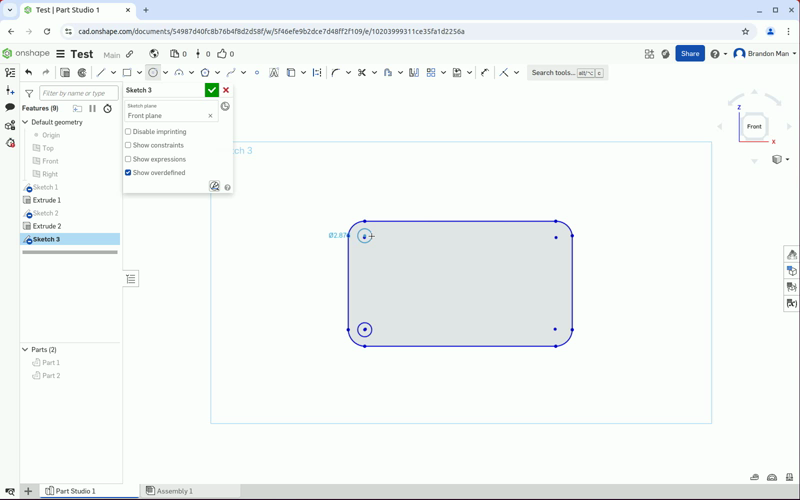
key(esc)
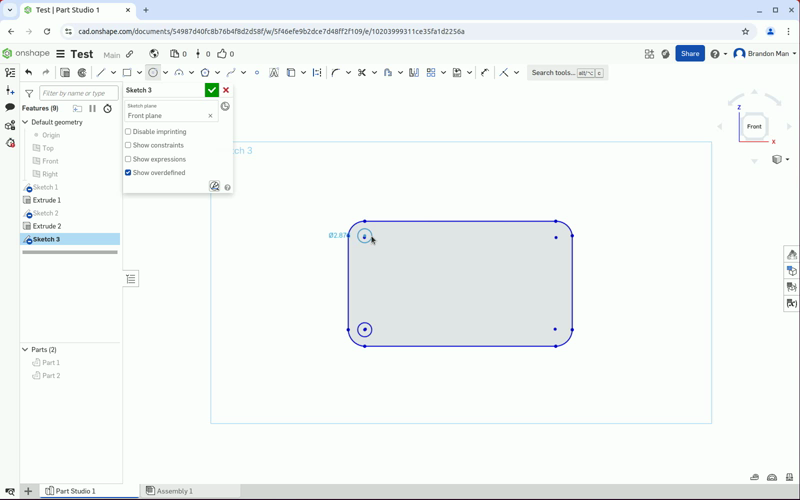
key(a)
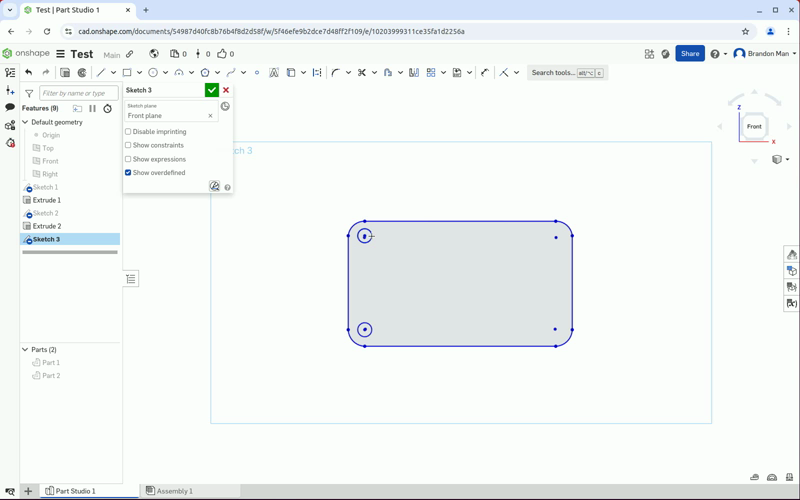
key_down(shift)
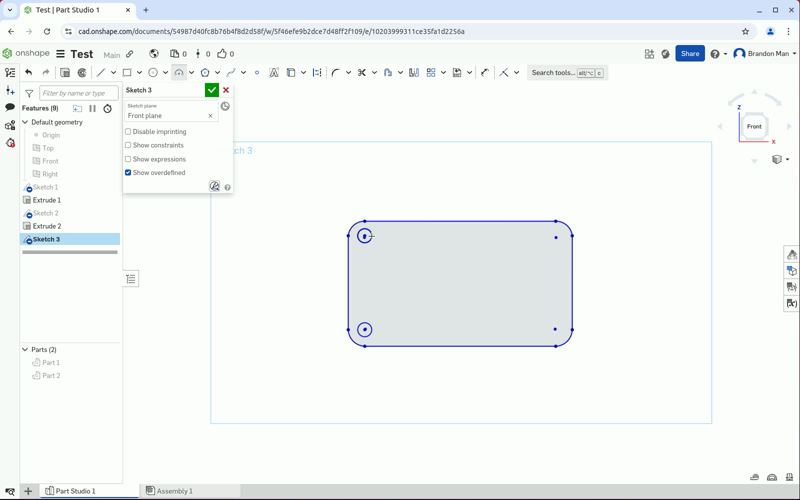
mouse_move(383, 308)
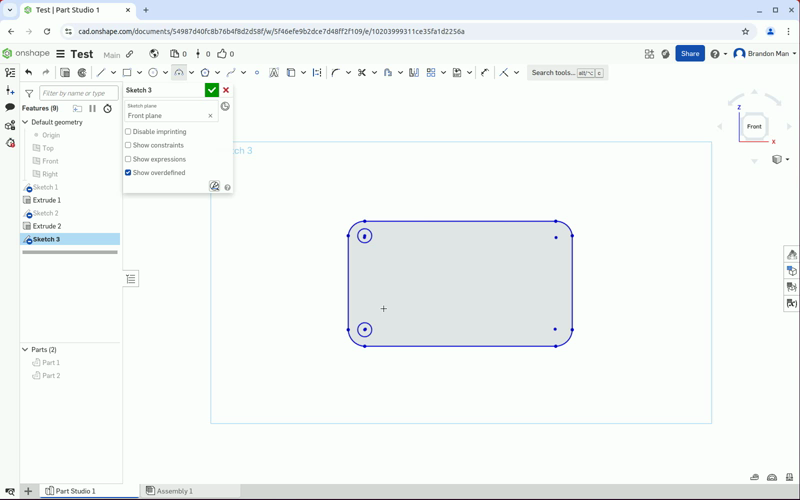
click(383, 308)
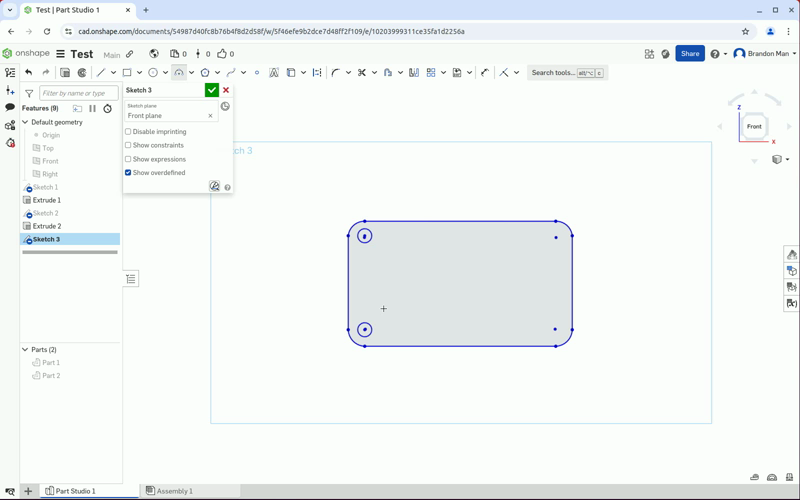
key_up(shift)
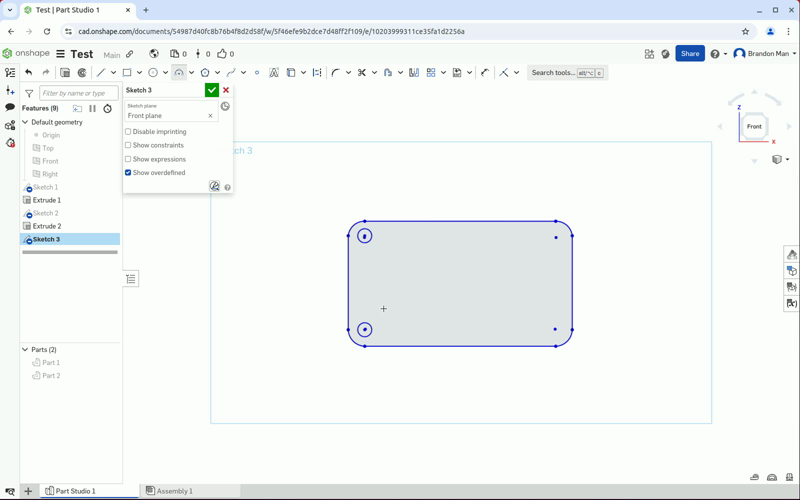
key_down(shift)
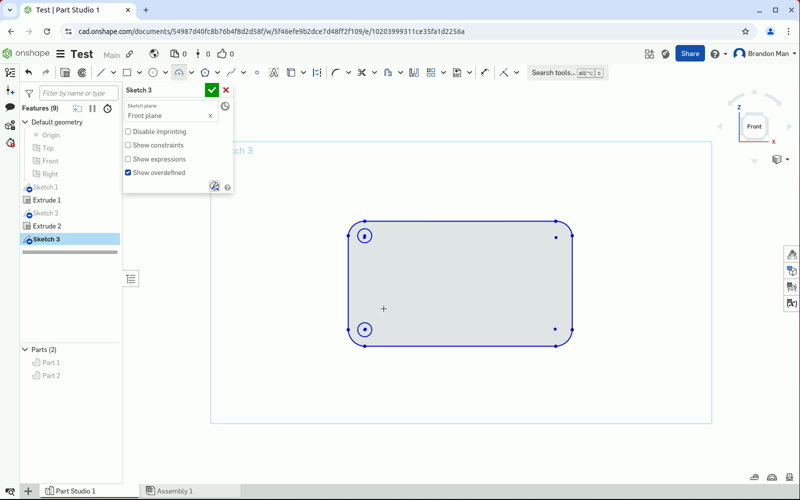
mouse_move(397, 329)
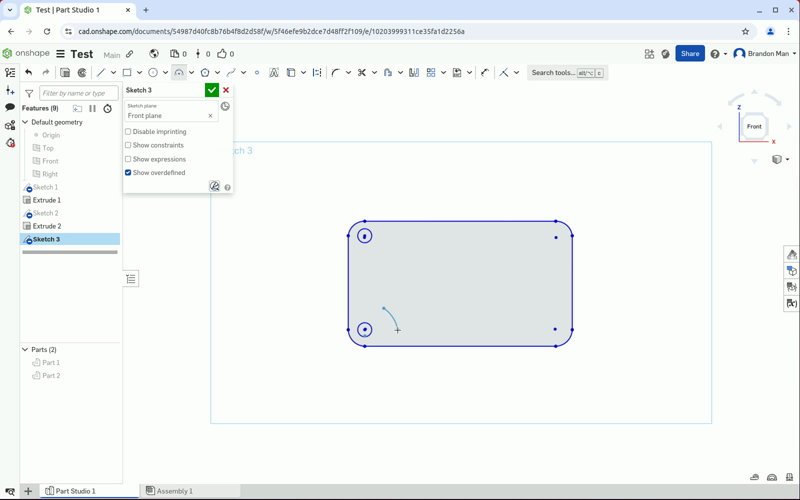
click(397, 329)
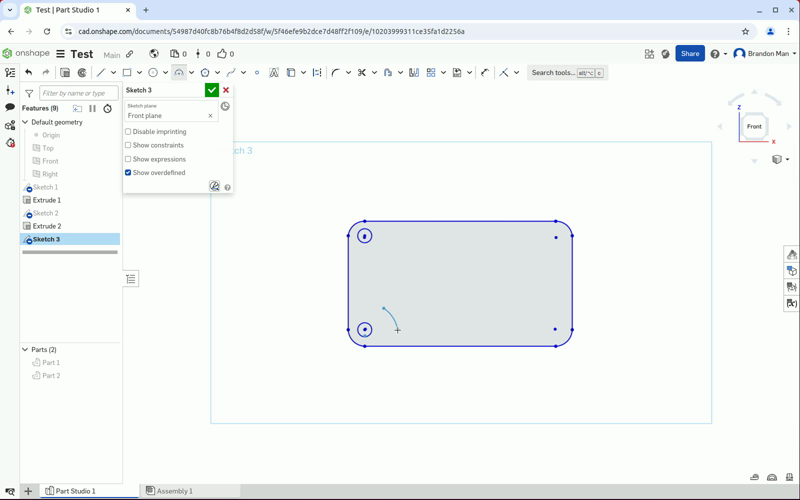
mouse_move(395, 315)
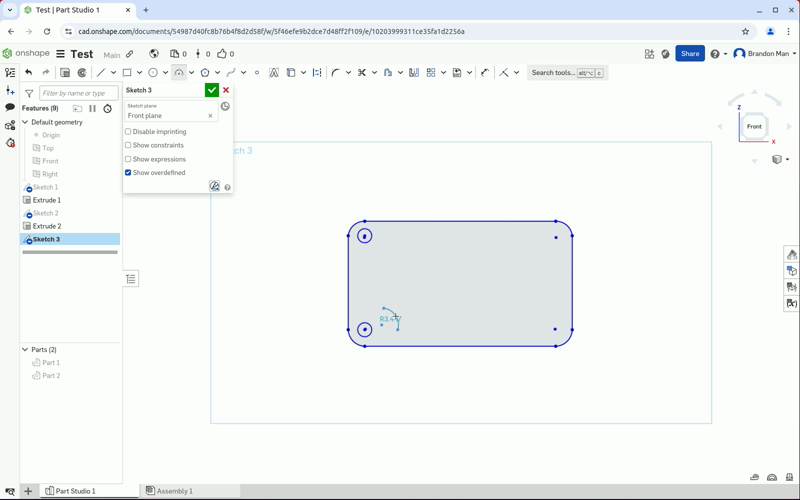
click(395, 315)
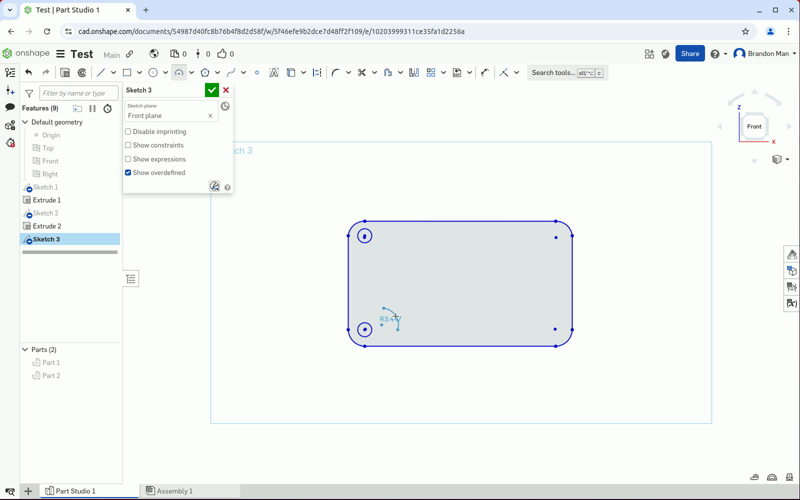
key_up(shift)
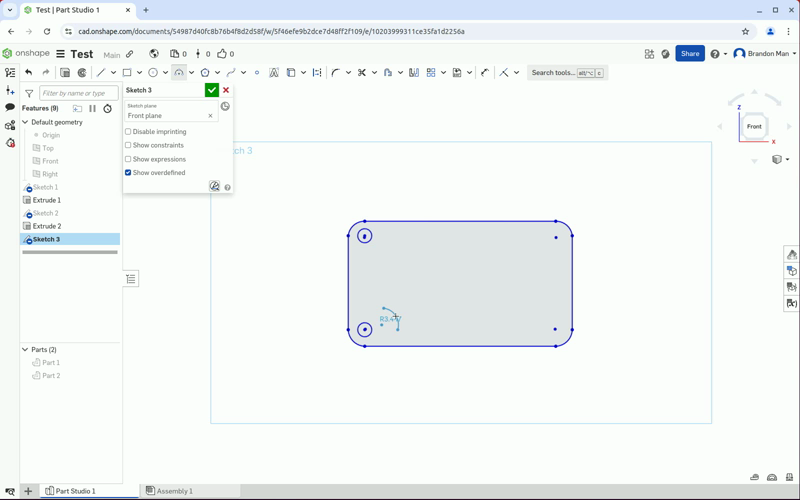
key(esc)
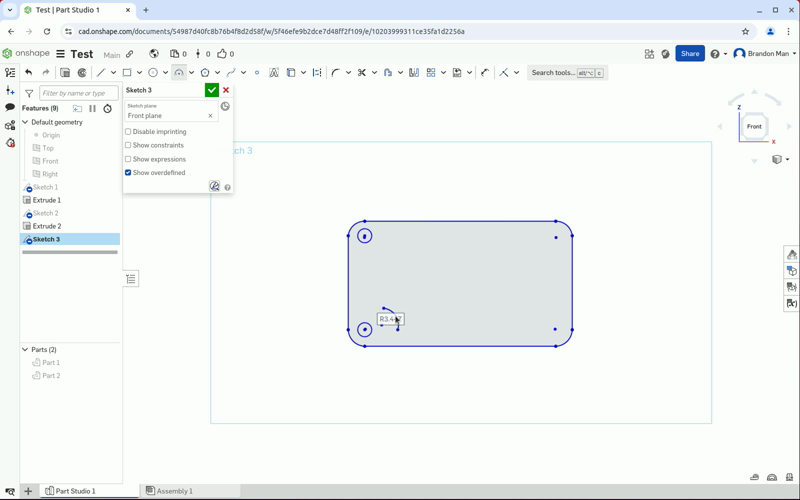
key(l)
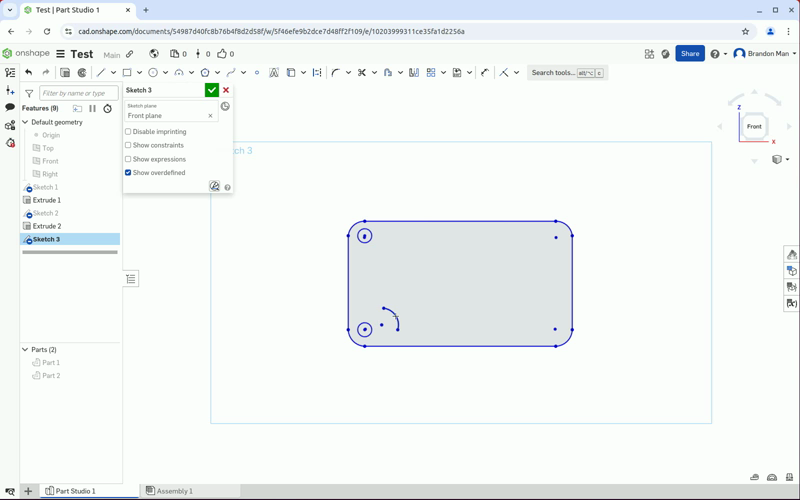
mouse_move(397, 329)
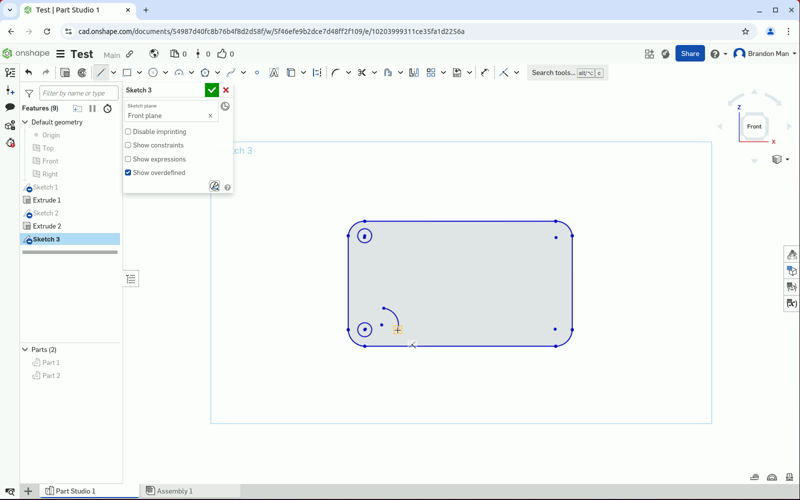
click(397, 329)
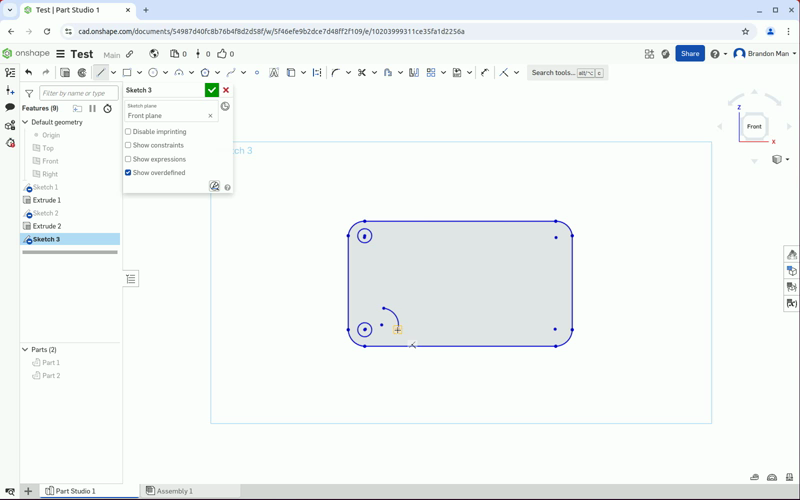
key_down(shift)
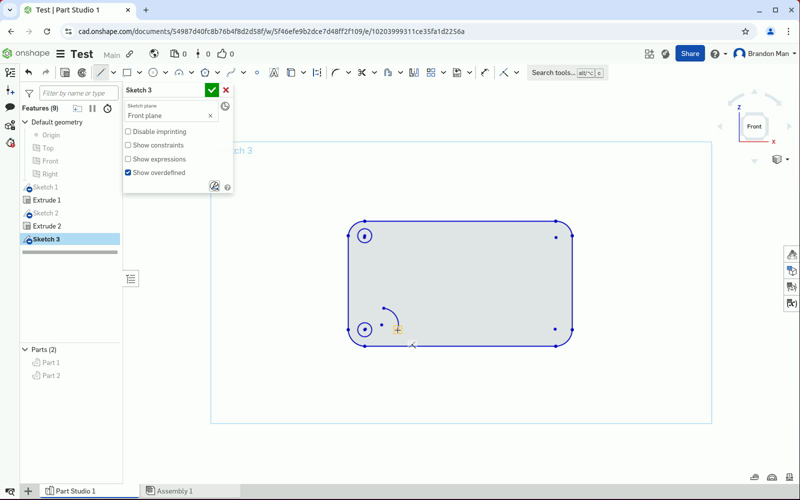
mouse_move(522, 329)
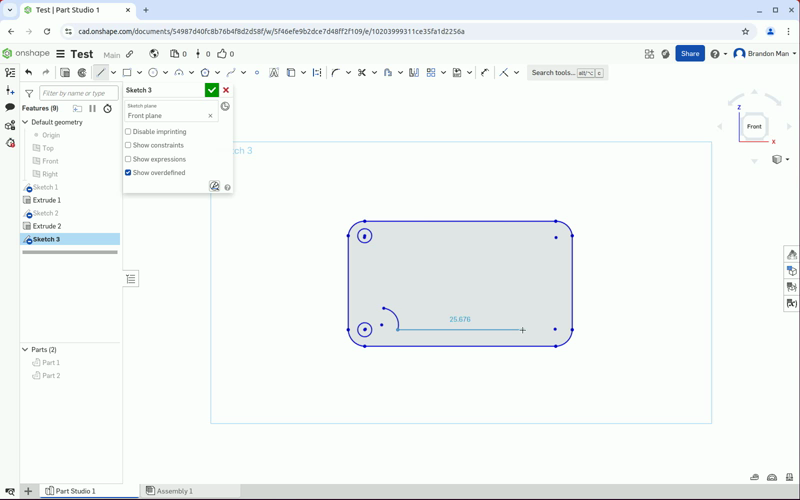
click(522, 329)
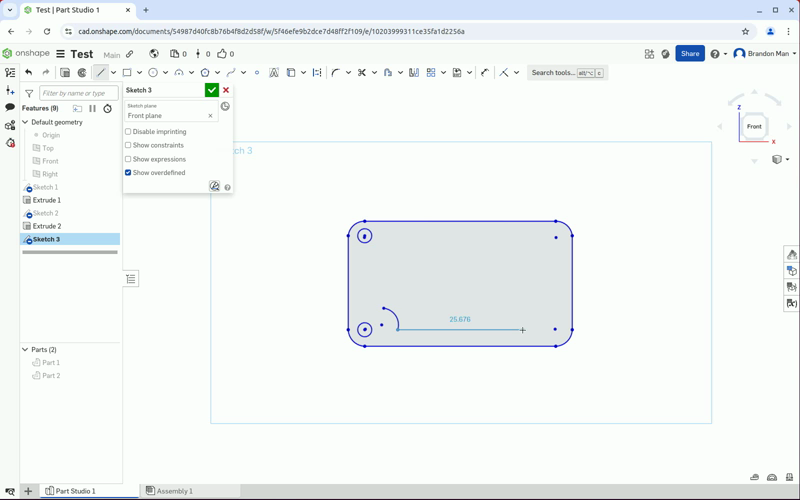
key_up(shift)
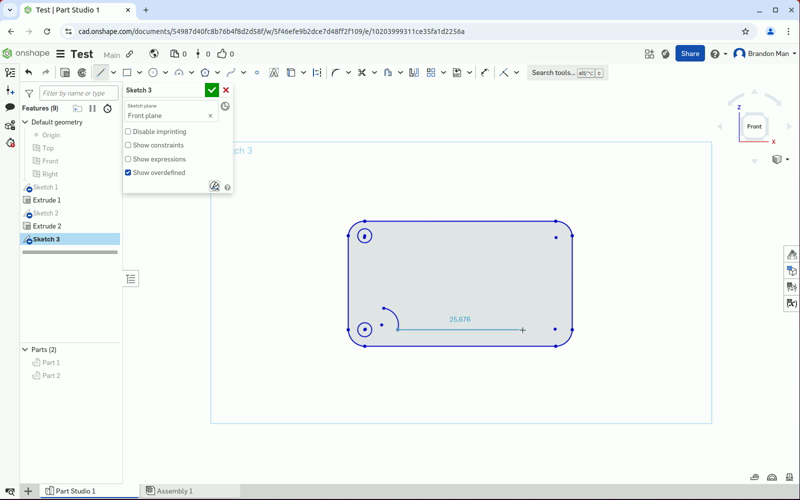
key(esc)
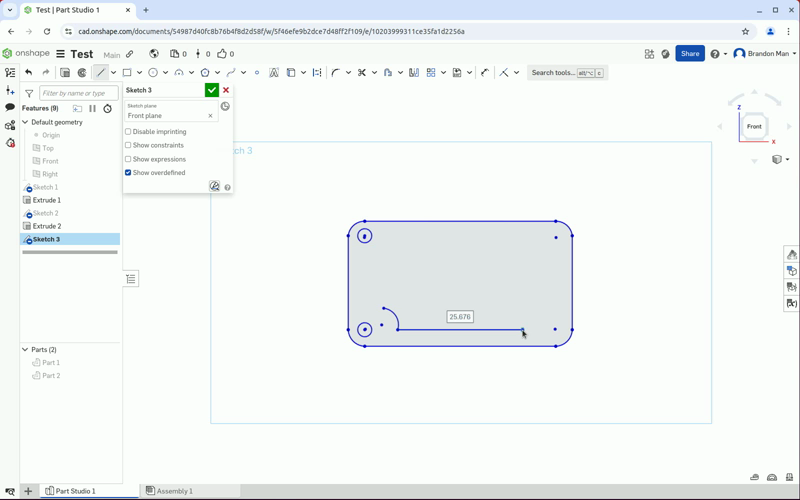
key(a)
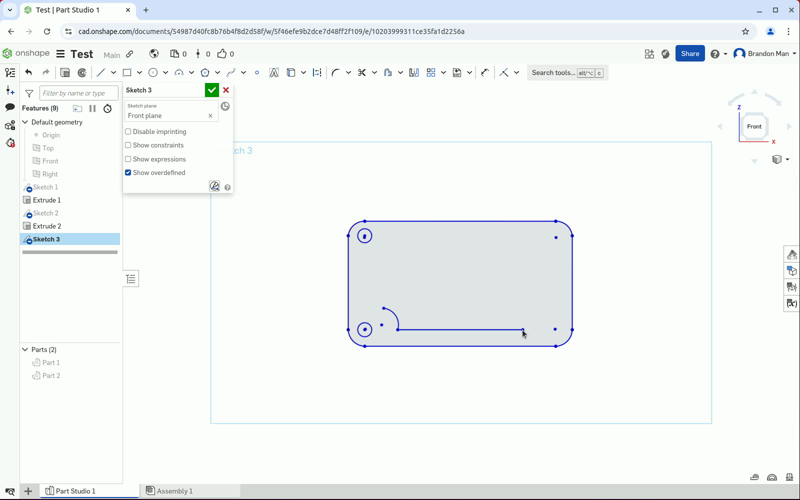
mouse_move(522, 329)
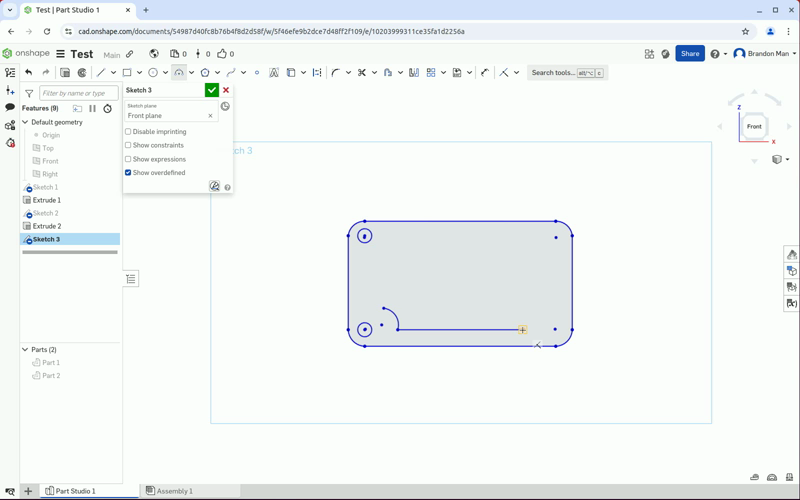
click(522, 329)
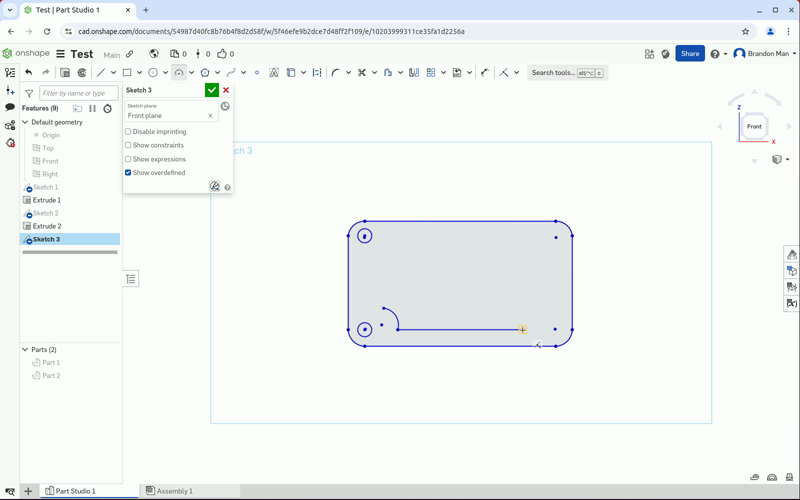
key_down(shift)
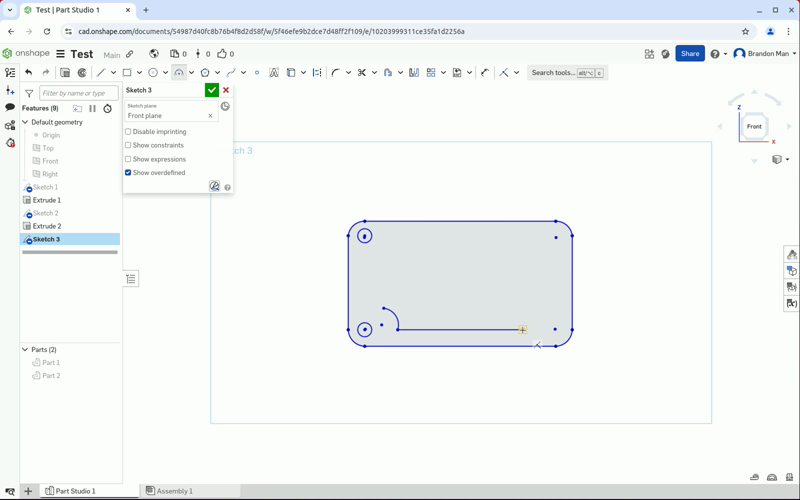
mouse_move(536, 308)
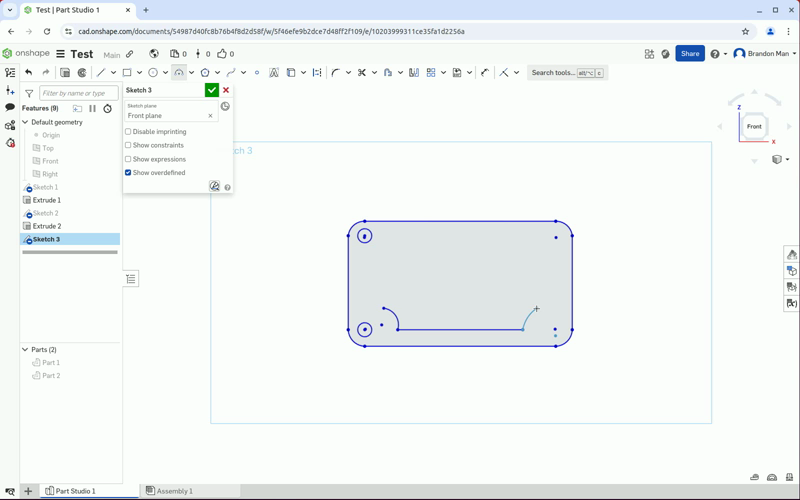
click(536, 308)
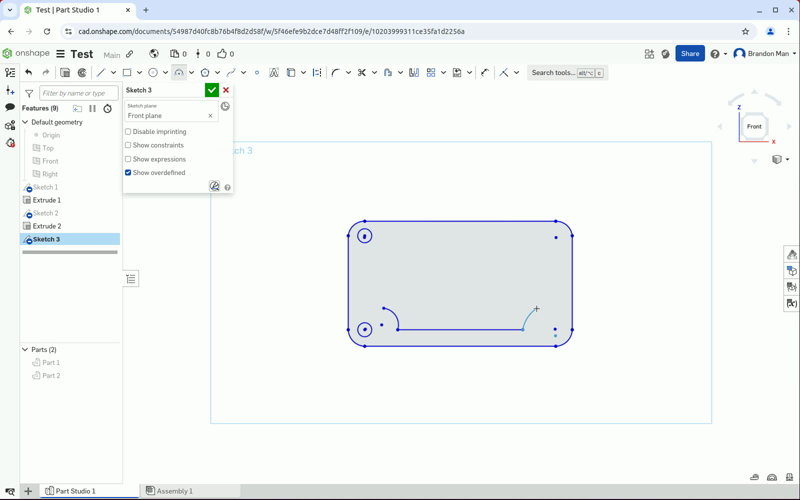
mouse_move(524, 315)
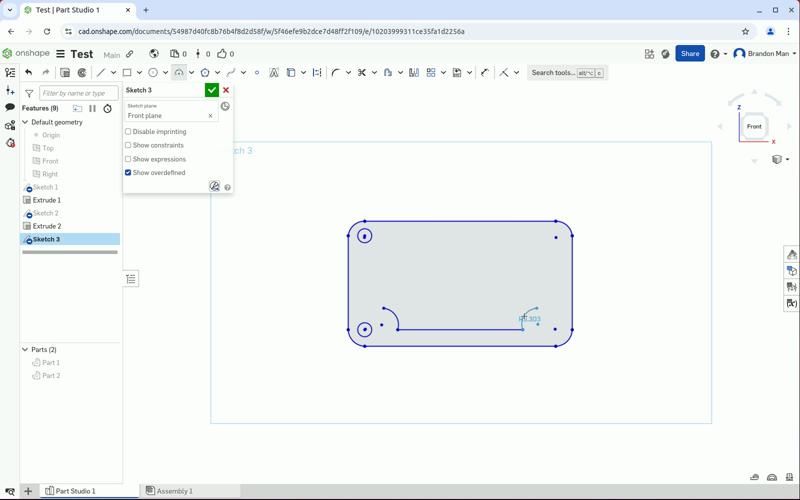
click(524, 315)
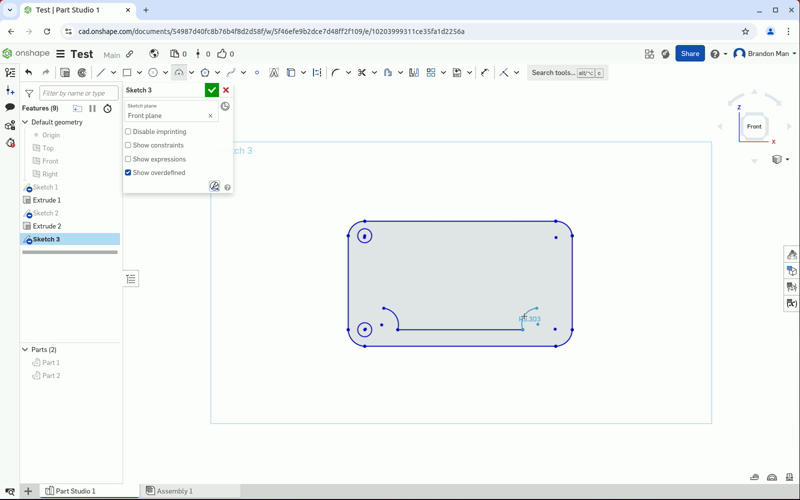
key_up(shift)
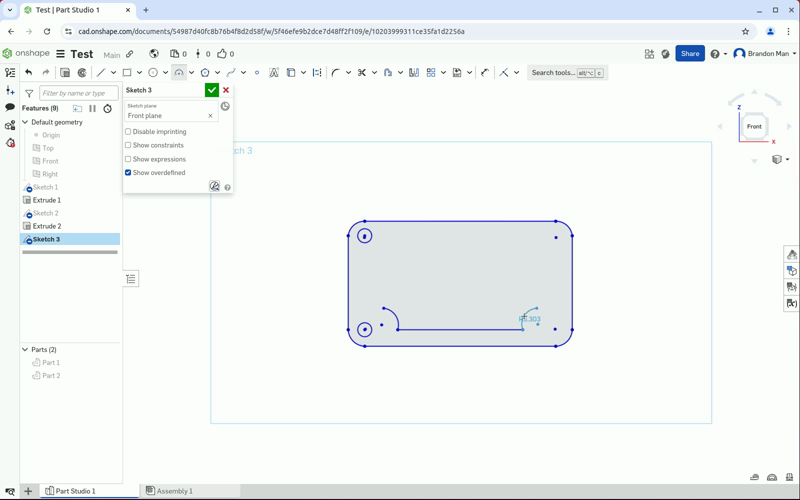
key(esc)
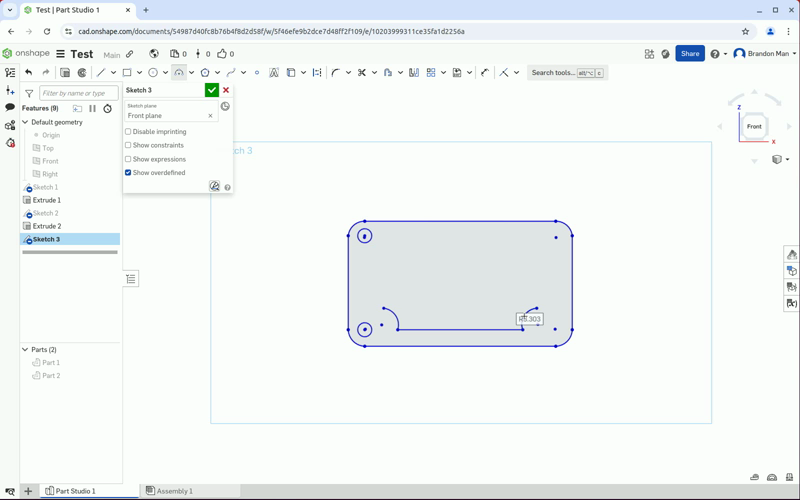
key(l)
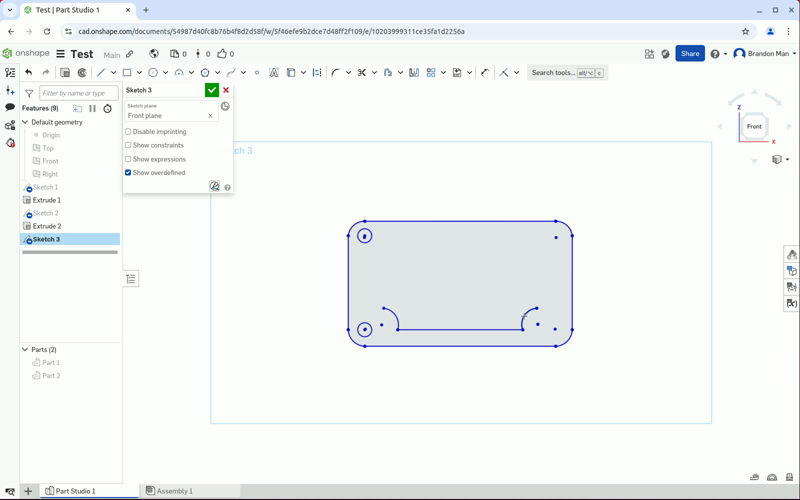
mouse_move(536, 308)
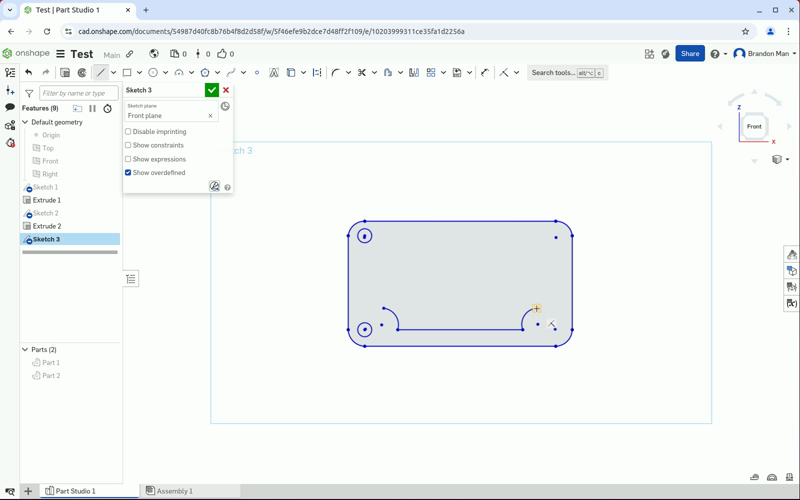
click(536, 308)
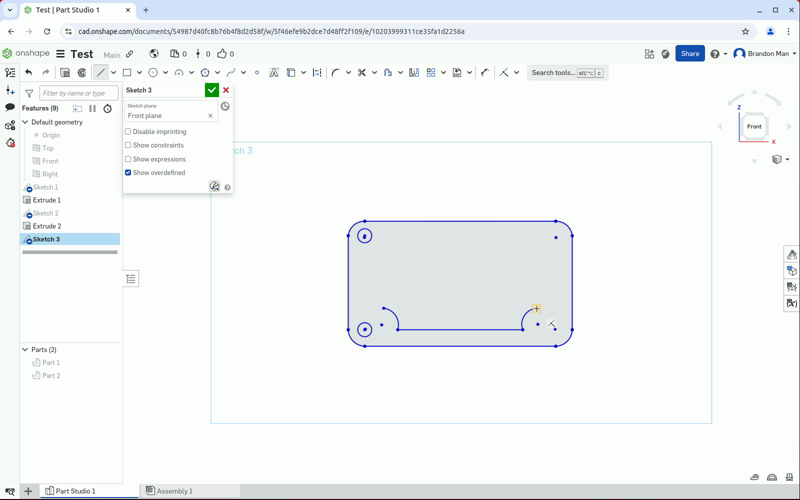
key_down(shift)
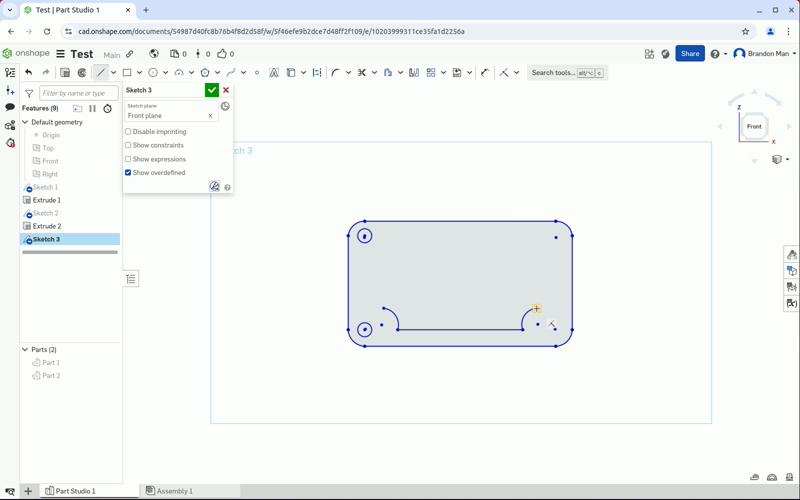
mouse_move(566, 308)
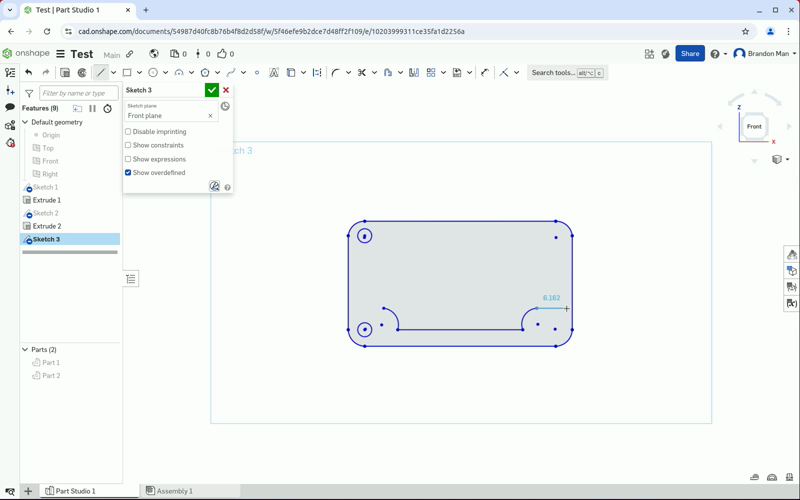
mouse_move(536, 256)
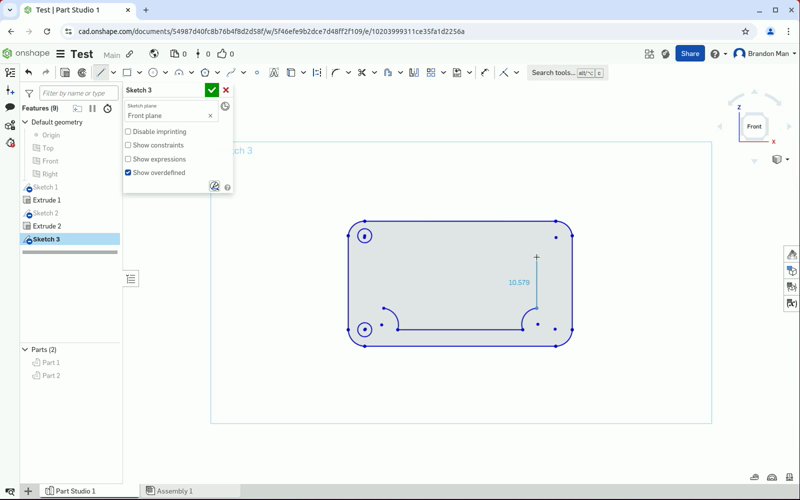
click(536, 256)
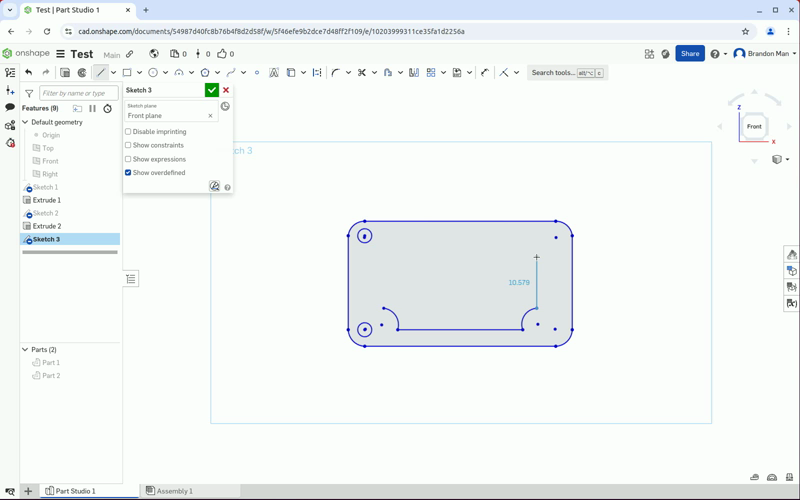
key_up(shift)
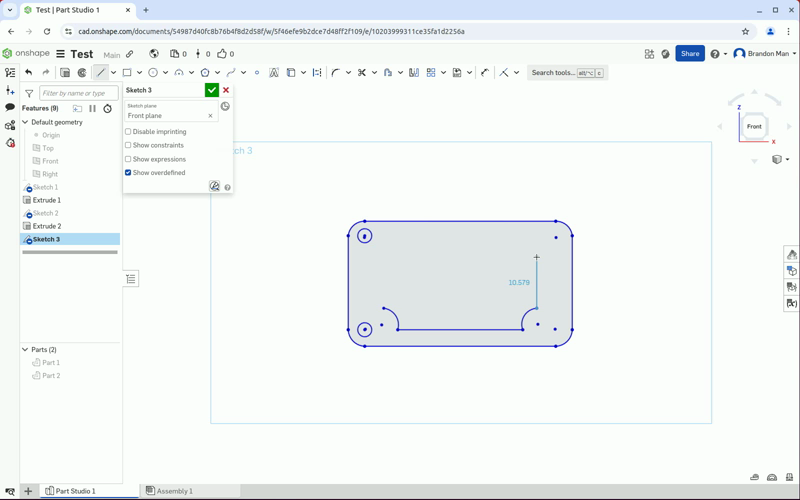
key(esc)
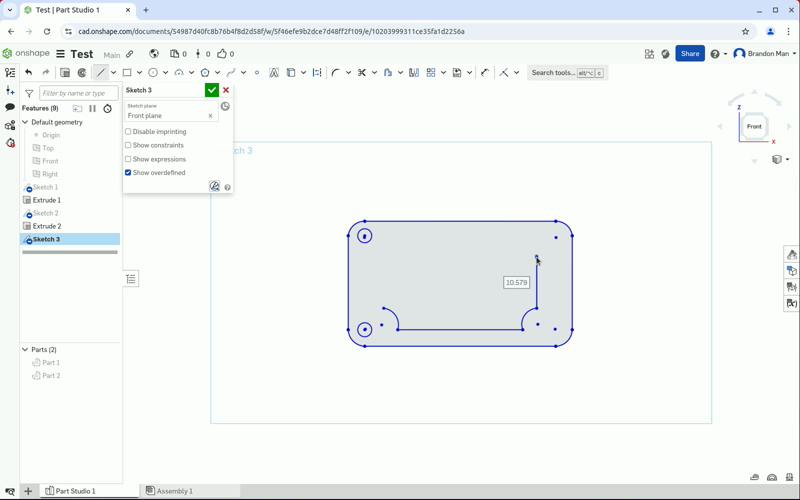
key(a)
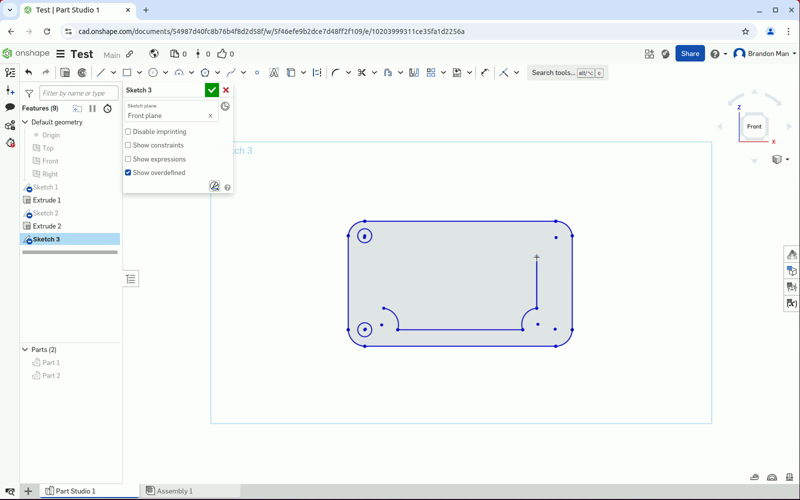
mouse_move(536, 256)
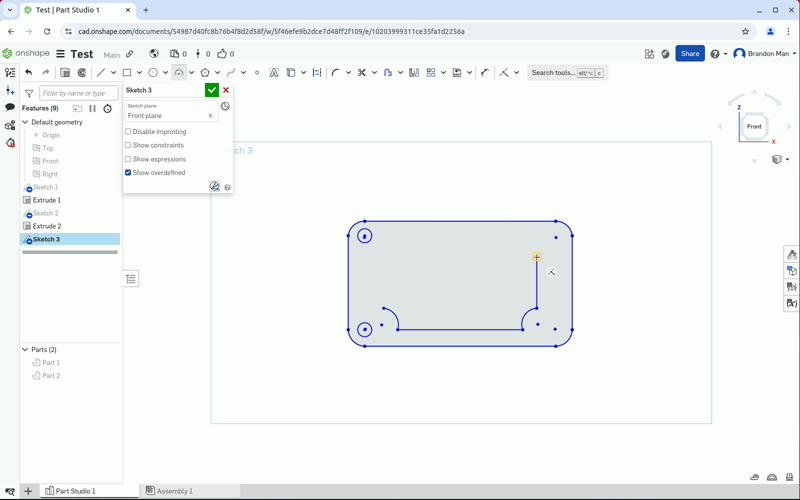
click(536, 256)
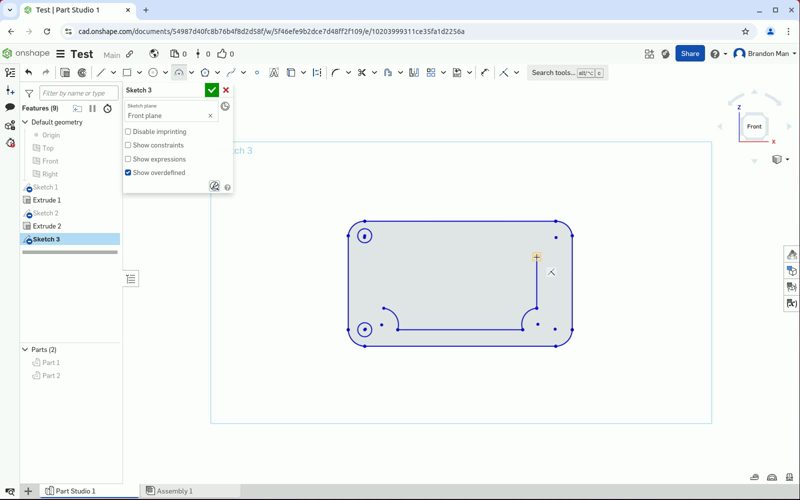
key_down(shift)
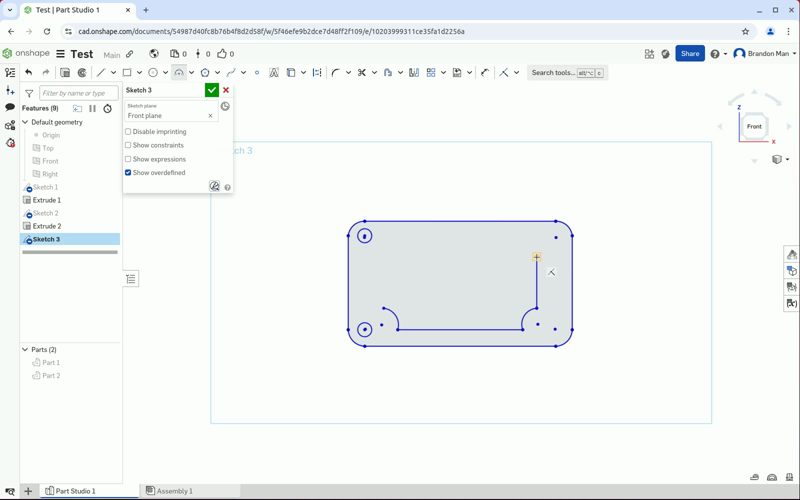
mouse_move(522, 235)
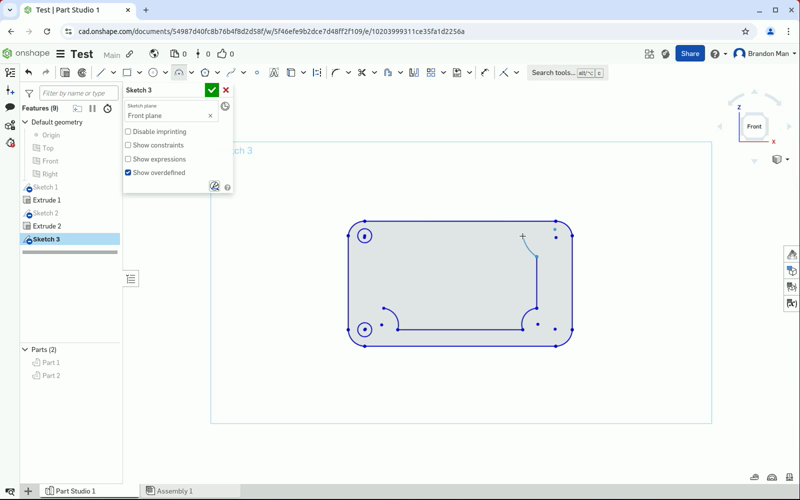
click(522, 235)
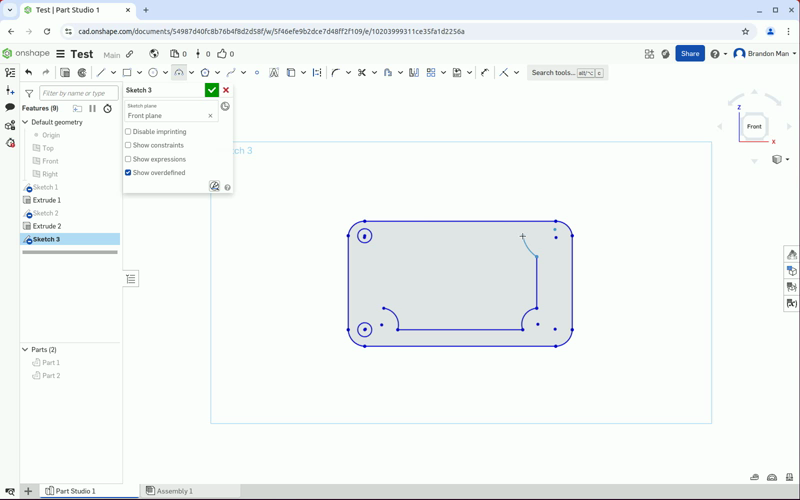
mouse_move(524, 249)
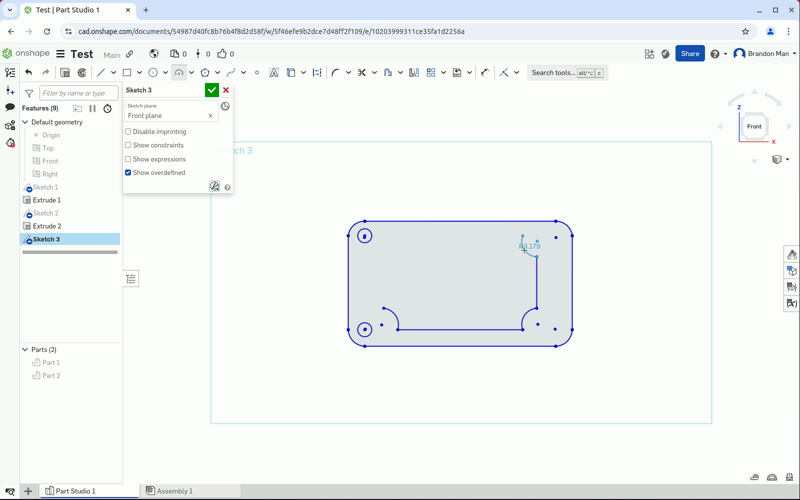
click(524, 249)
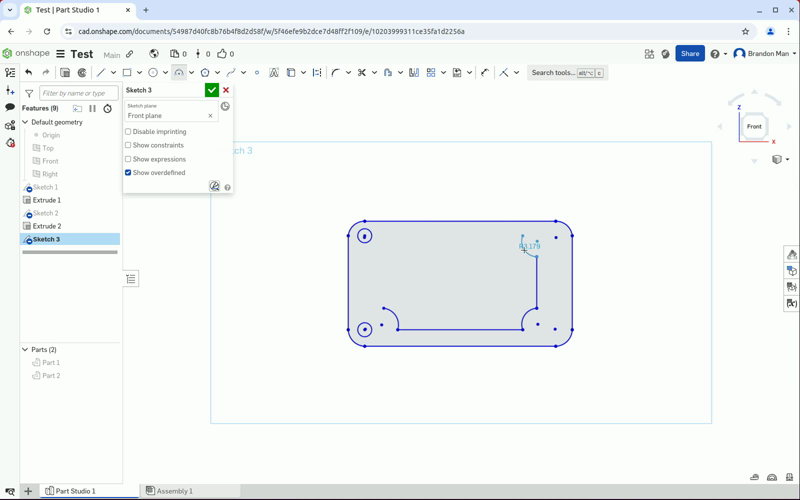
key_up(shift)
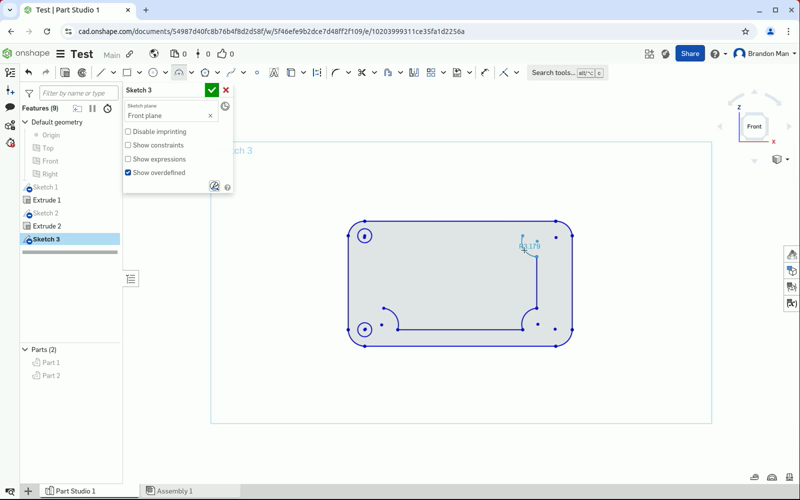
key(esc)
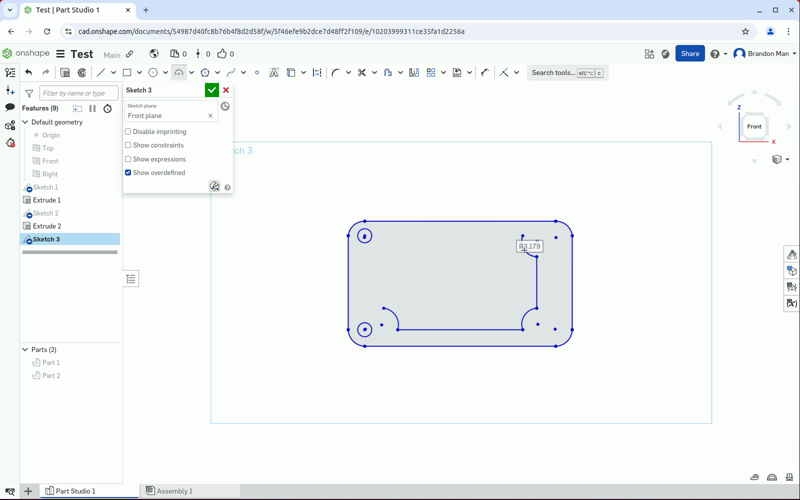
key(l)
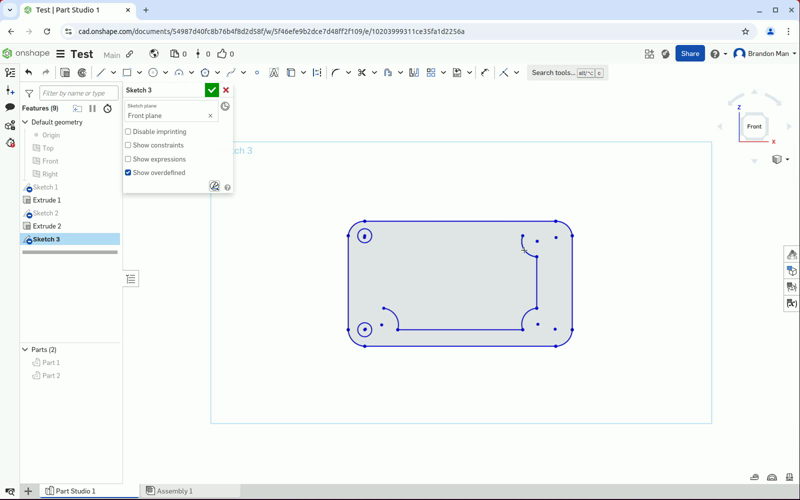
mouse_move(522, 235)
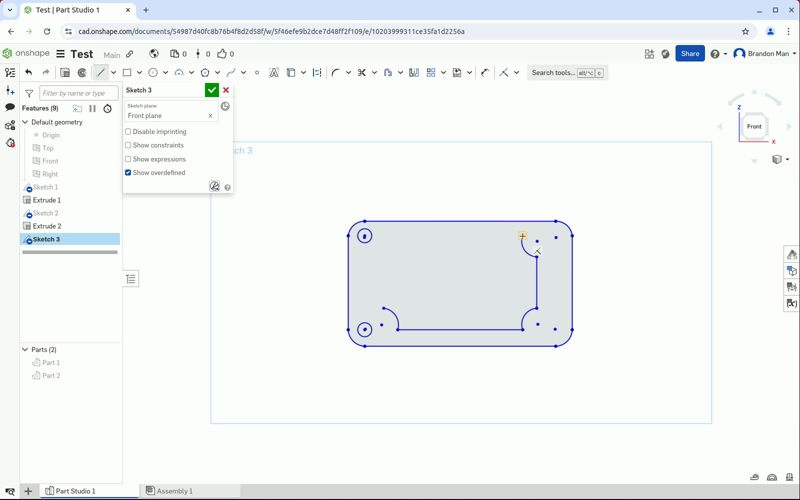
click(522, 235)
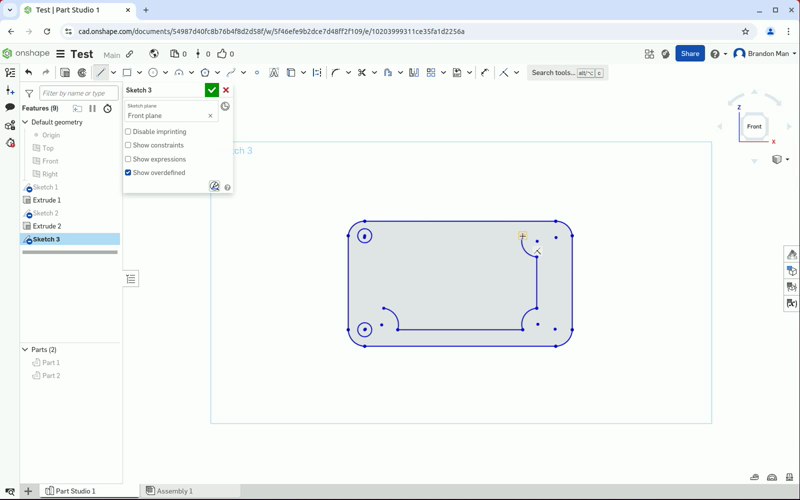
key_down(shift)
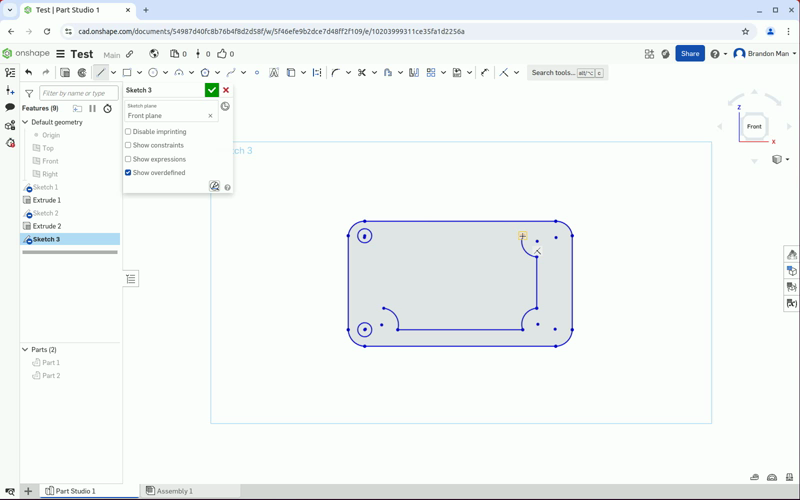
mouse_move(397, 235)
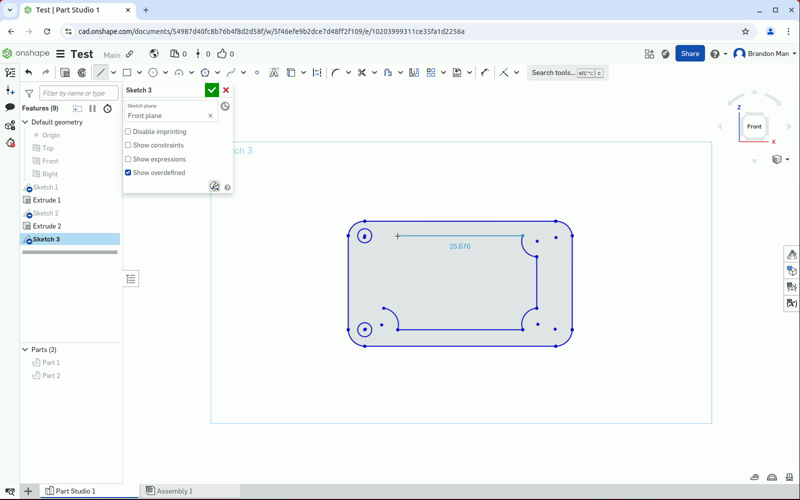
click(397, 235)
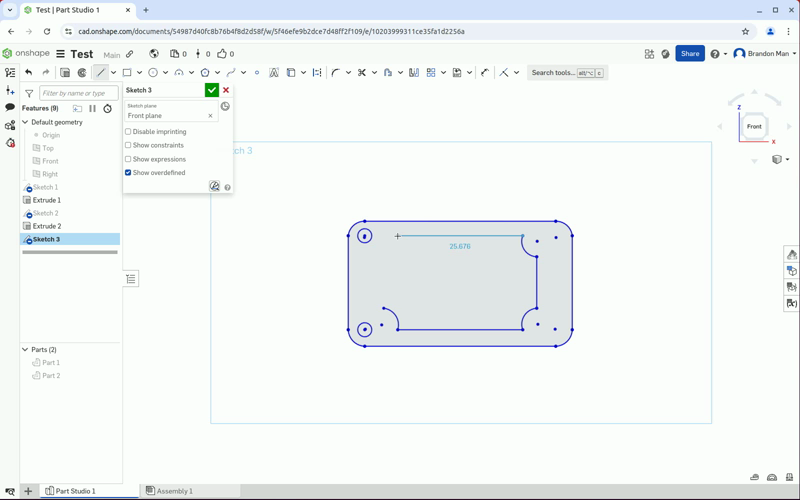
key_up(shift)
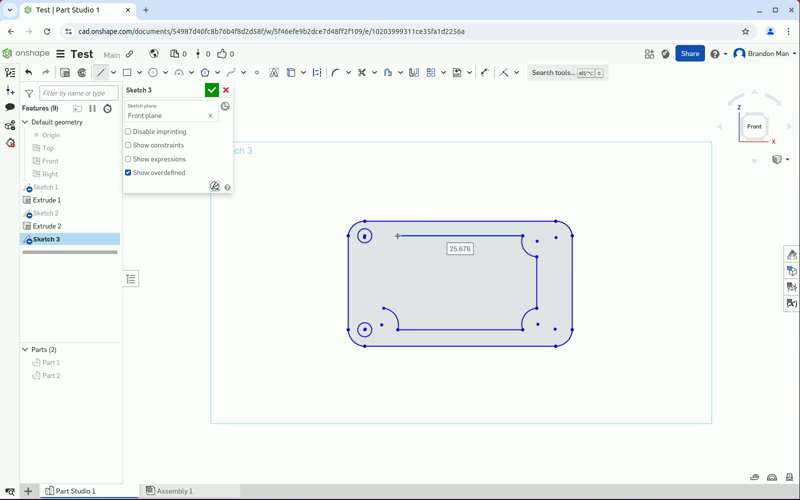
key(esc)
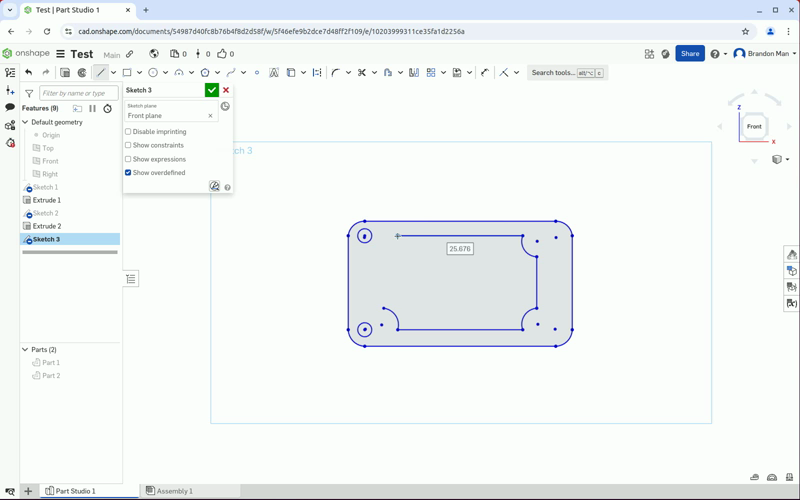
key(a)
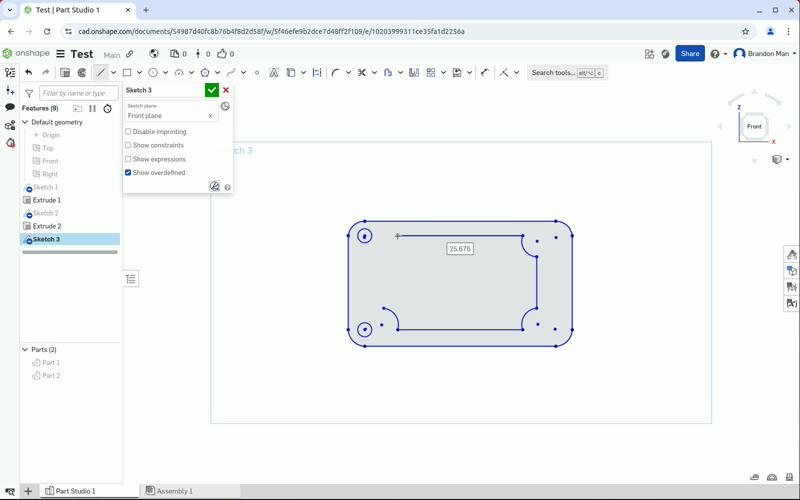
mouse_move(397, 235)
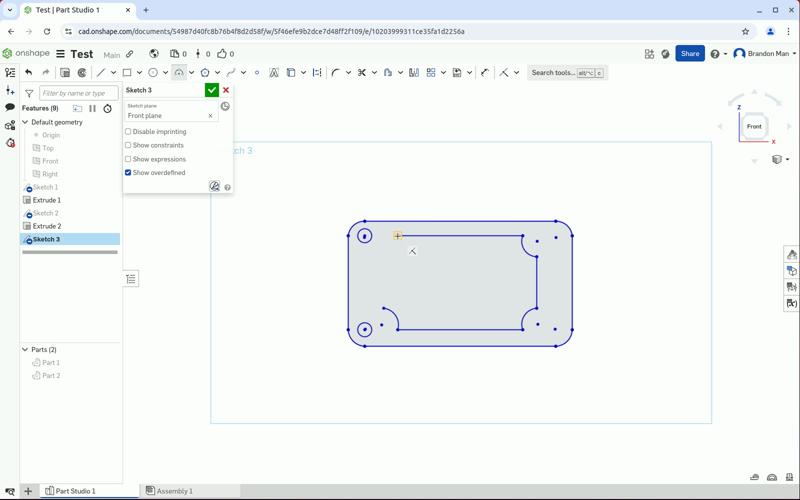
click(397, 235)
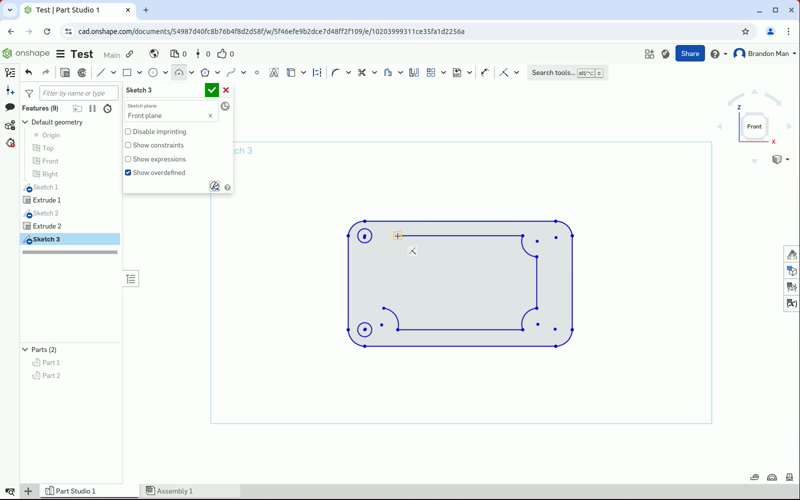
key_down(shift)
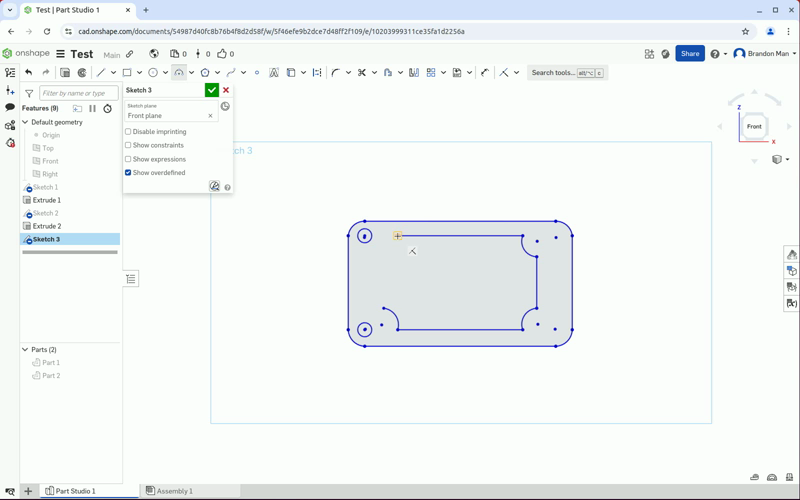
mouse_move(383, 256)
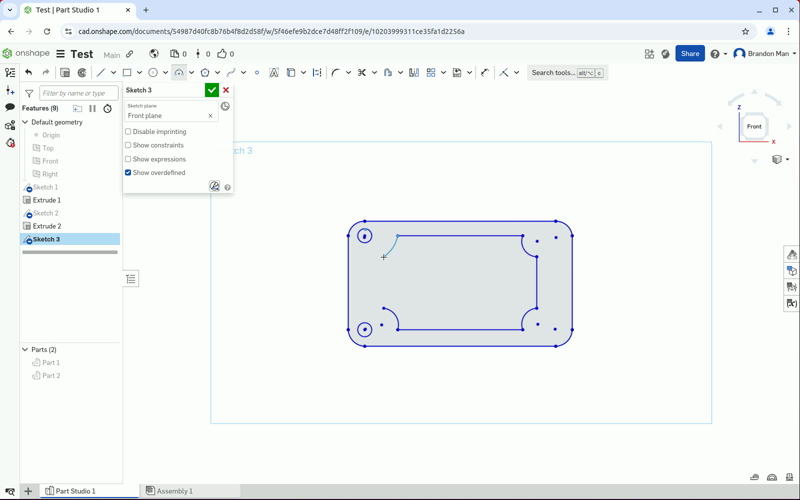
click(383, 256)
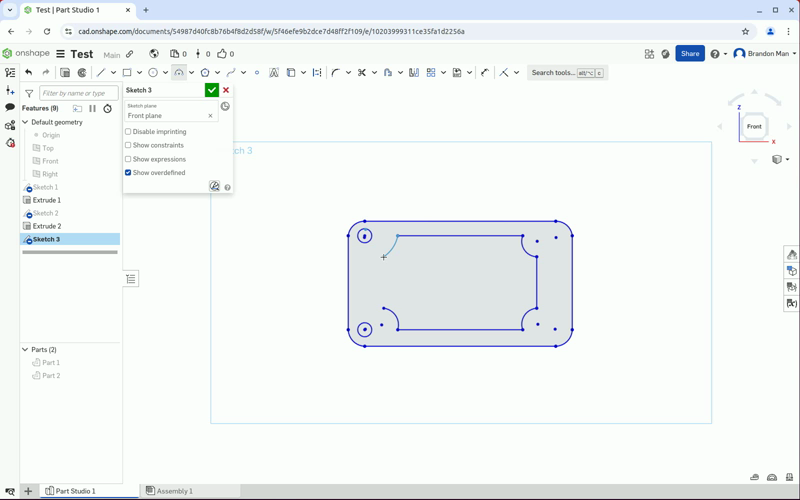
mouse_move(395, 249)
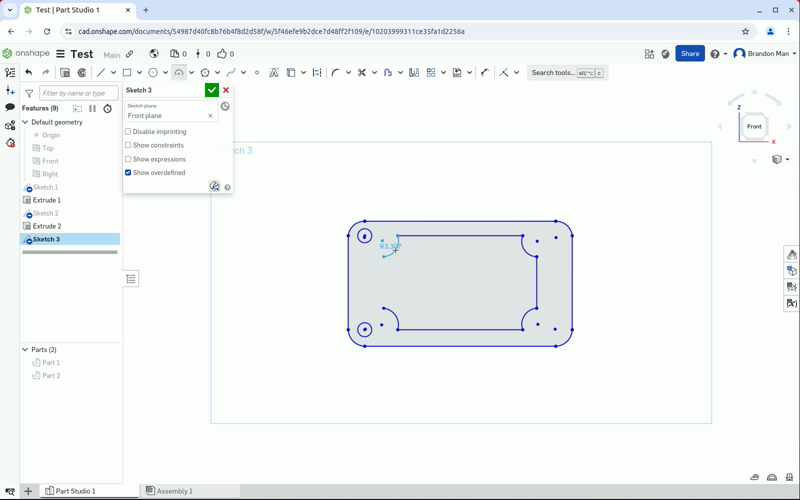
click(395, 249)
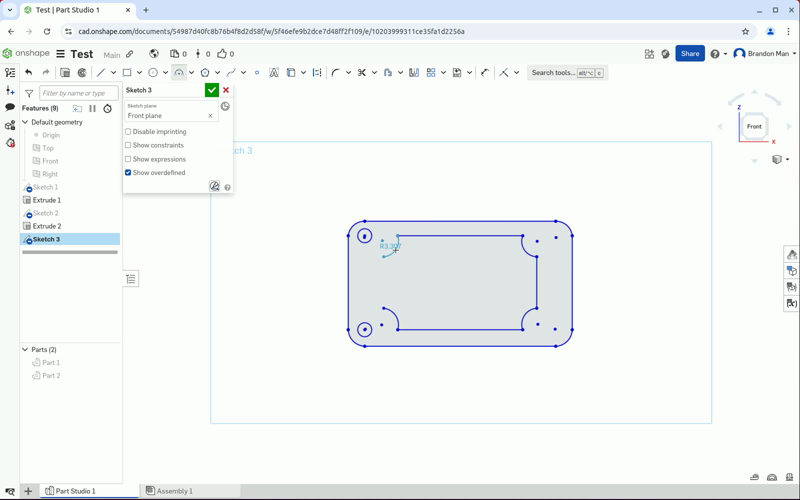
key_up(shift)
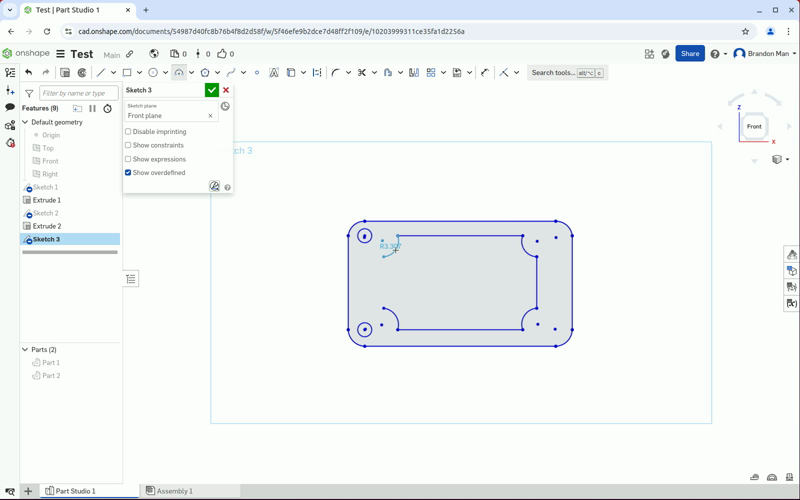
key(esc)
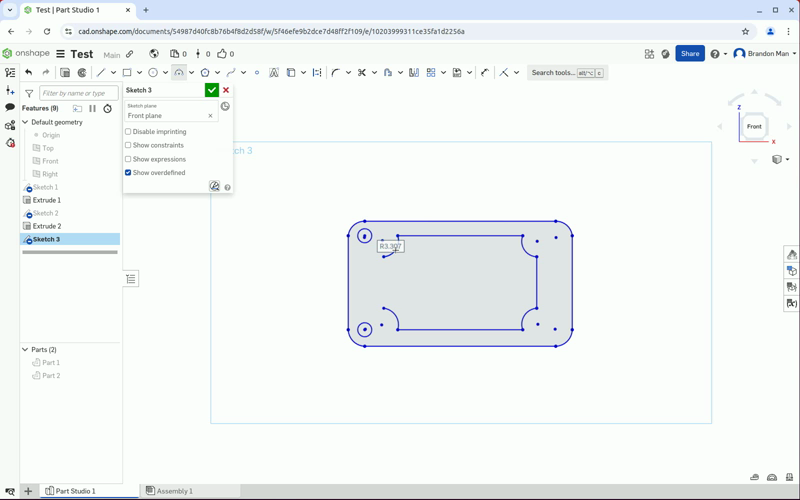
key(l)
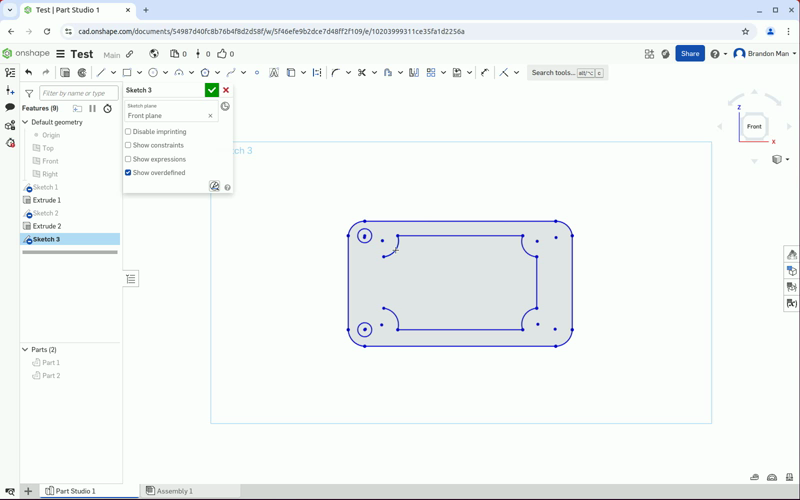
mouse_move(383, 256)
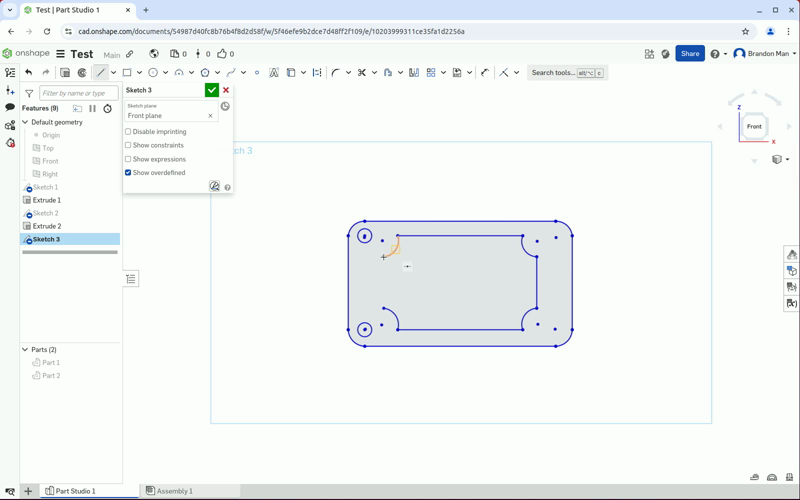
click(383, 256)
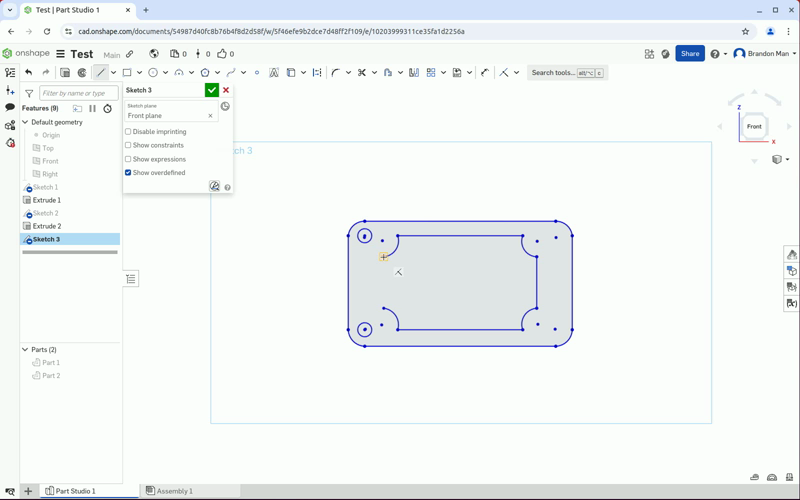
mouse_move(413, 256)
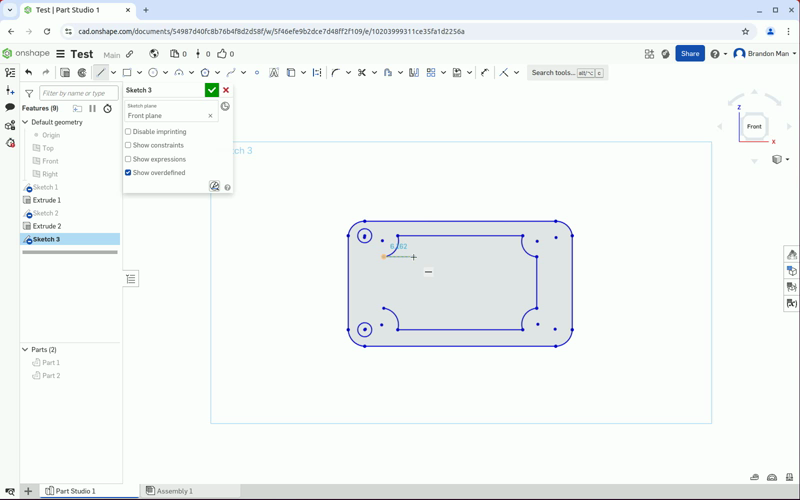
key_down(shift)
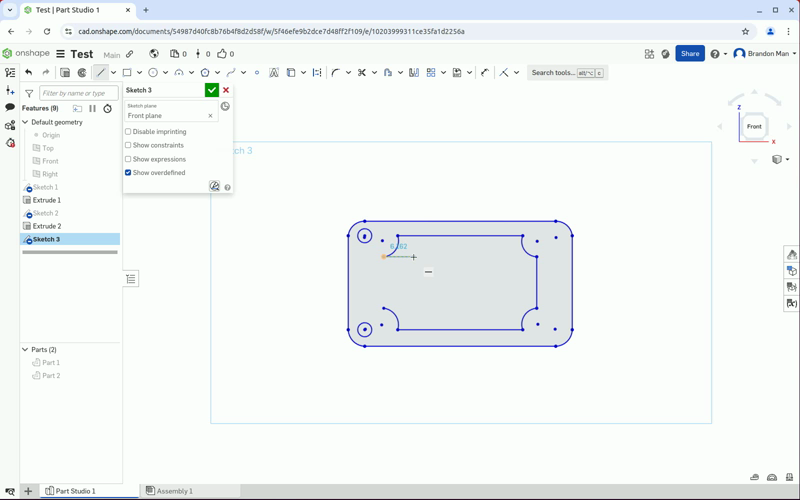
mouse_move(383, 308)
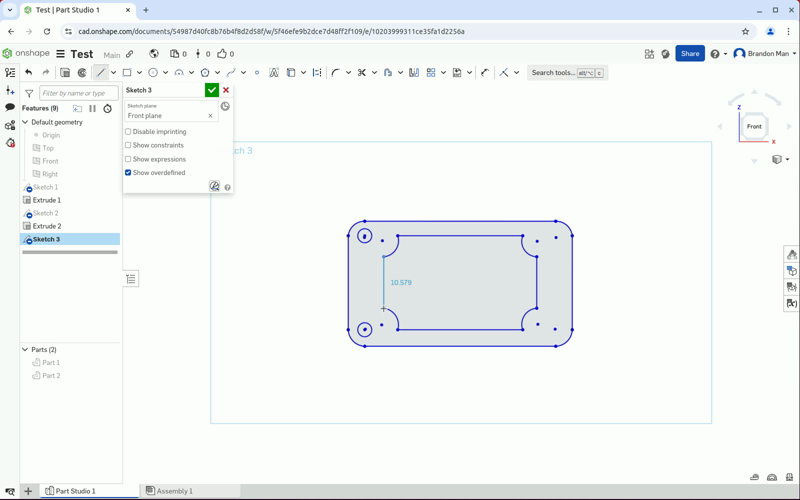
key_up(shift)
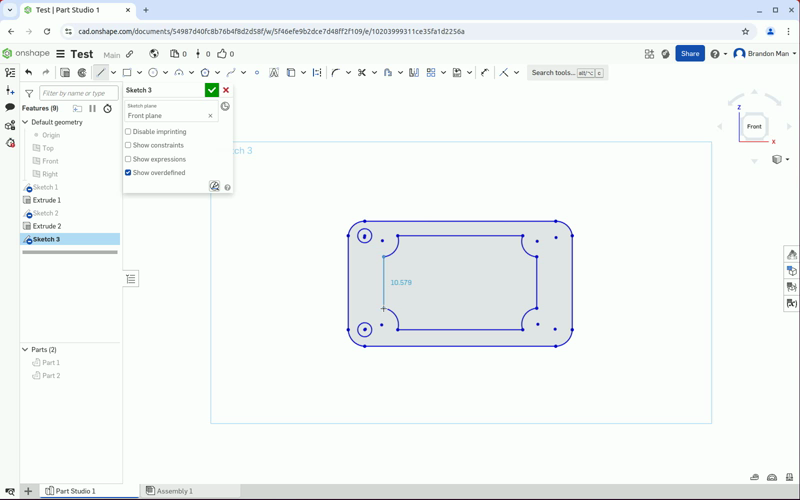
click(383, 308)
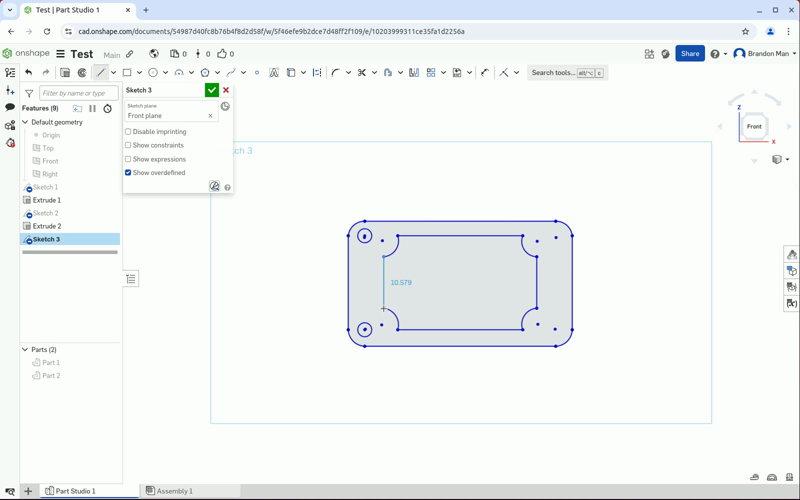
key(esc)
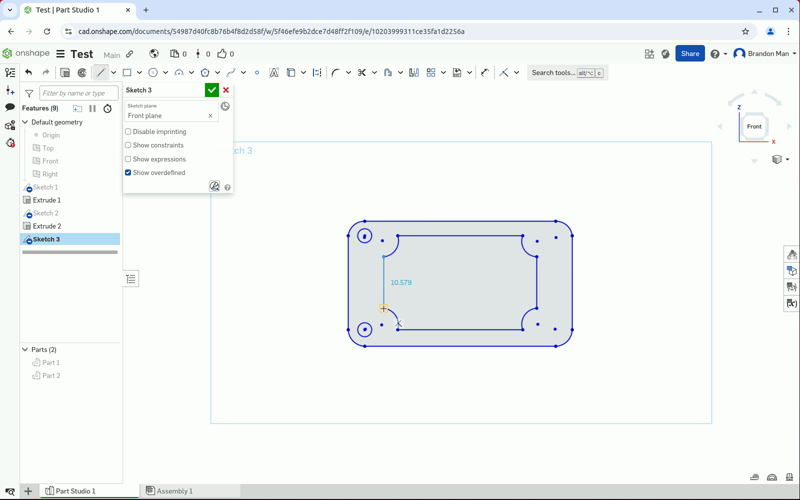
key(c)
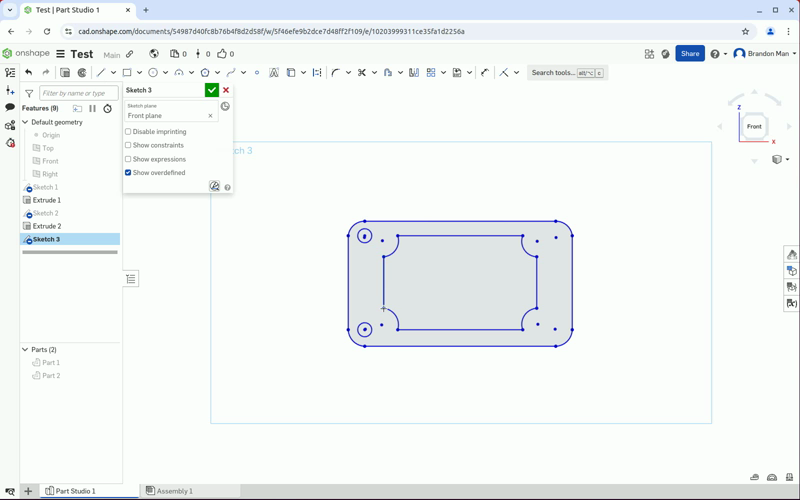
key_down(shift)
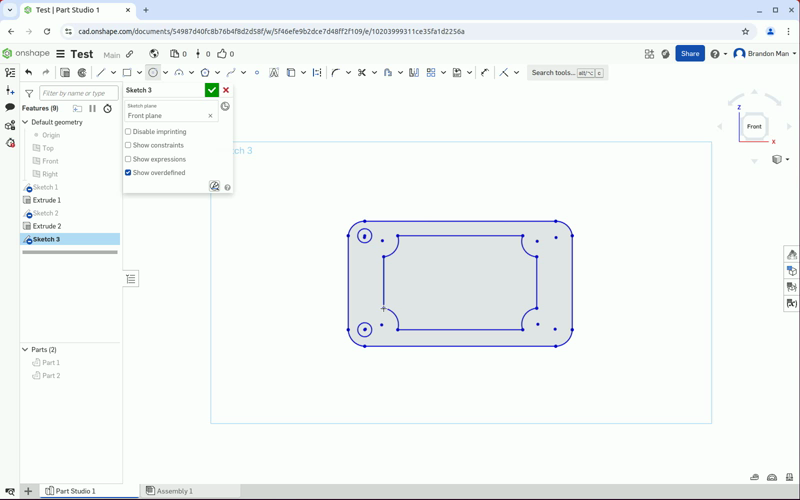
mouse_move(555, 329)
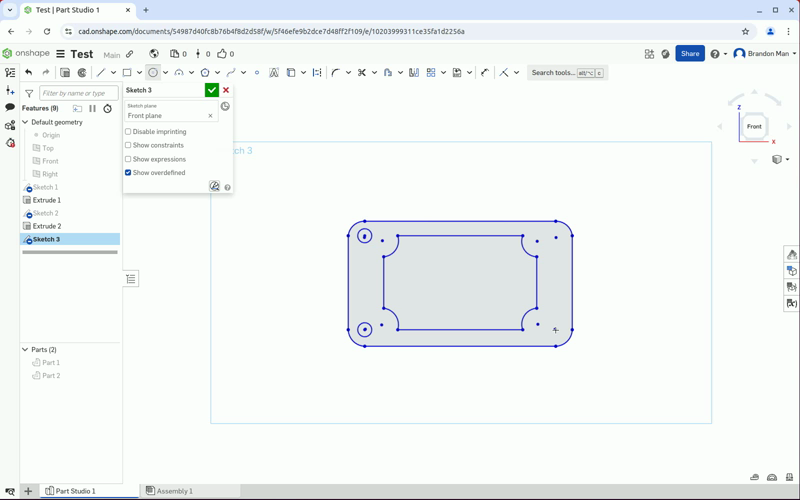
click(555, 329)
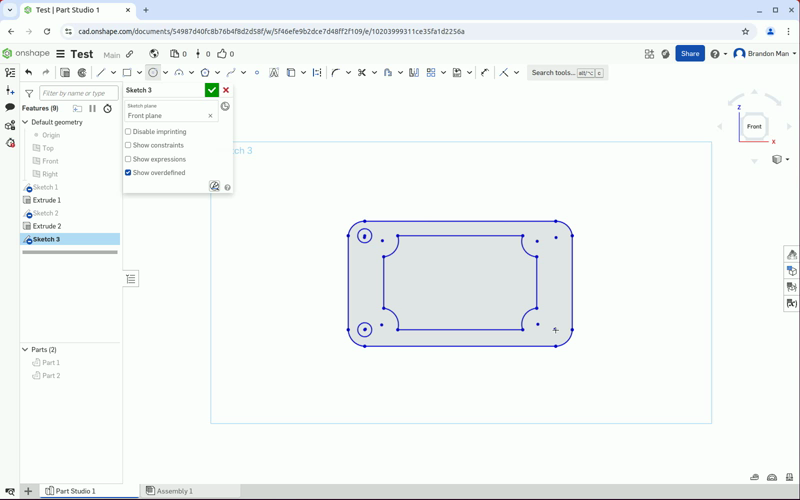
key_up(shift)
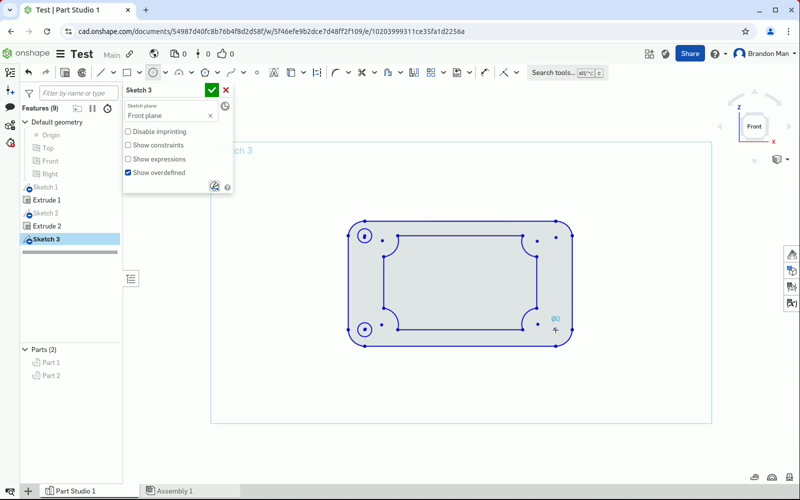
mouse_move(562, 329)
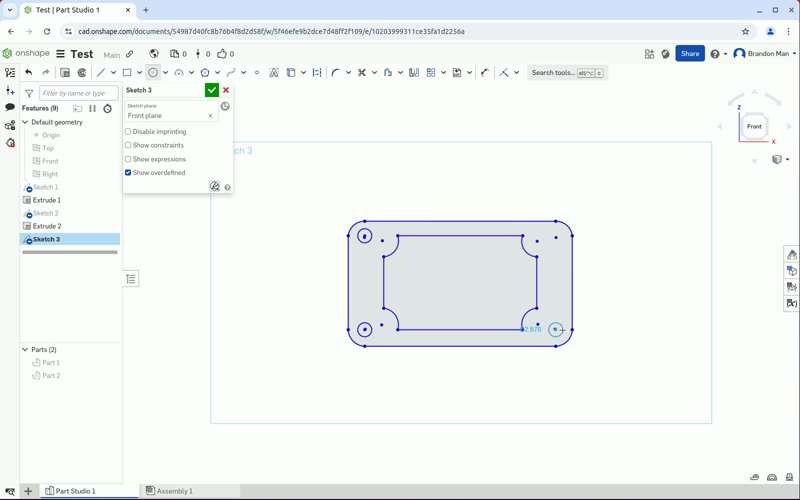
click(562, 329)
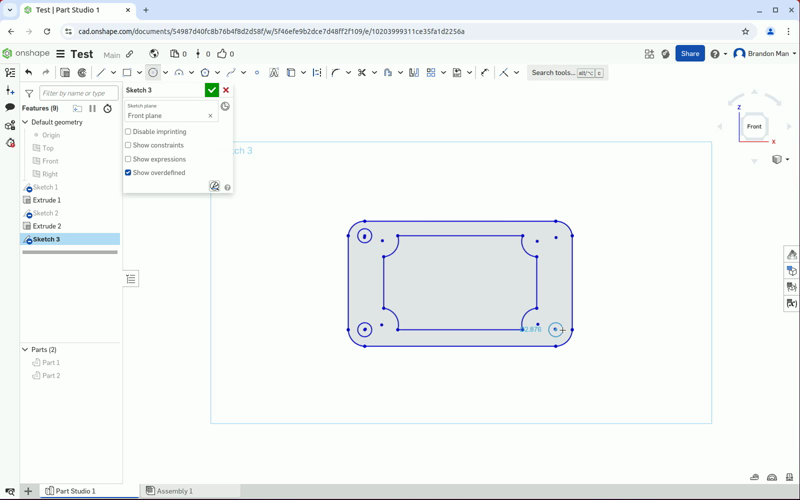
key(esc)
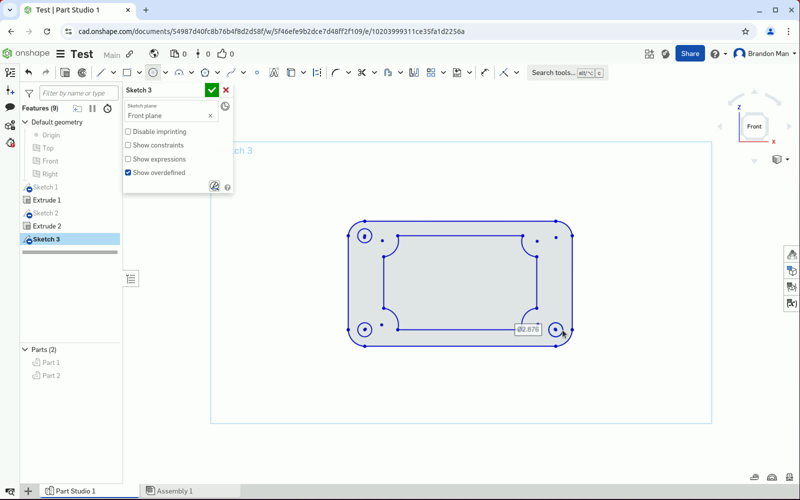
key(c)
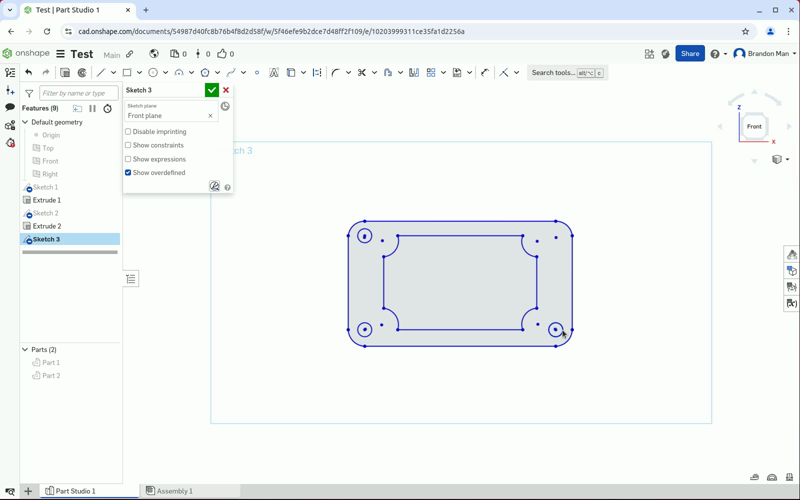
key_down(shift)
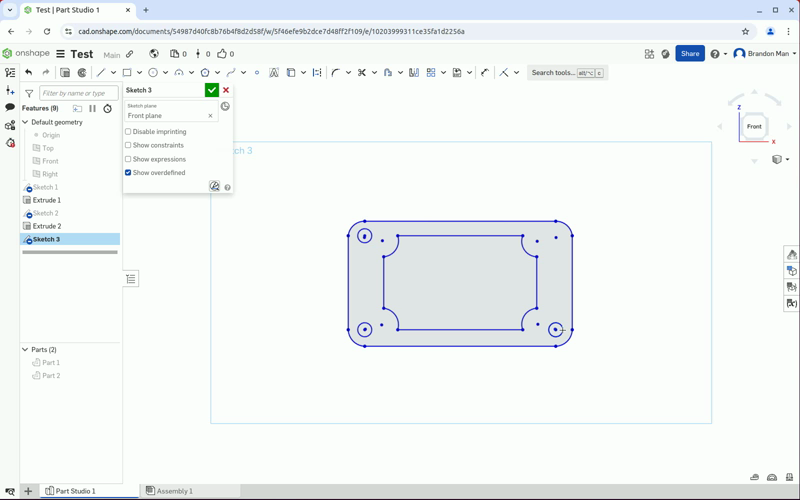
mouse_move(555, 235)
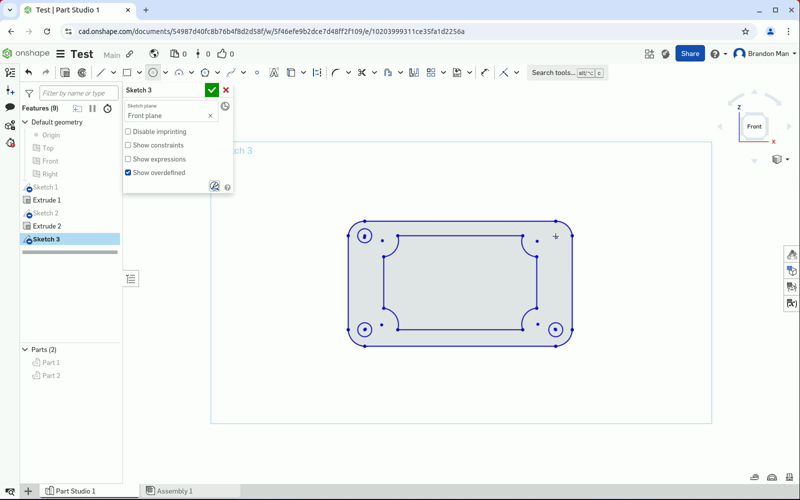
scroll(6)
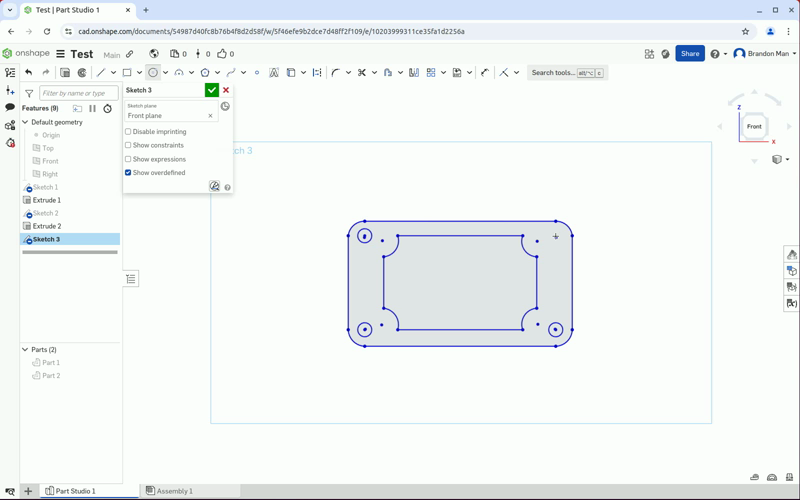
scroll(6)
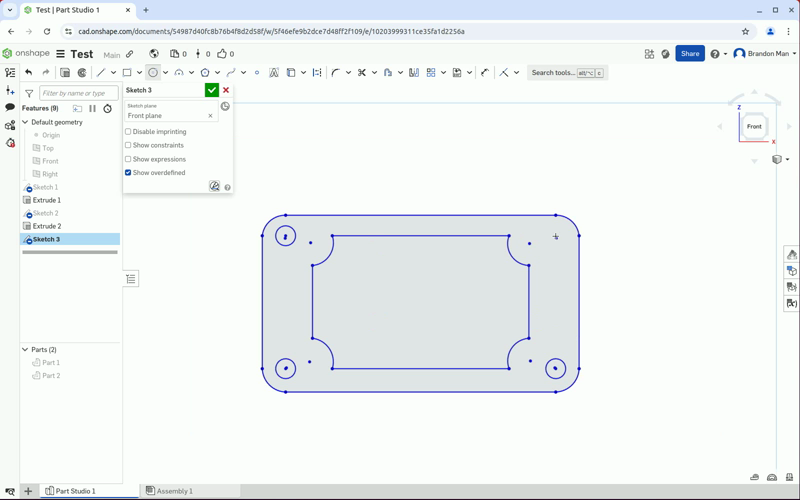
scroll(6)
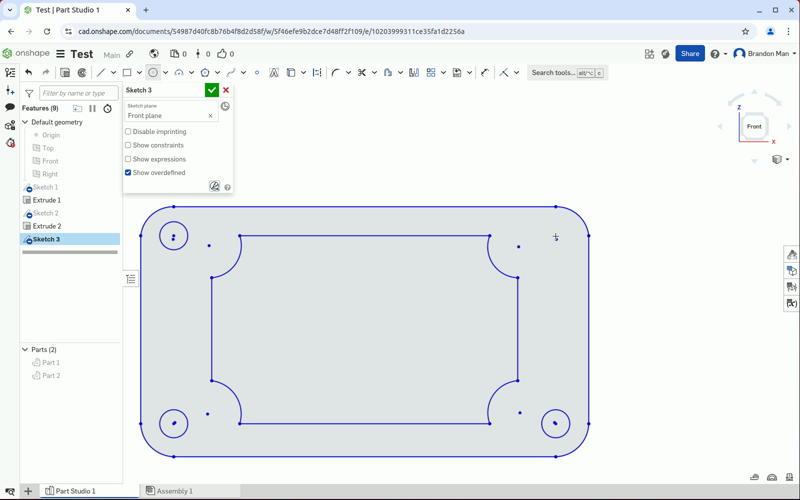
scroll(6)
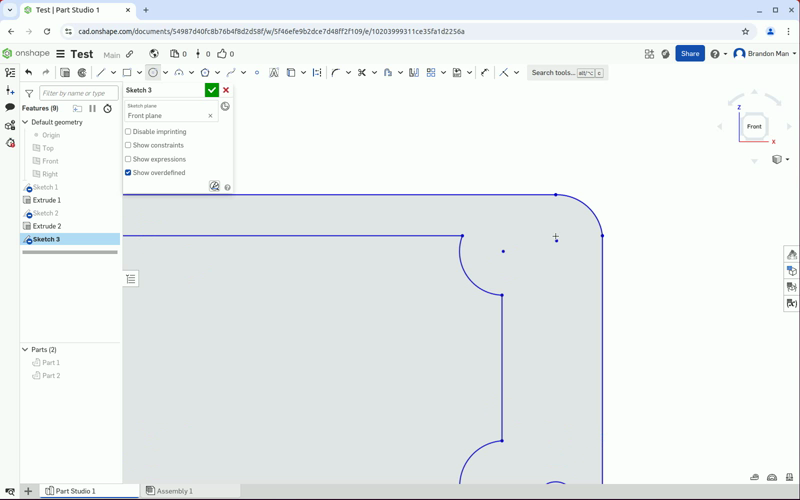
scroll(6)
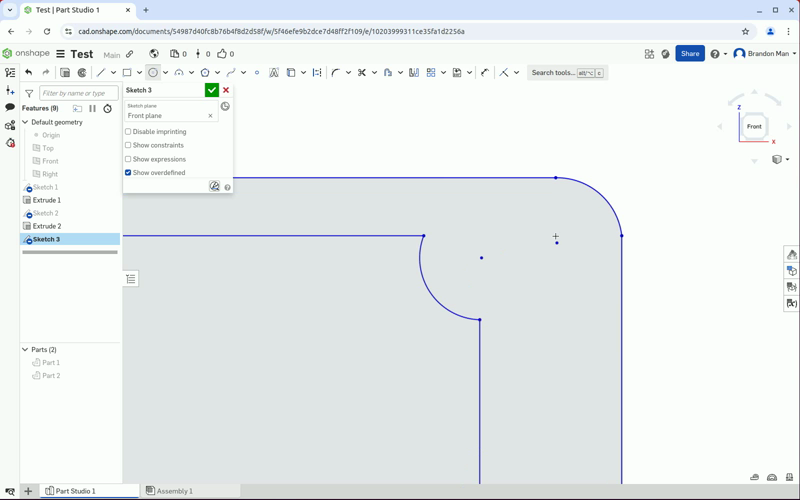
scroll(6)
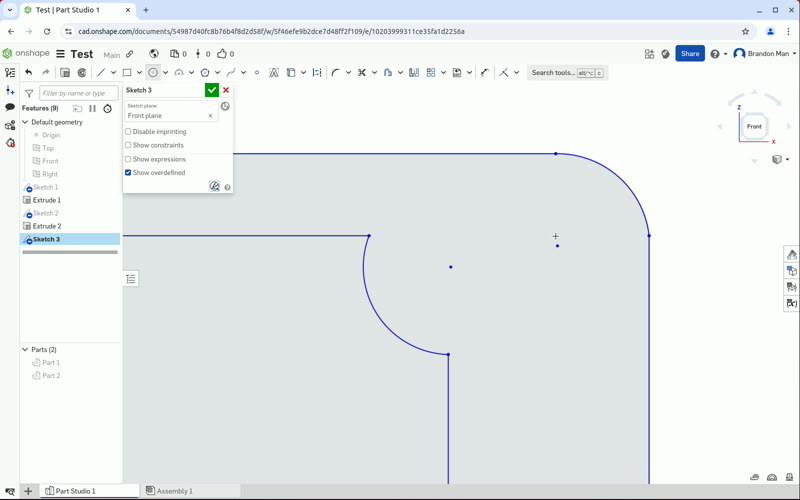
scroll(6)
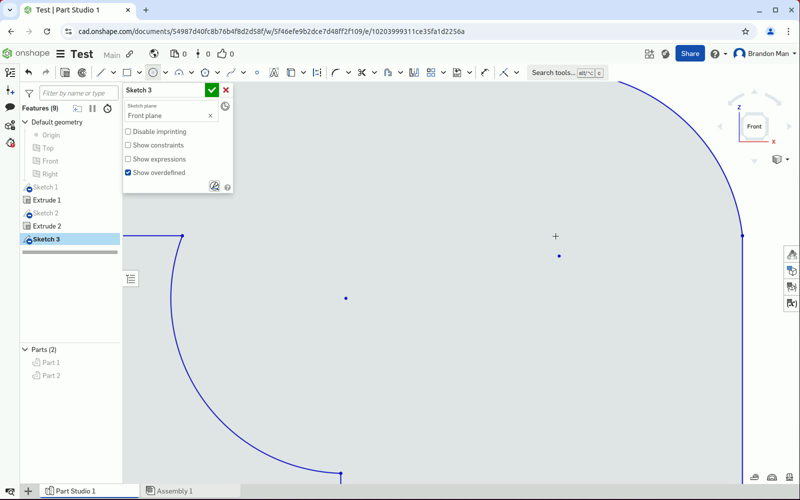
click(555, 235)
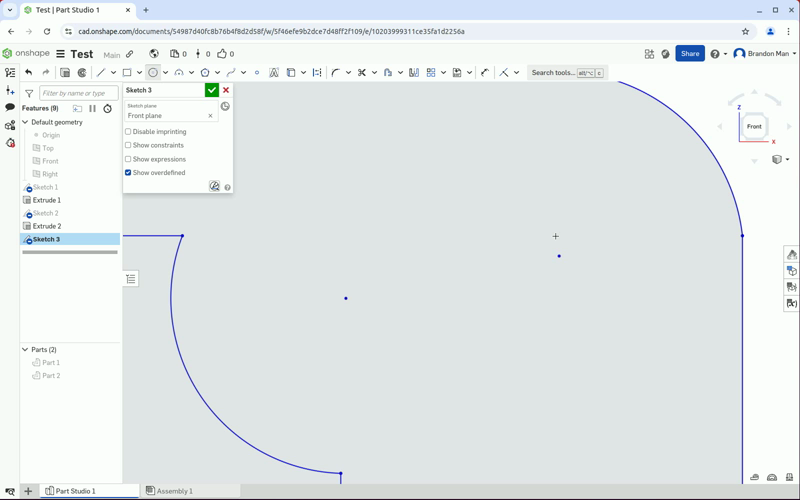
scroll(-6)
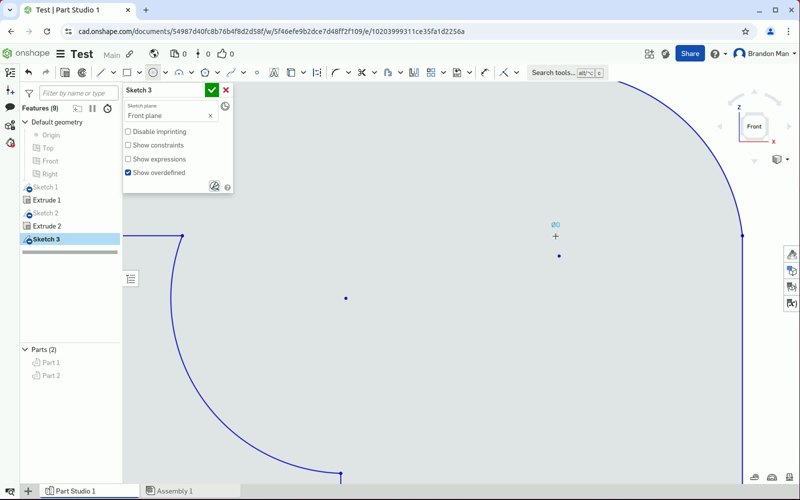
scroll(-6)
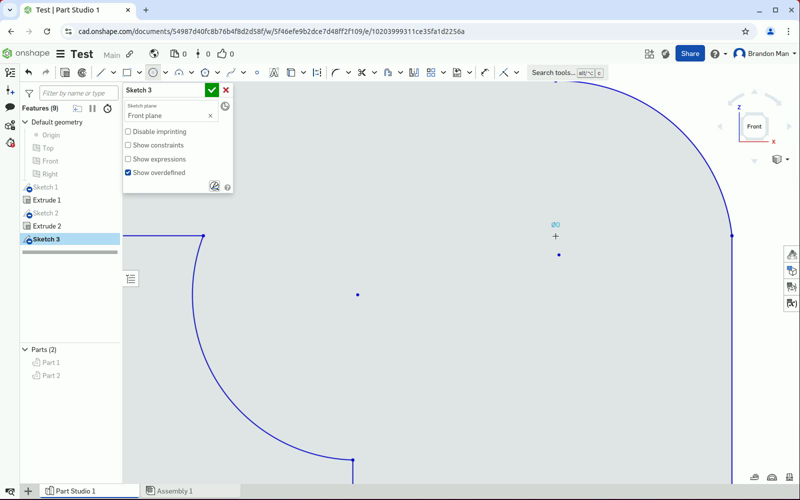
scroll(-6)
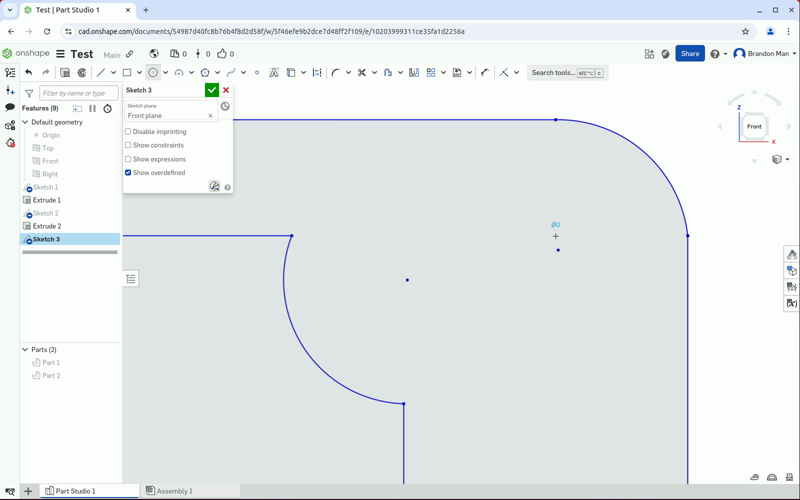
scroll(-6)
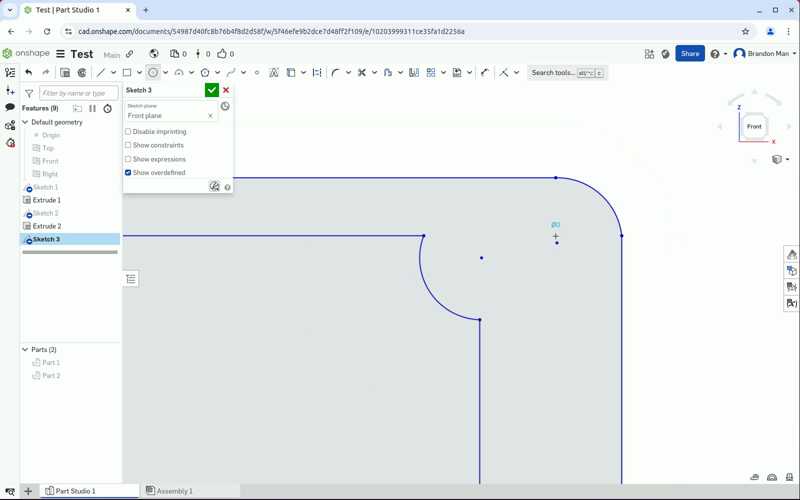
scroll(-6)
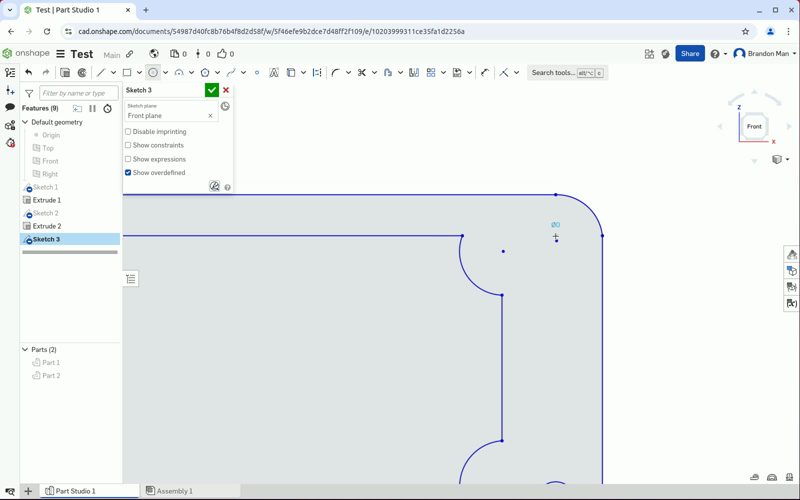
scroll(-6)
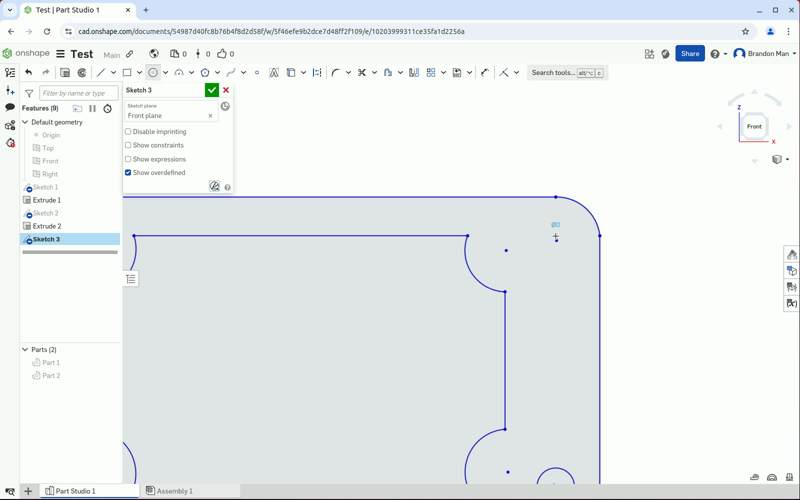
scroll(-6)
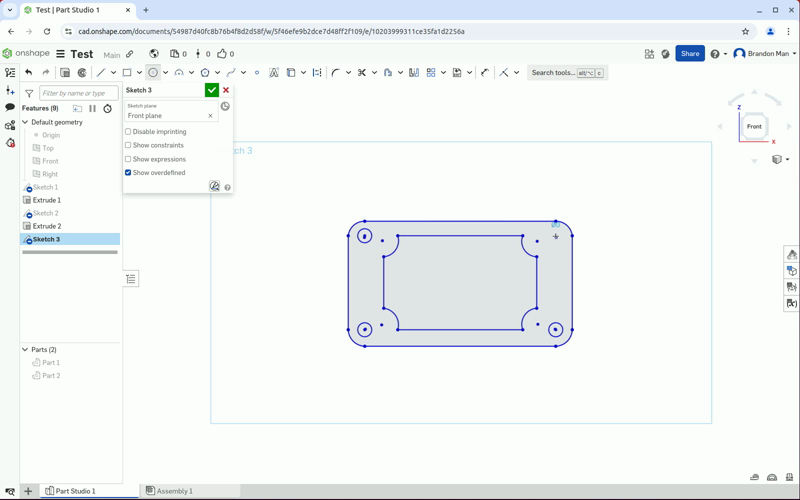
key_up(shift)
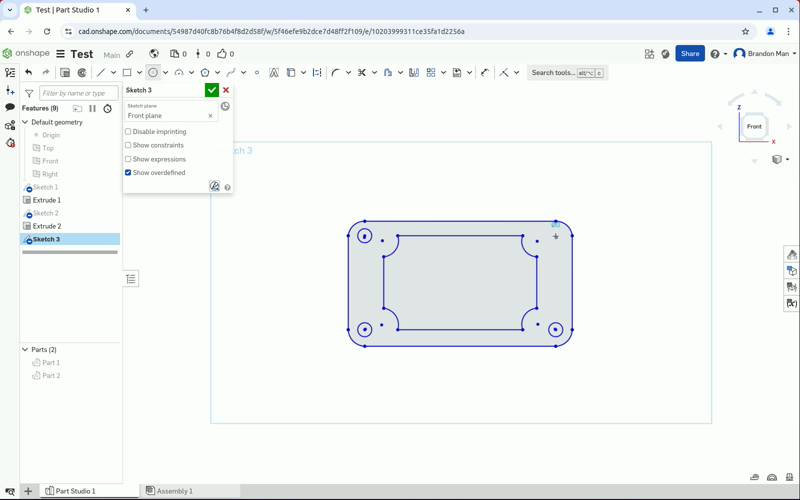
mouse_move(562, 235)
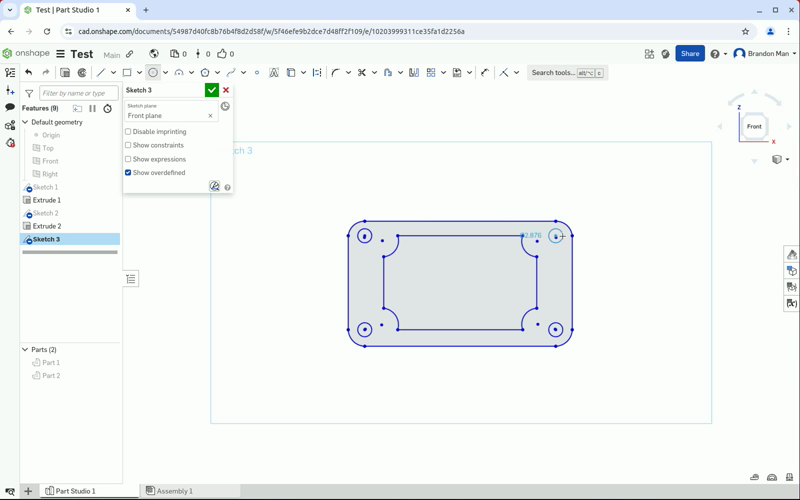
click(562, 235)
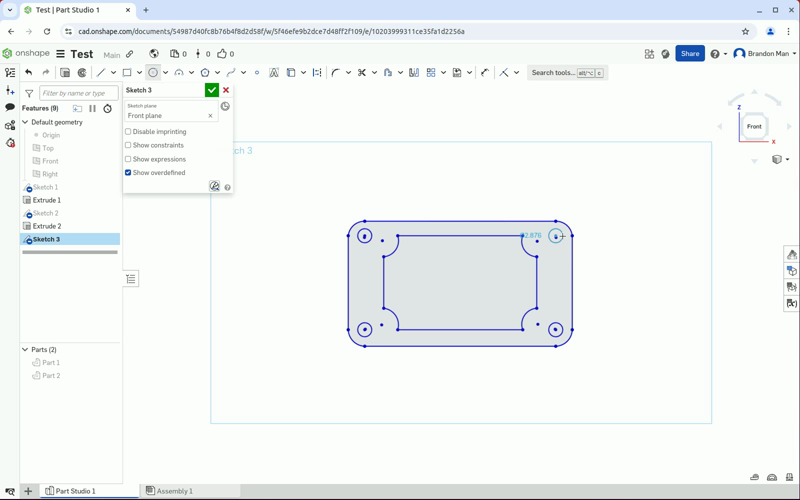
key(esc)
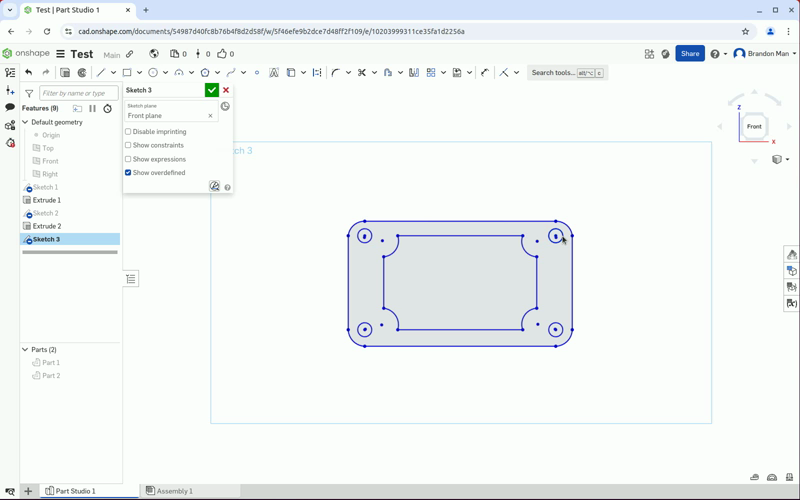
mouse_move(534, 331)
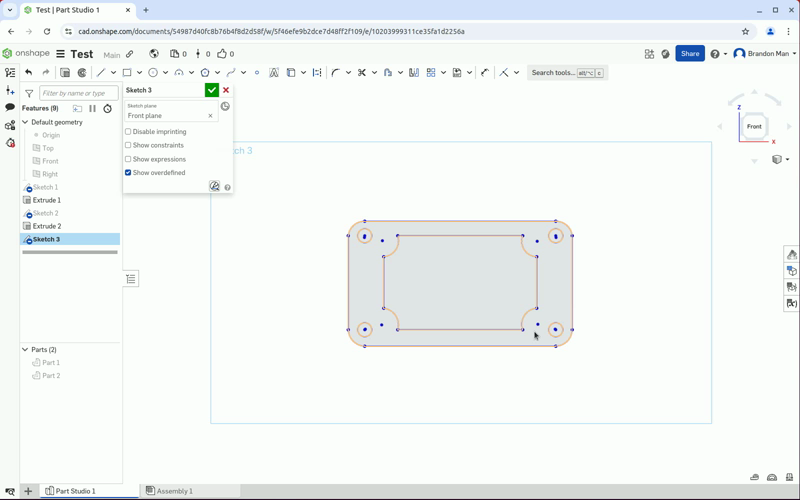
click(534, 331)
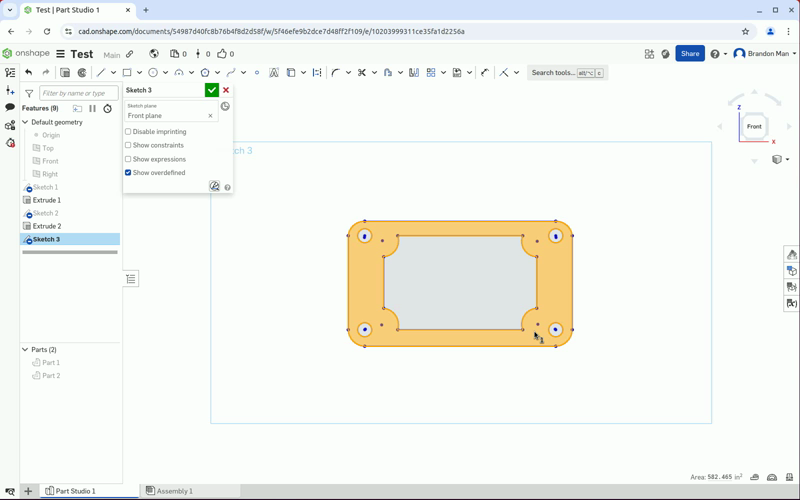
mouse_move(73, 352)
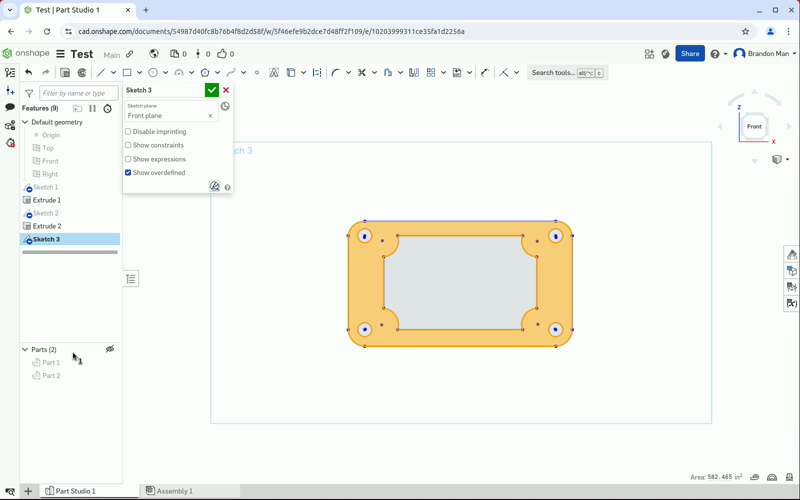
key(shift+y)
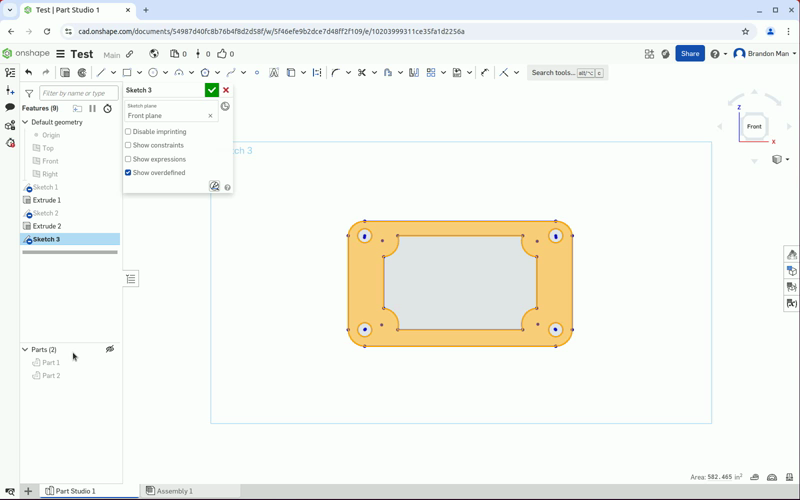
key(shift+e)
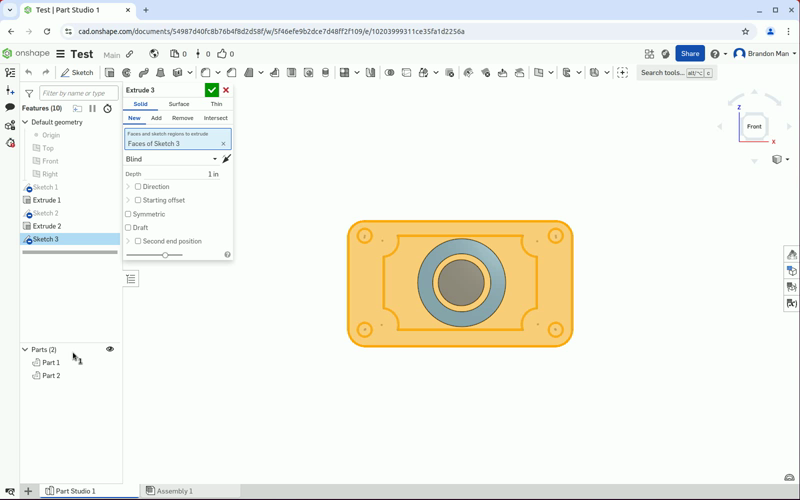
mouse_move(143, 106)
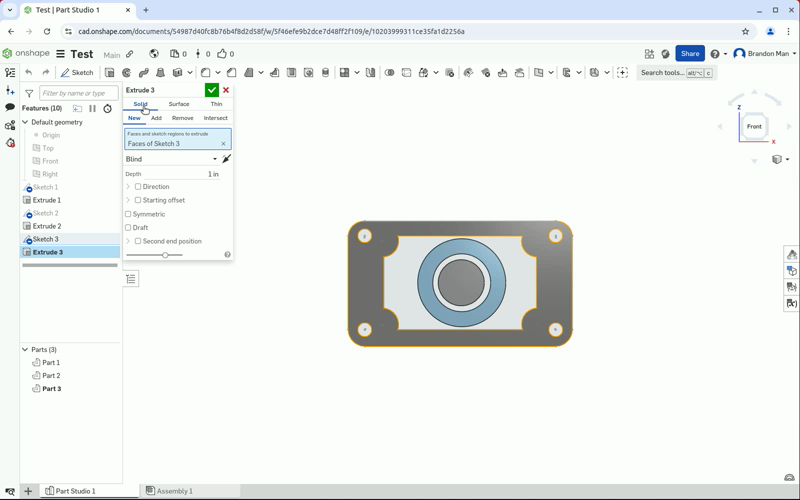
click(143, 106)
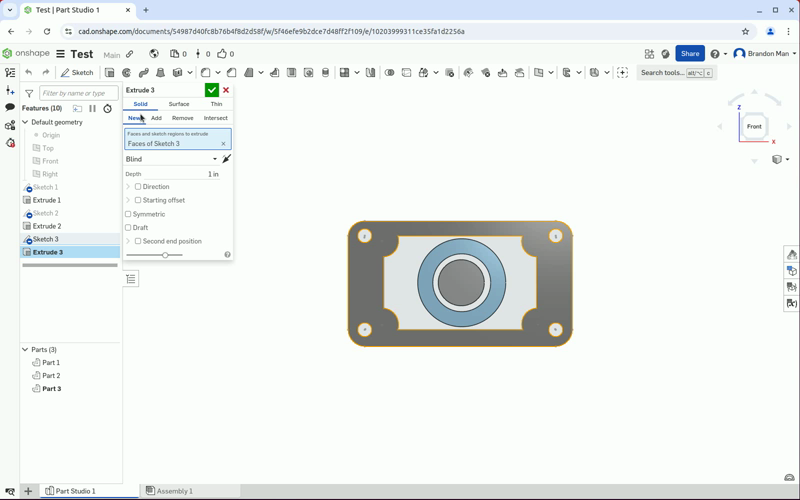
mouse_move(137, 120)
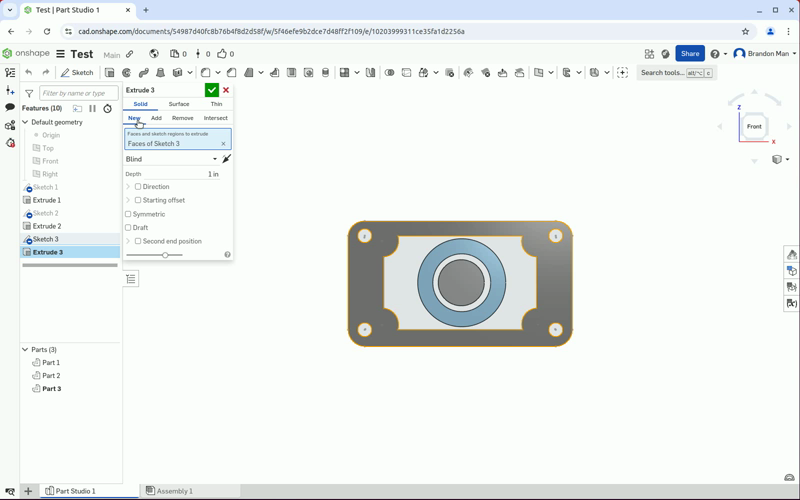
click(137, 120)
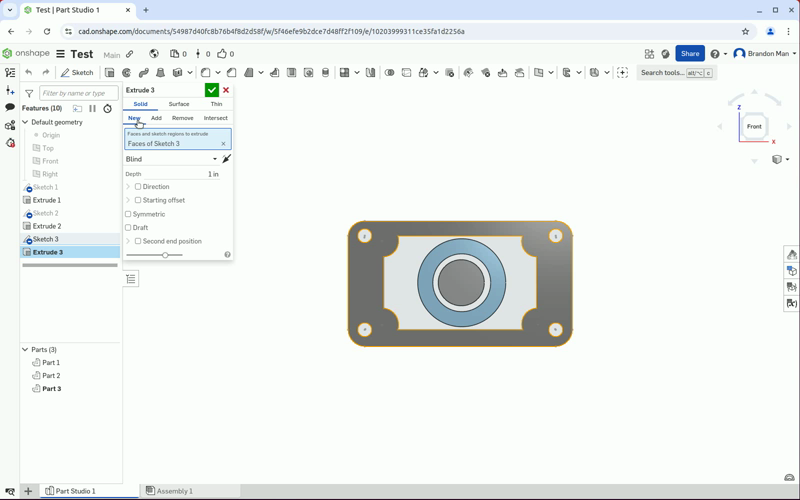
key(tab, 4)
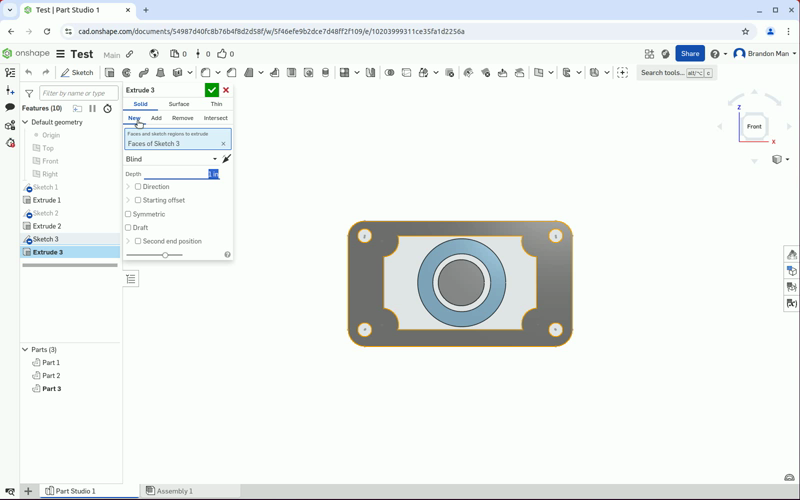
text(12.758)
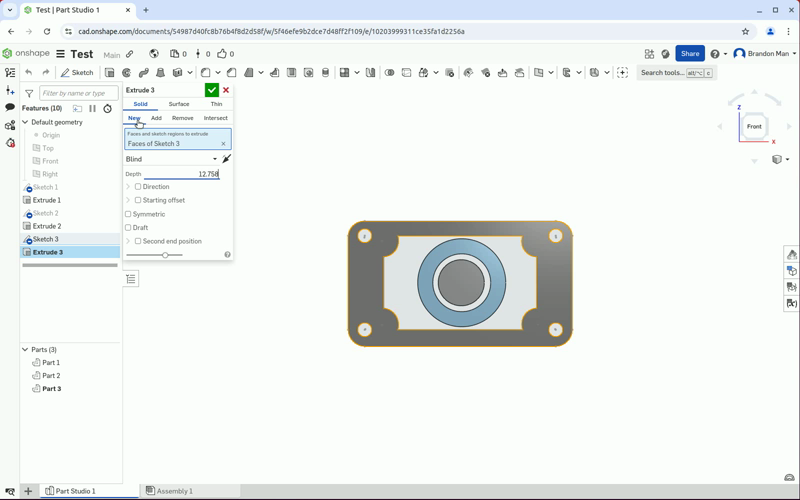
key(enter)
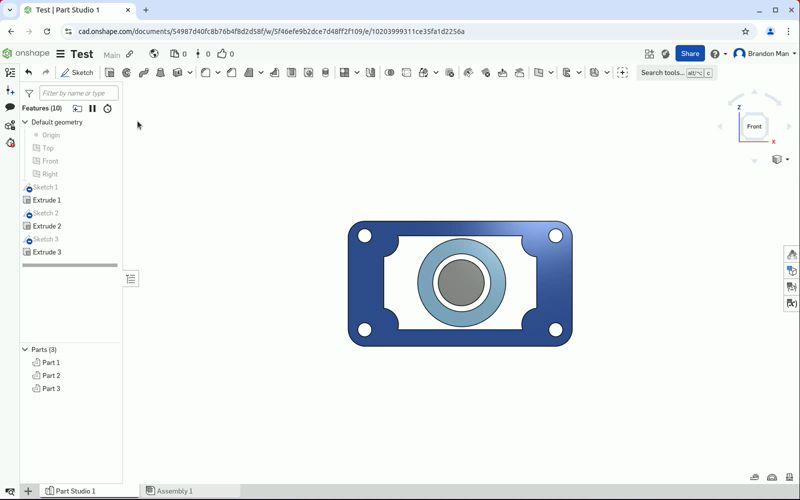
key(shift+h)
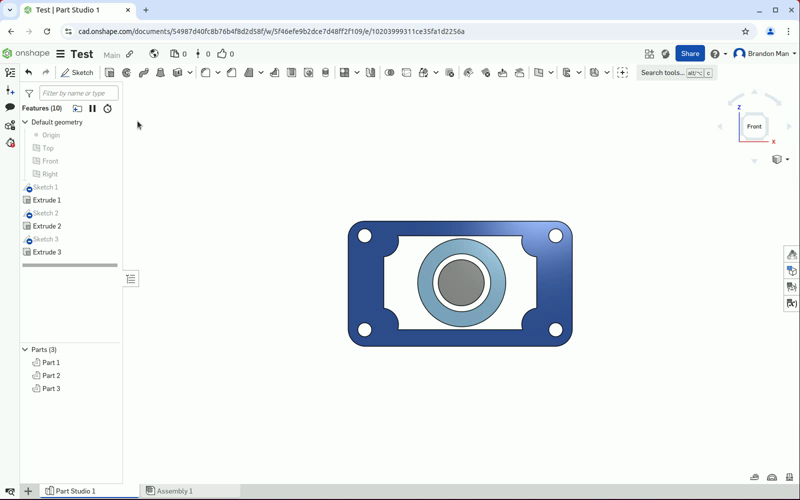
key(shift+h)
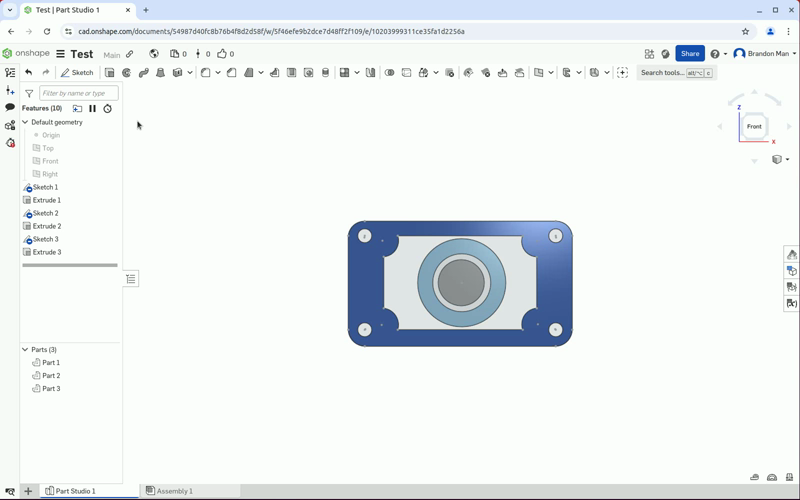
key(shift+7)
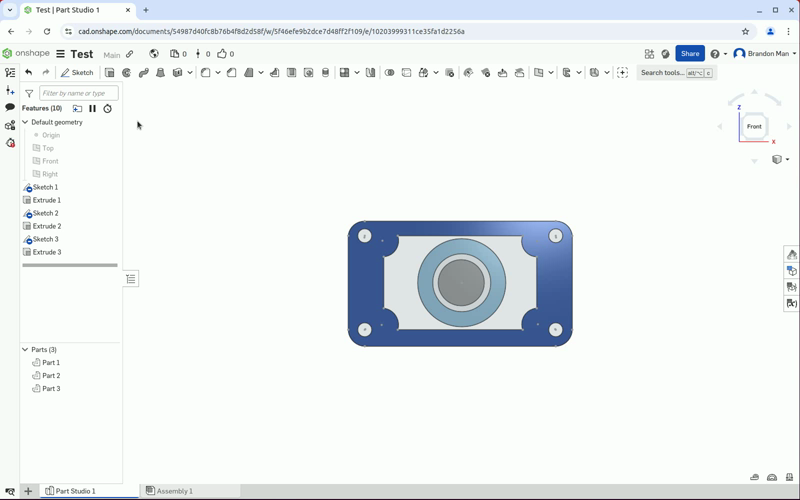
key(left, 2)
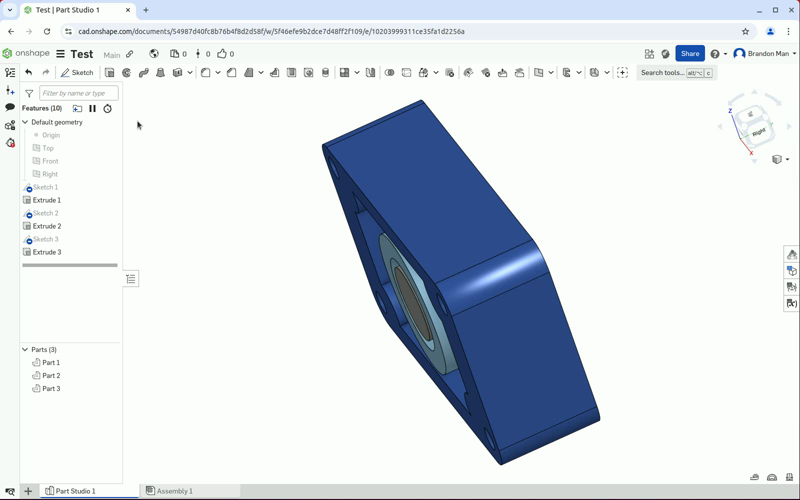
key(down, 2)
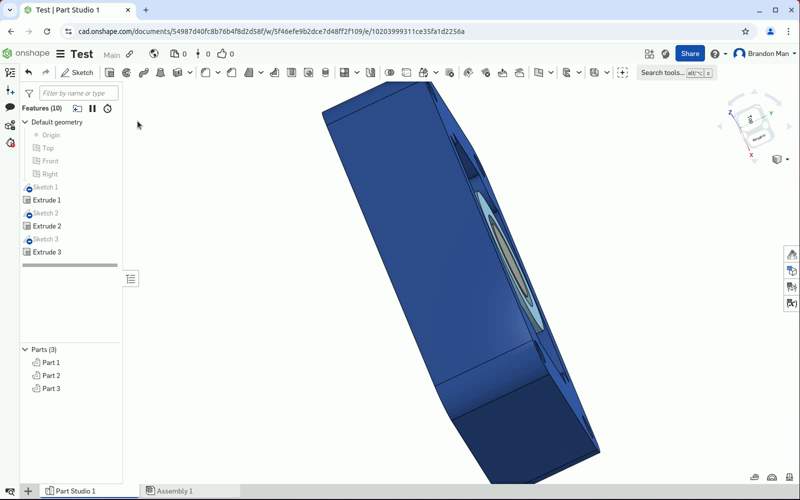
key(up, 2)
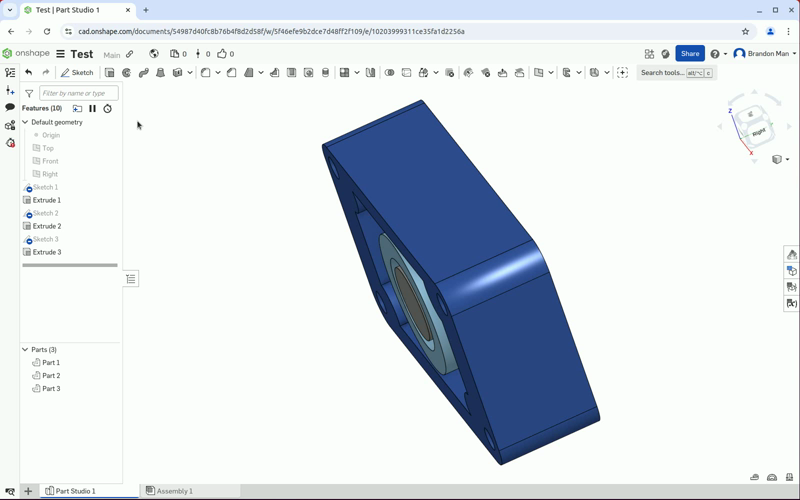
key(right, 2)
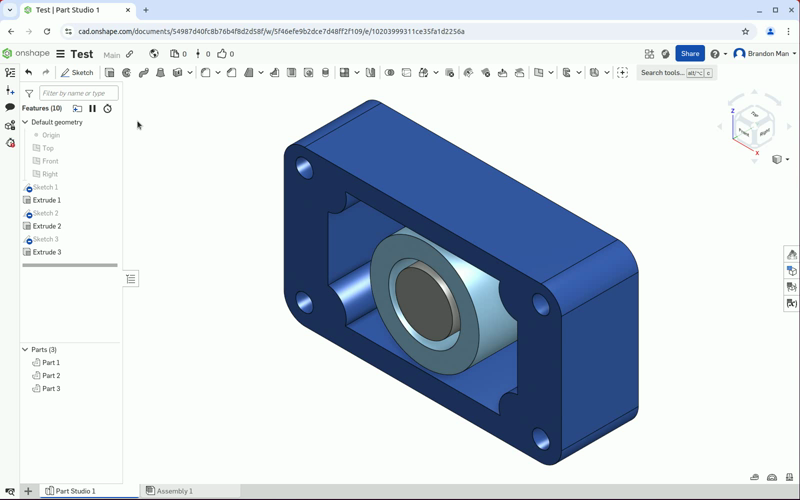
mouse_move(73, 189)
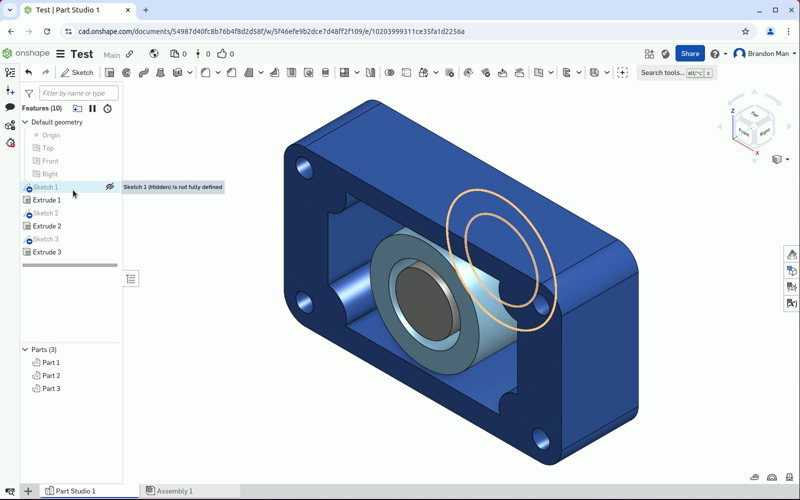
click(73, 189)